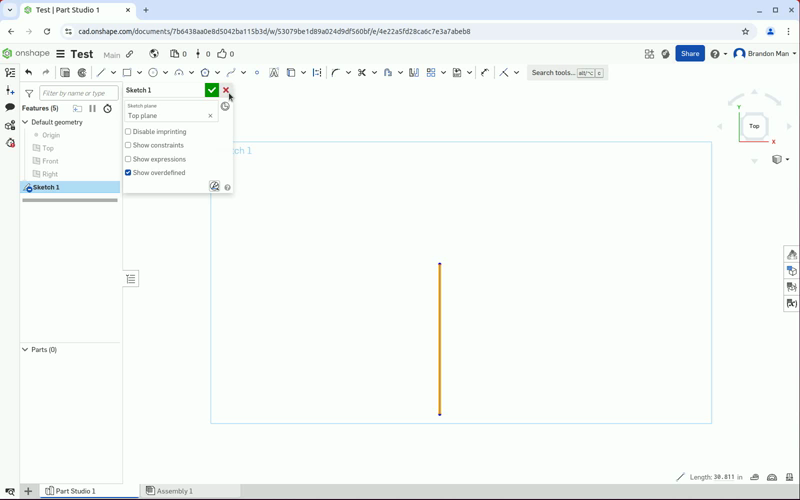
key(shift+h)
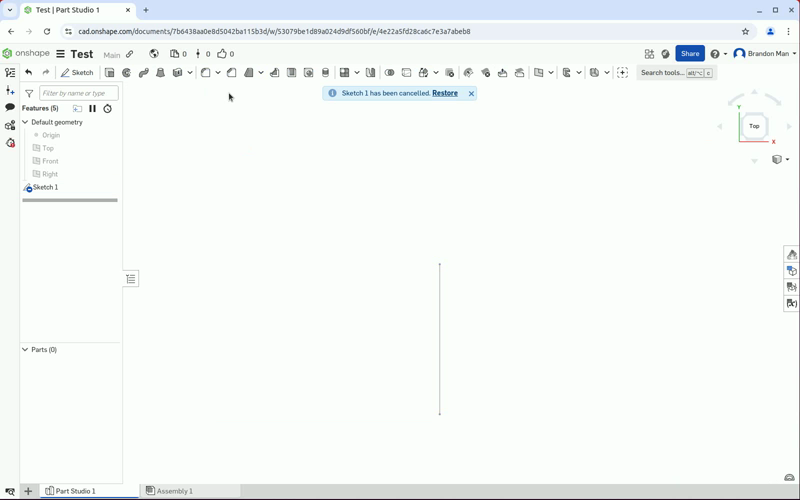
key(shift+s)
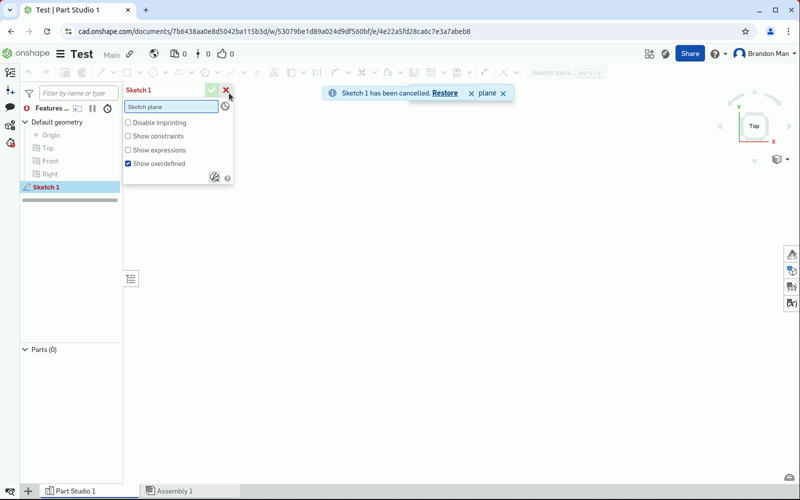
mouse_move(73, 150)
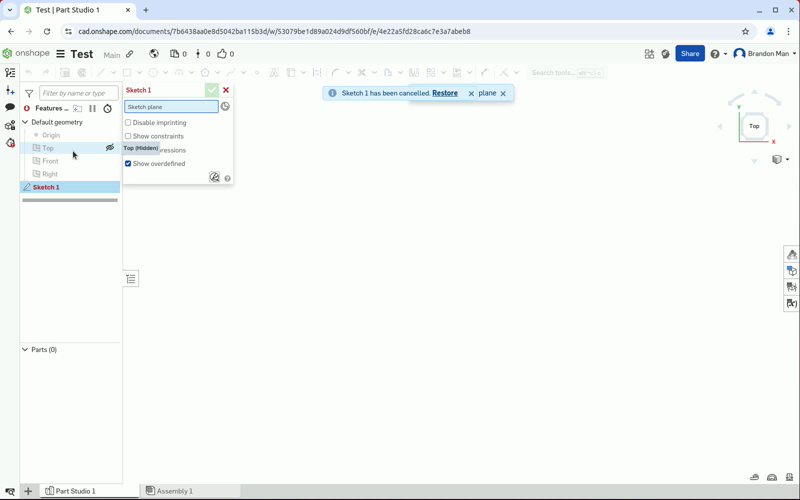
click(73, 150)
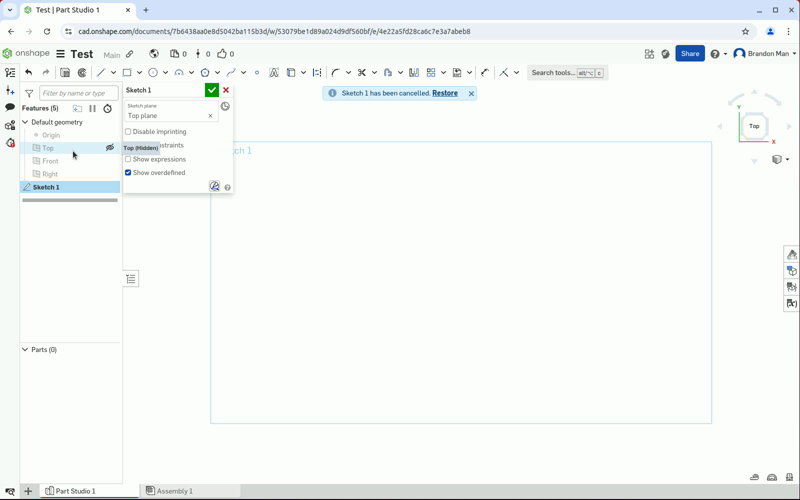
mouse_move(73, 352)
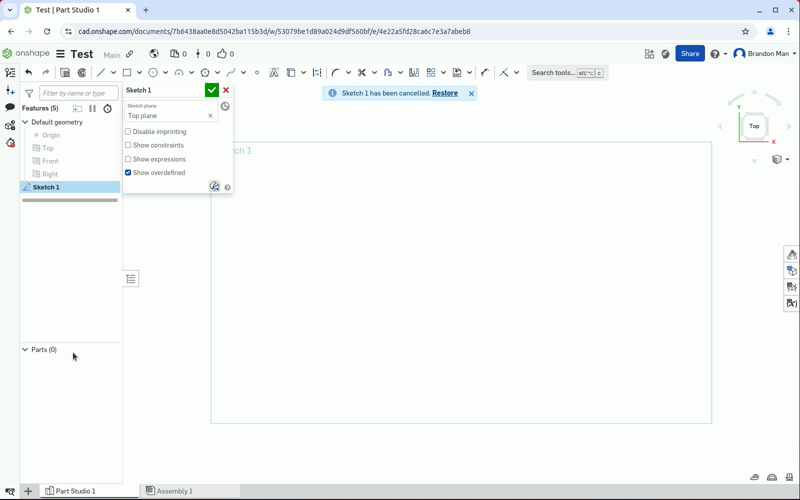
key(y)
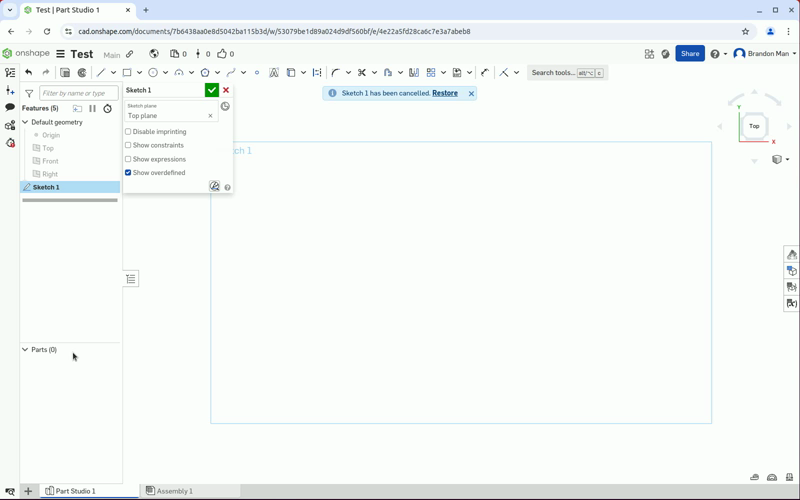
key(l)
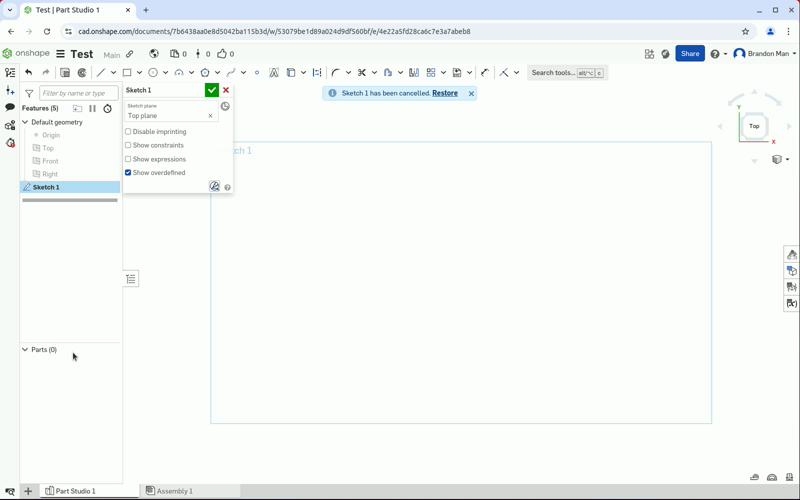
key_down(shift)
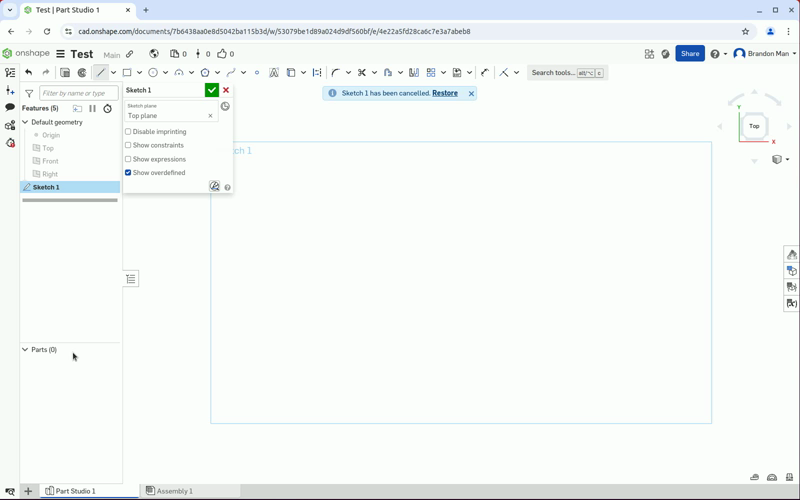
mouse_move(348, 282)
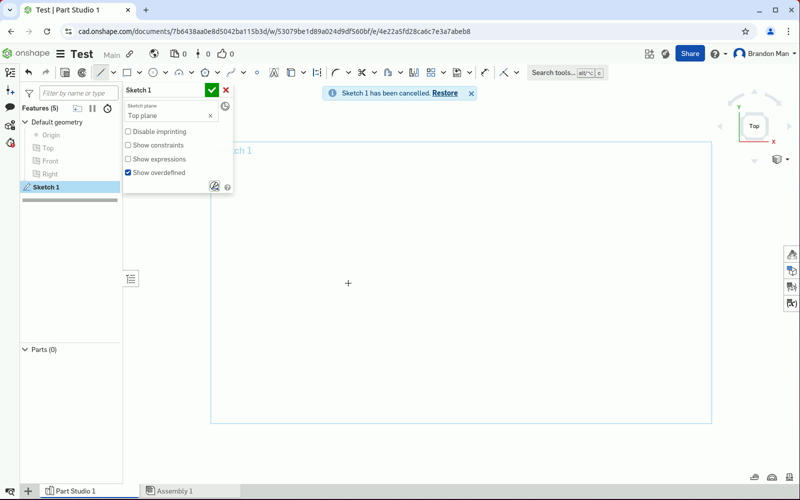
click(348, 282)
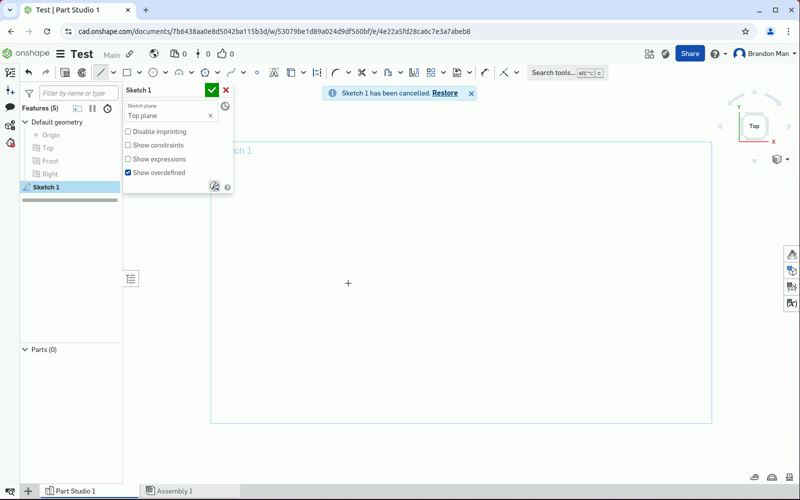
key_up(shift)
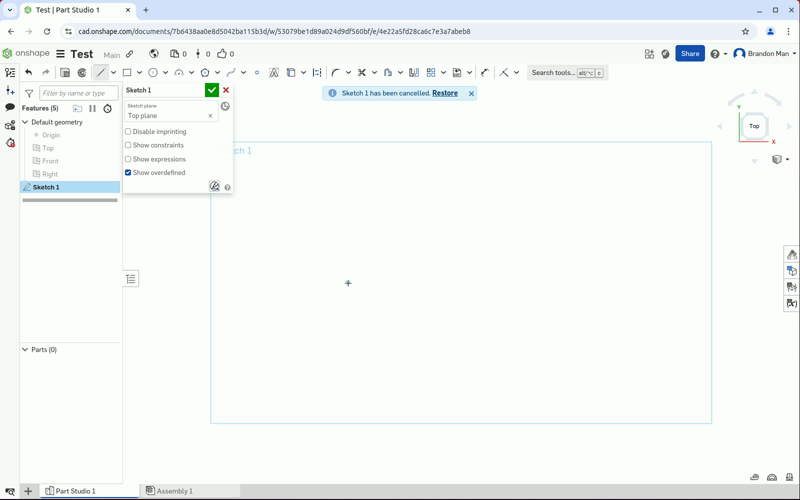
key_down(shift)
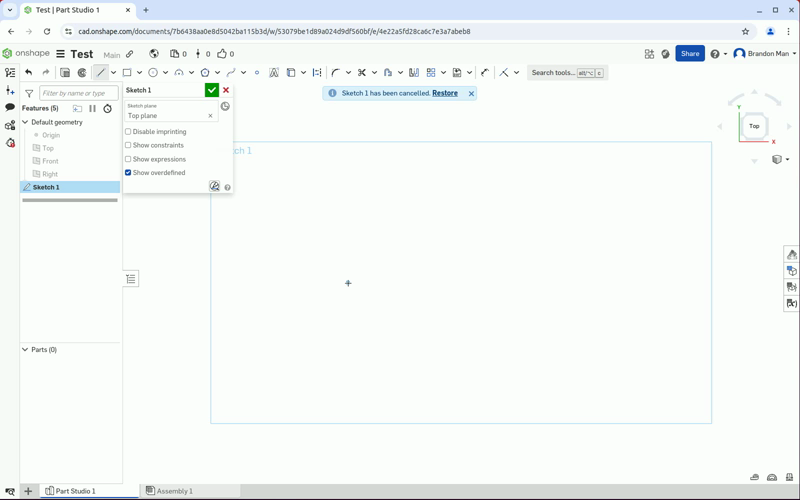
mouse_move(378, 282)
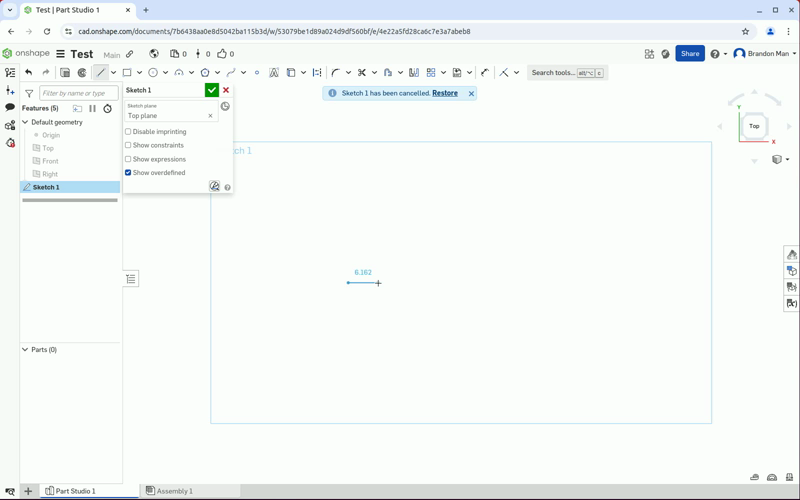
mouse_move(359, 278)
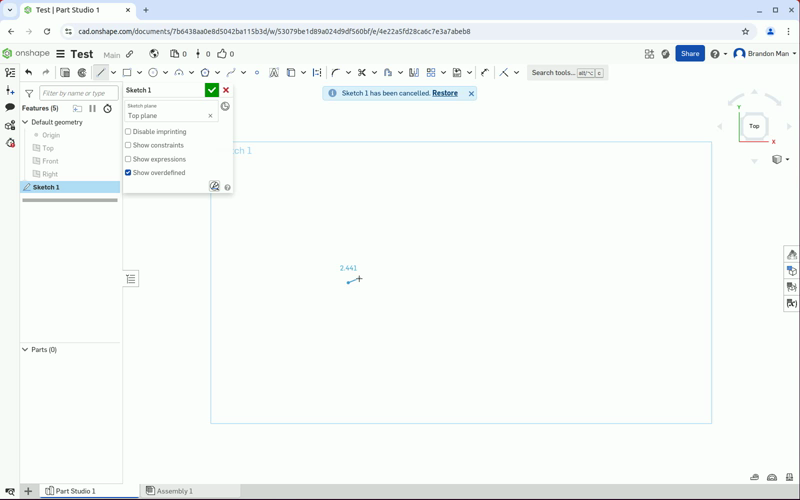
click(359, 278)
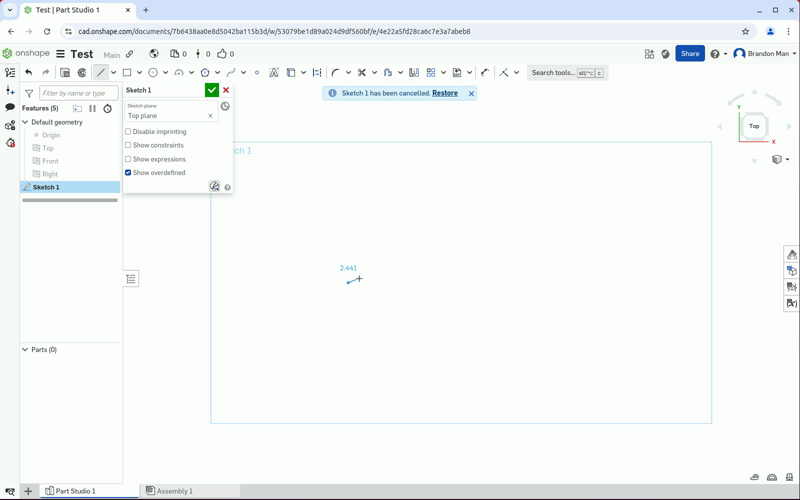
key_up(shift)
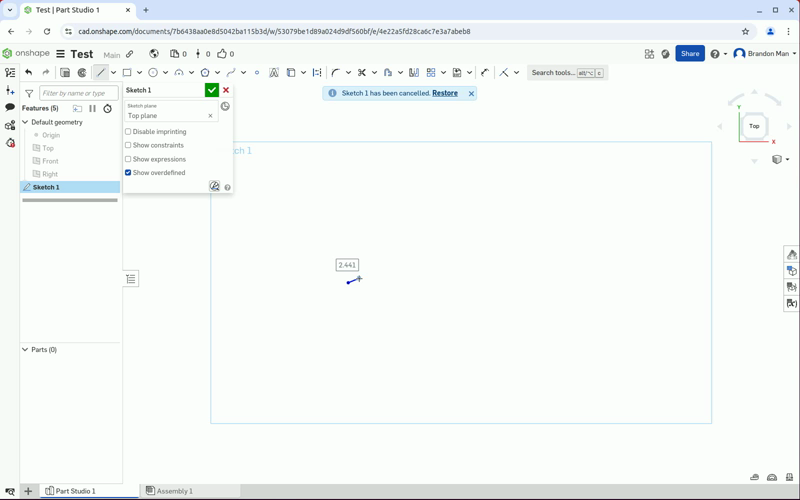
key_down(shift)
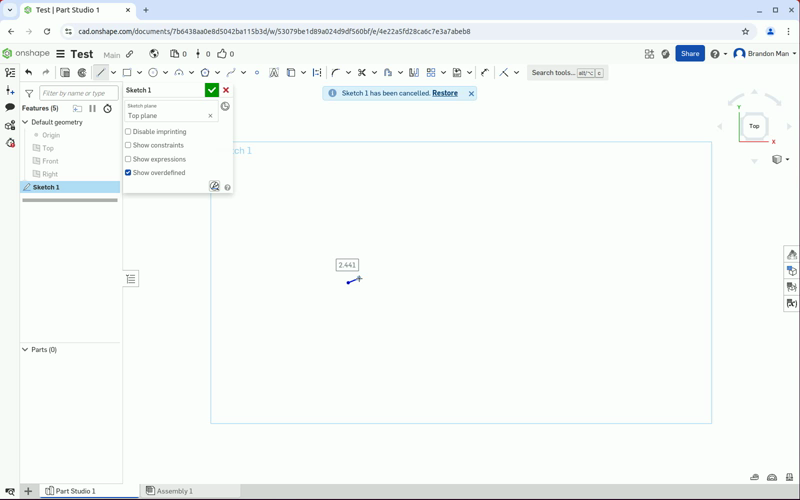
mouse_move(389, 278)
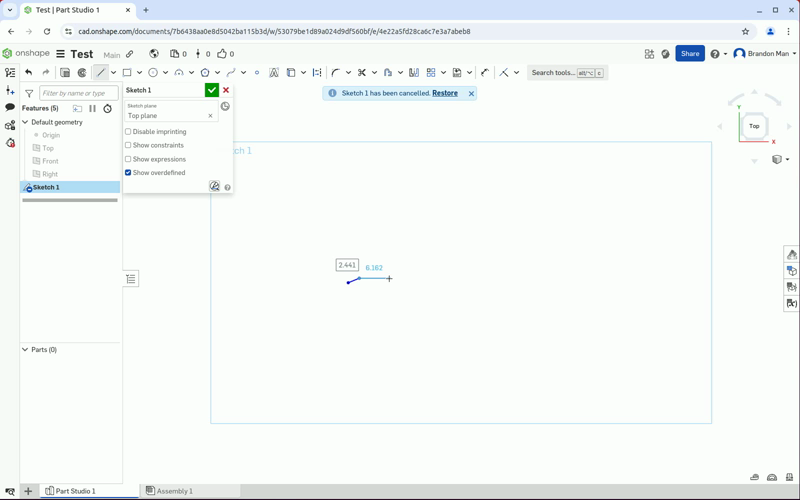
mouse_move(394, 285)
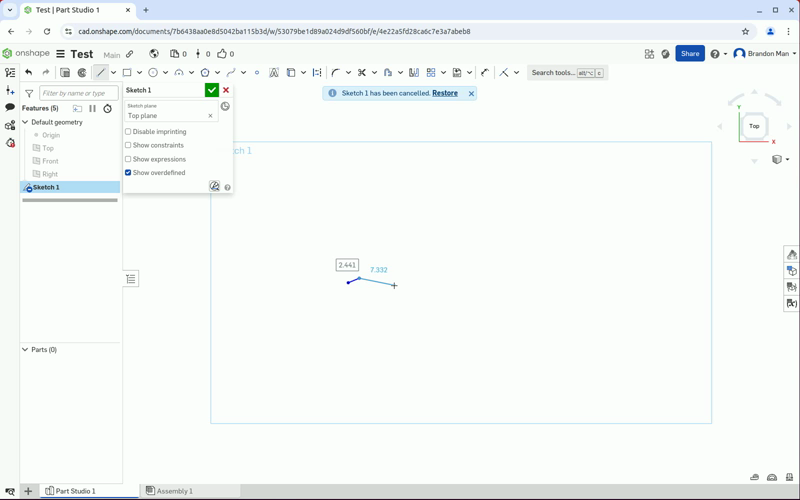
click(394, 285)
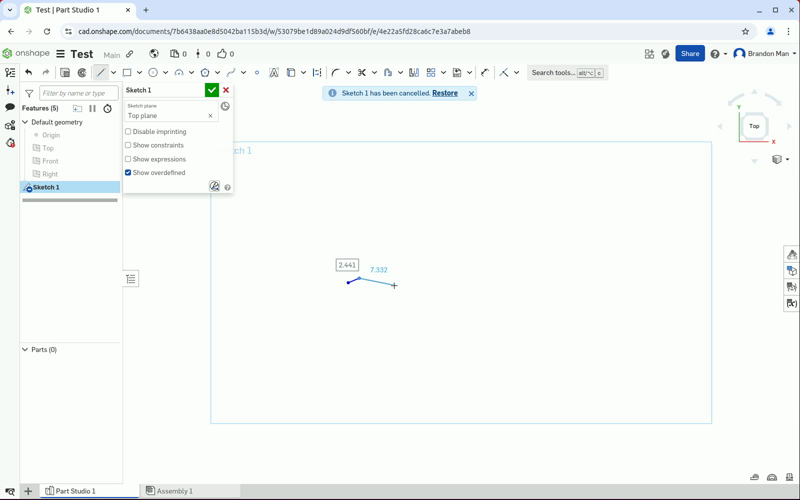
key_up(shift)
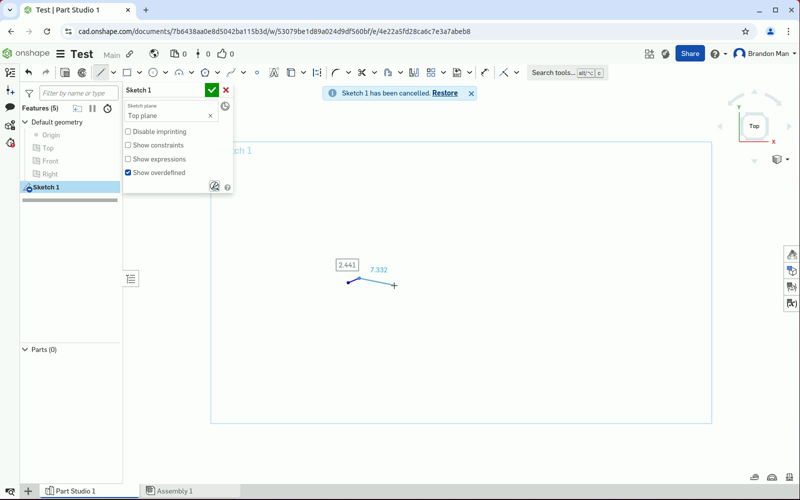
key_down(shift)
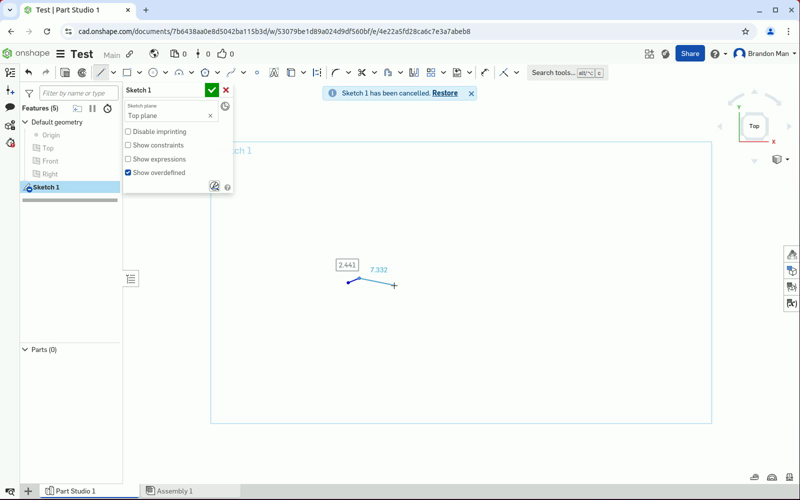
mouse_move(424, 285)
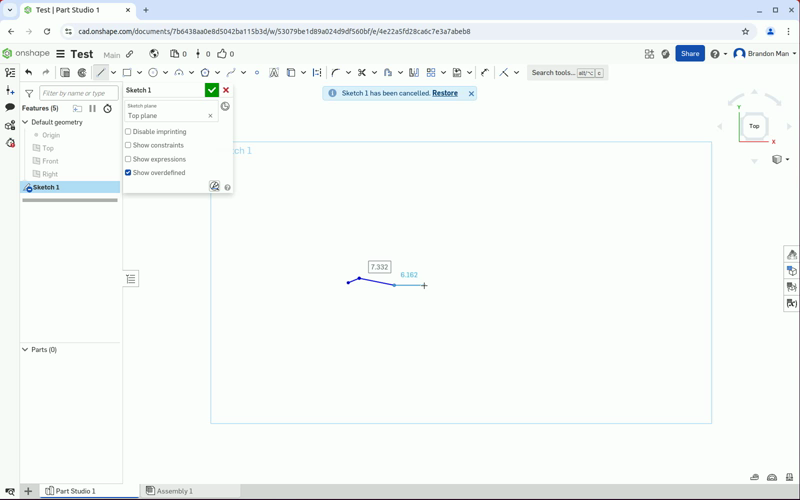
mouse_move(398, 292)
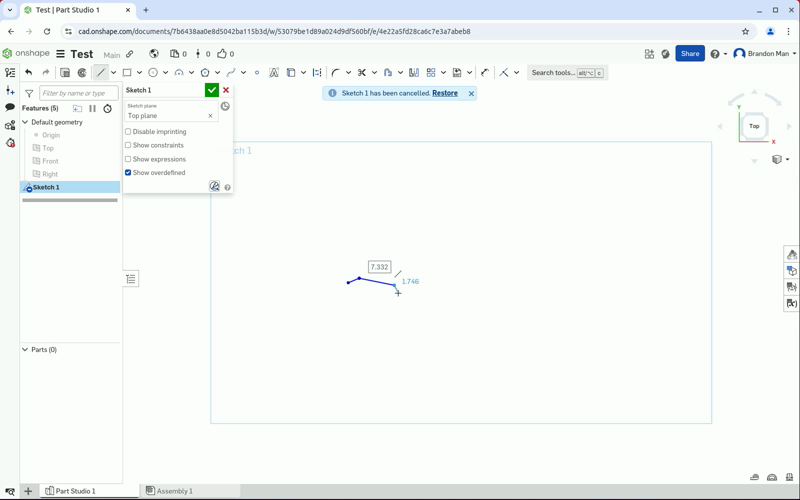
click(398, 292)
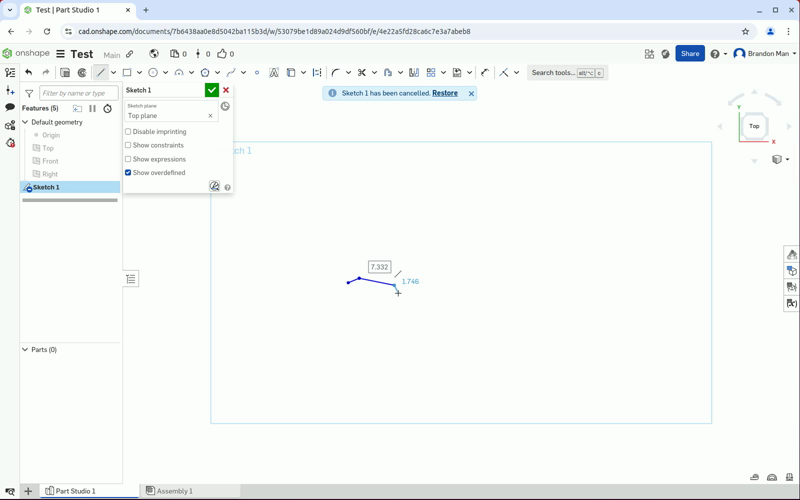
key_up(shift)
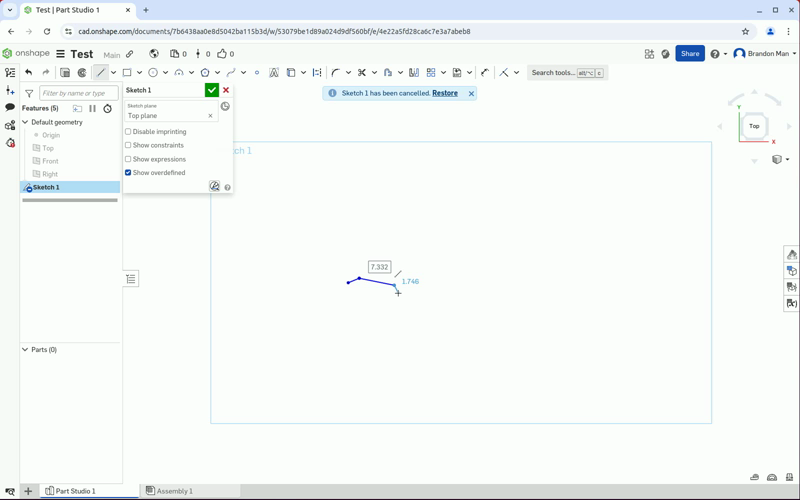
key_down(shift)
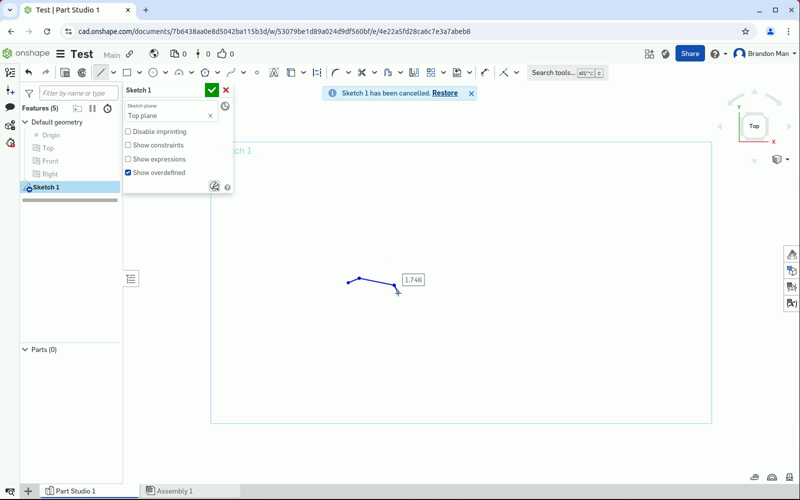
mouse_move(428, 292)
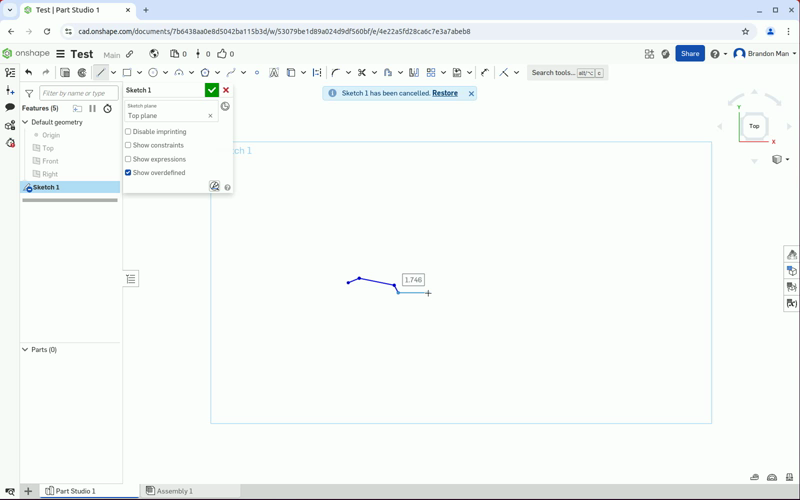
mouse_move(407, 287)
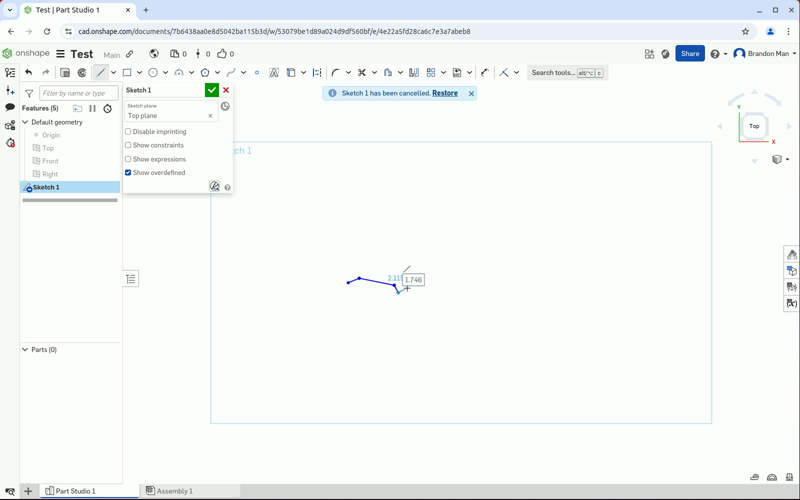
click(407, 287)
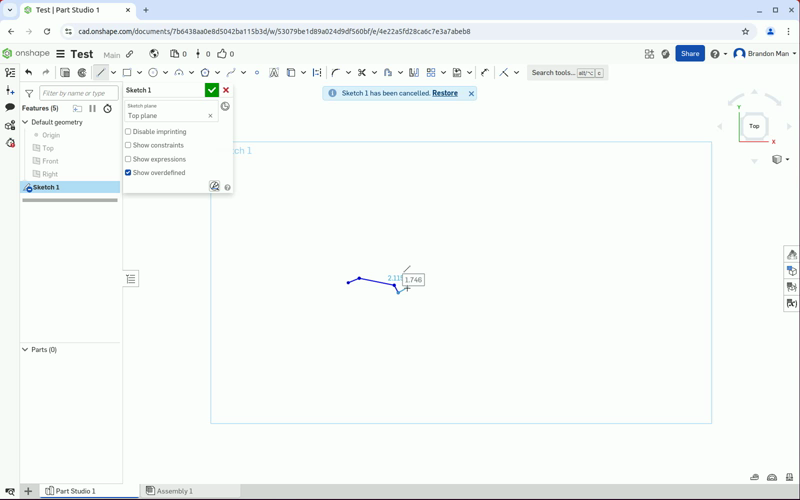
key_up(shift)
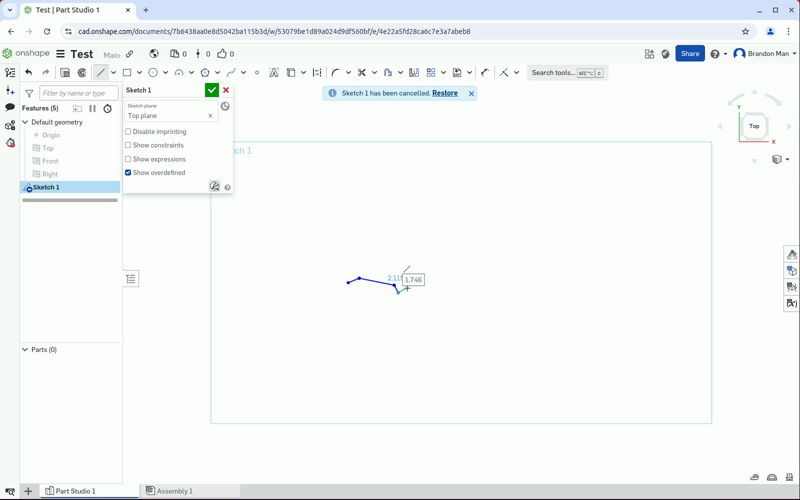
key_down(shift)
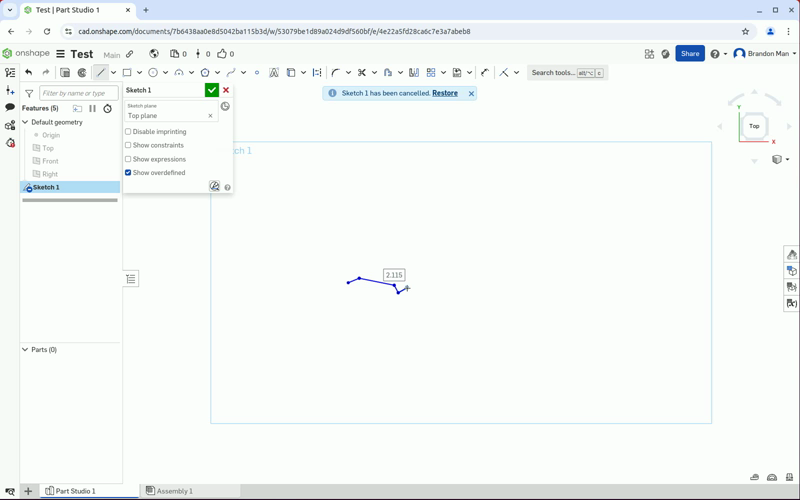
mouse_move(437, 287)
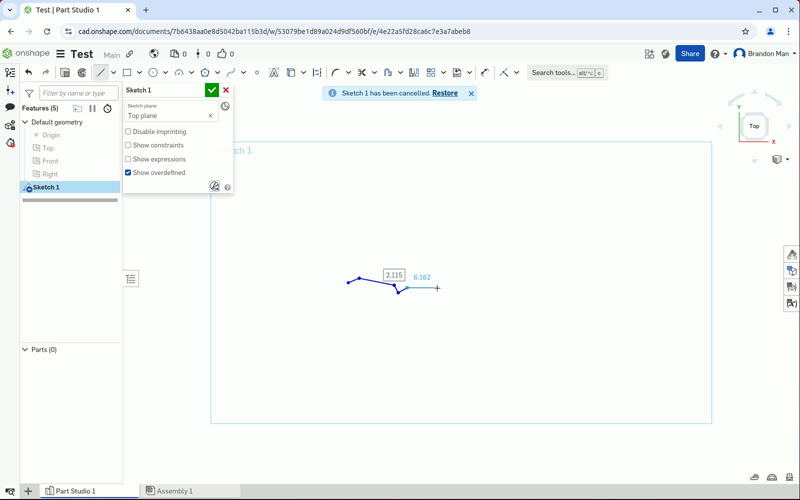
mouse_move(446, 295)
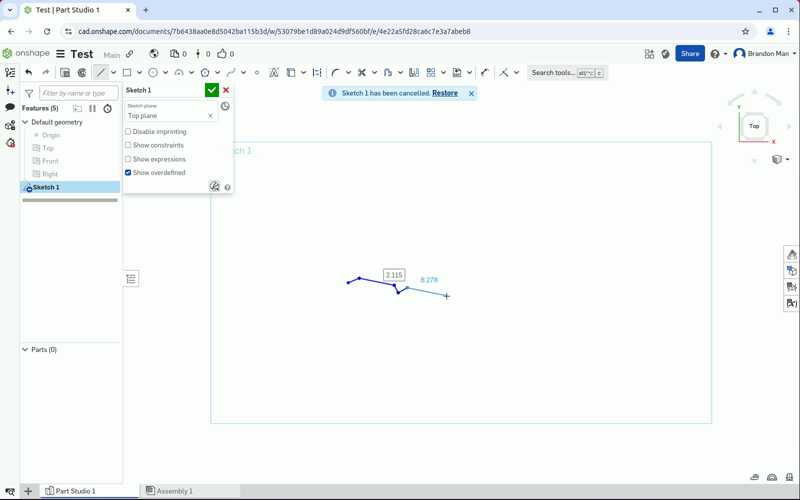
click(446, 295)
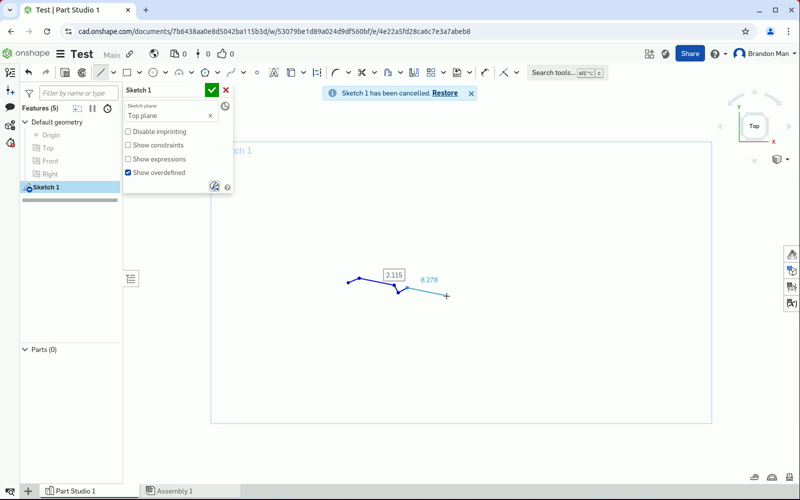
key_up(shift)
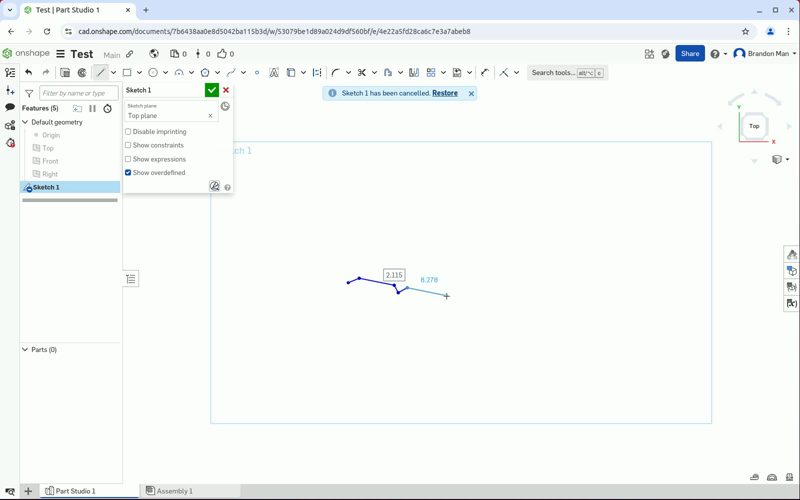
key_down(shift)
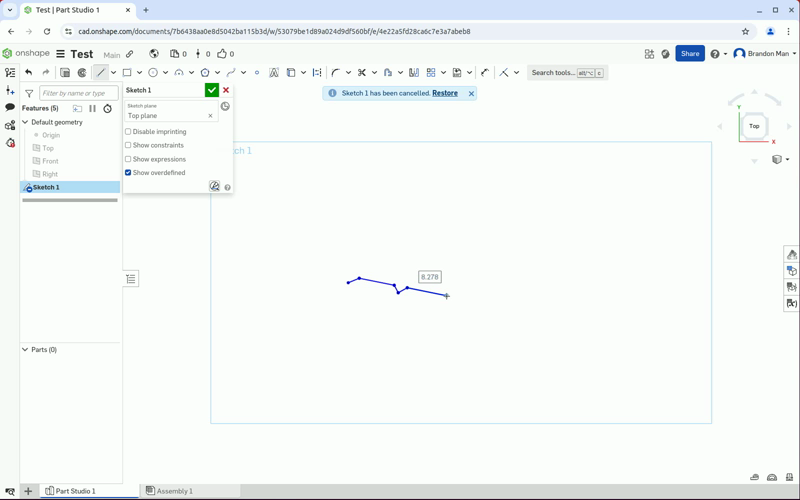
mouse_move(476, 295)
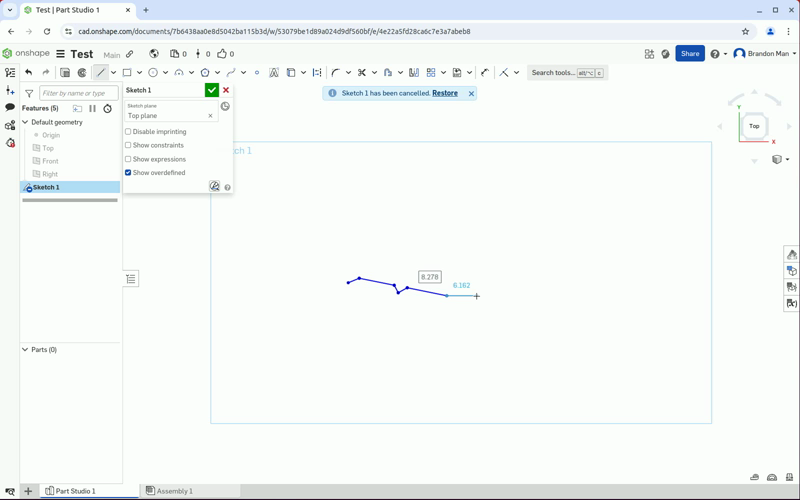
mouse_move(460, 310)
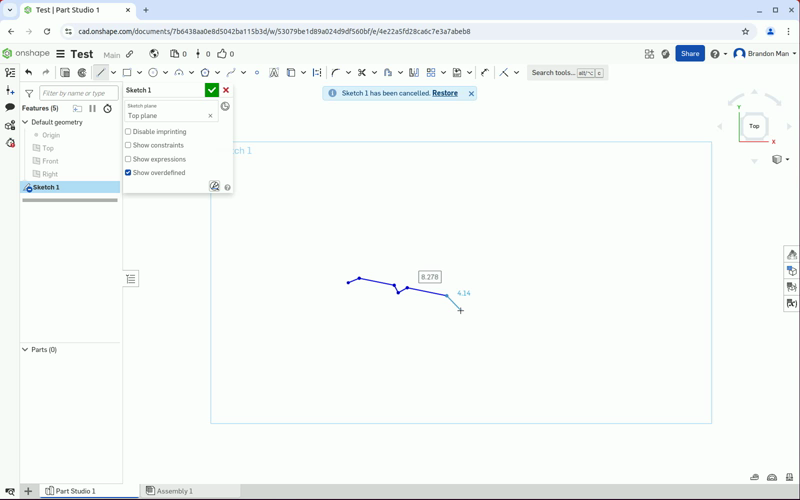
click(460, 310)
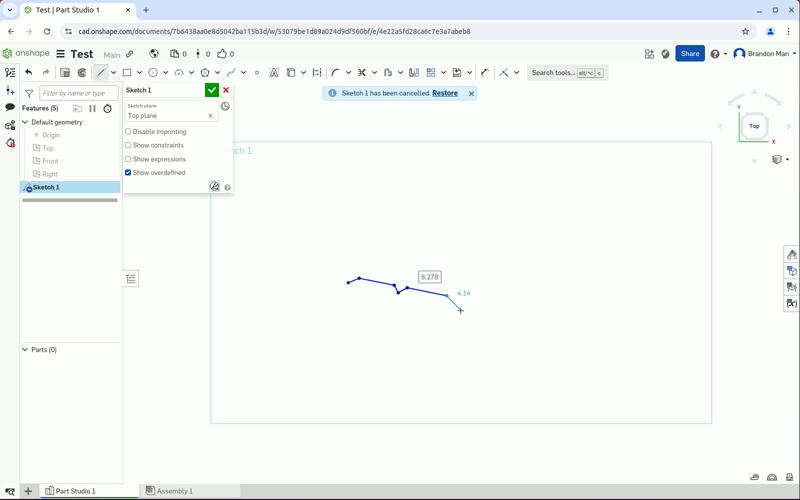
key_up(shift)
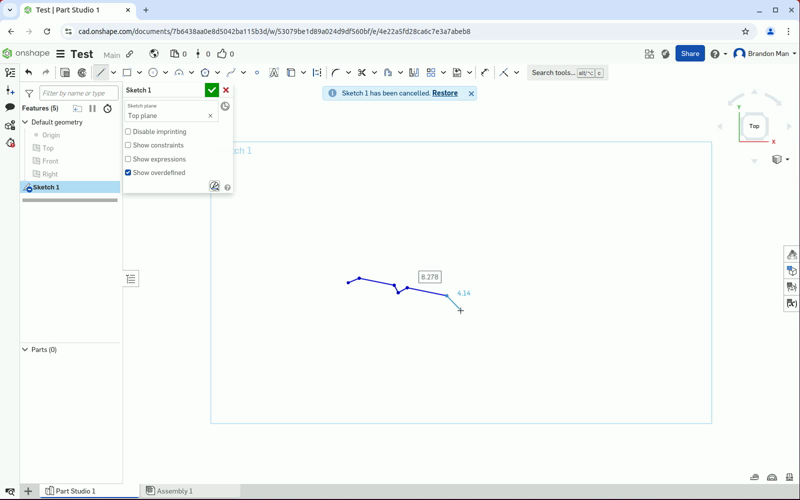
key_down(shift)
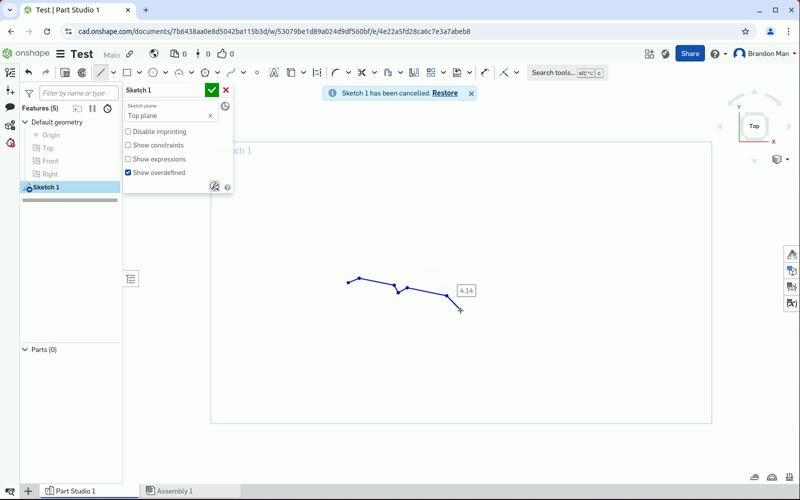
mouse_move(460, 233)
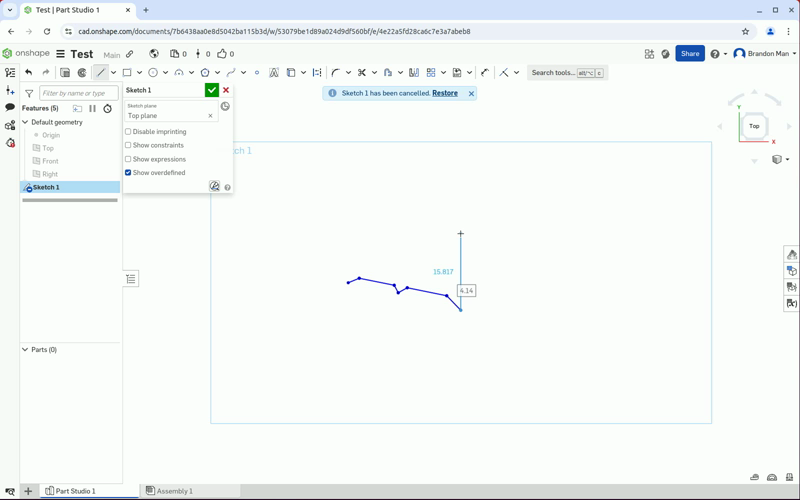
click(460, 233)
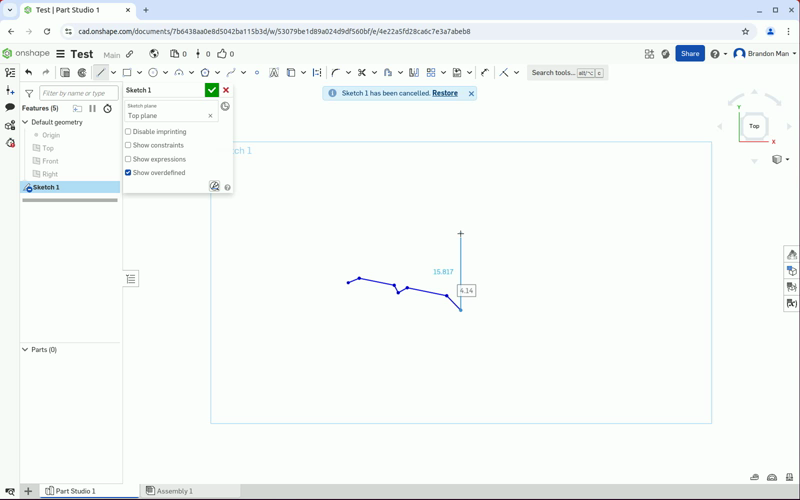
key_up(shift)
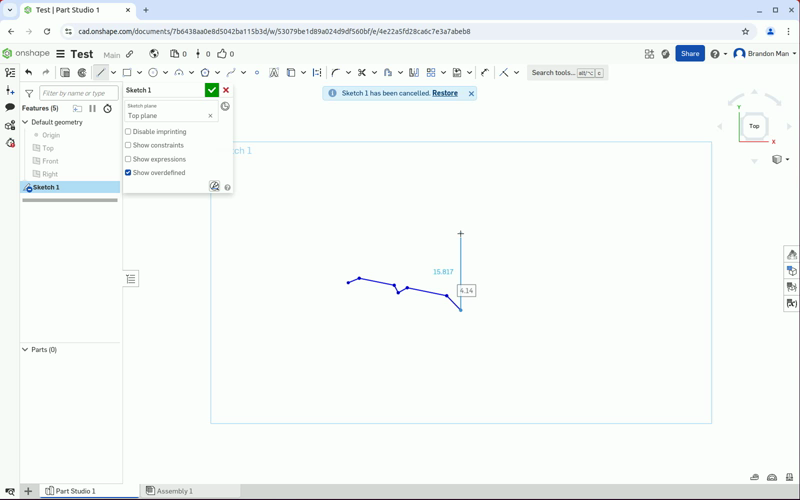
key_down(shift)
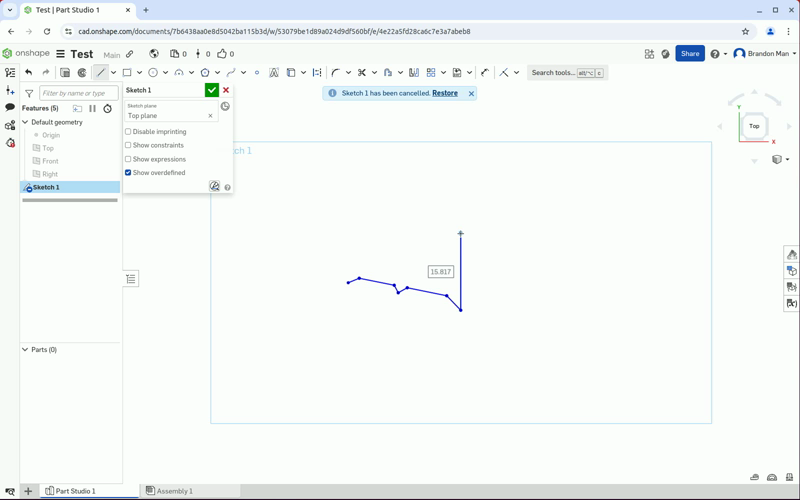
mouse_move(490, 233)
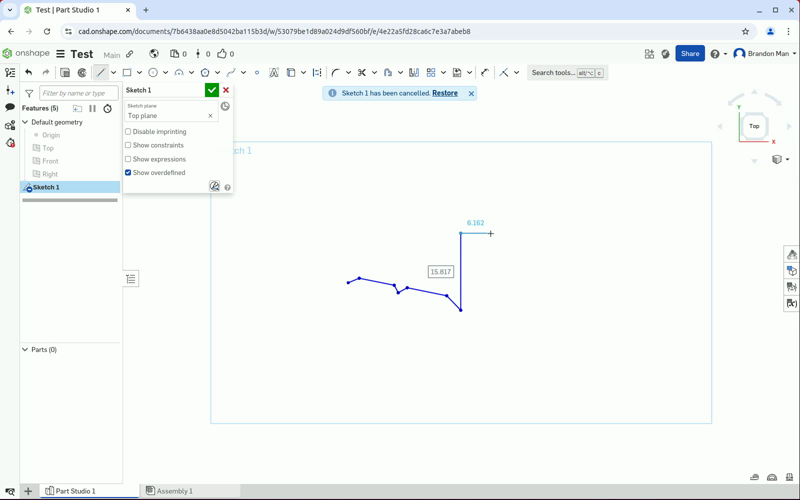
mouse_move(454, 233)
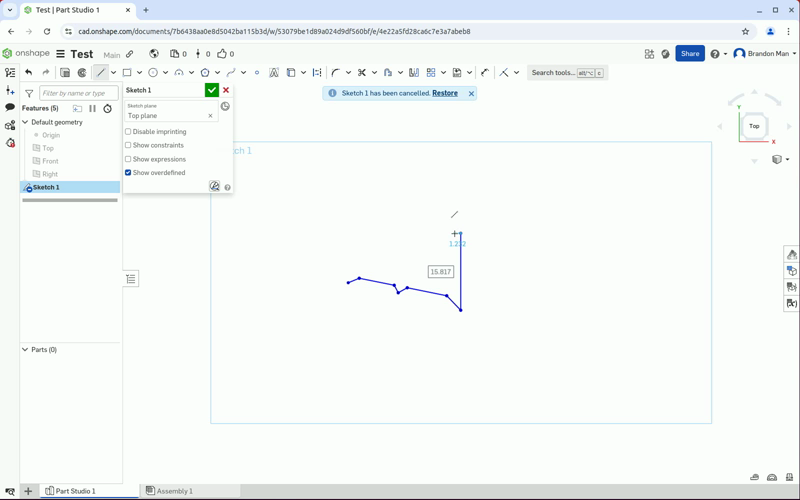
scroll(6)
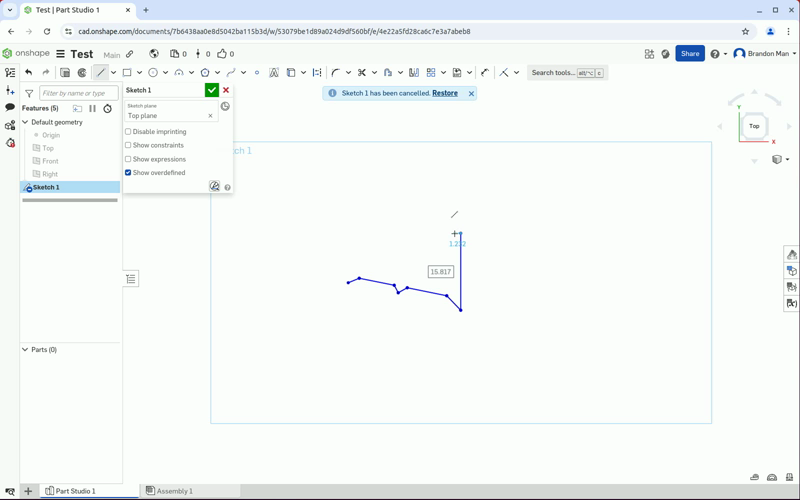
scroll(6)
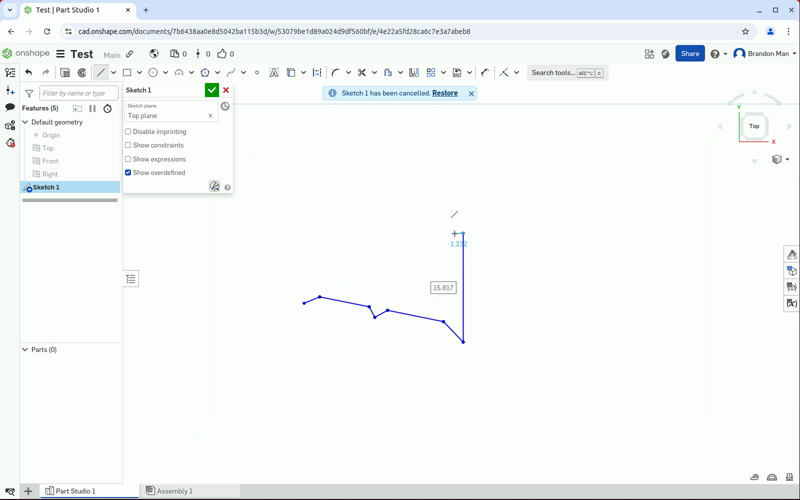
scroll(6)
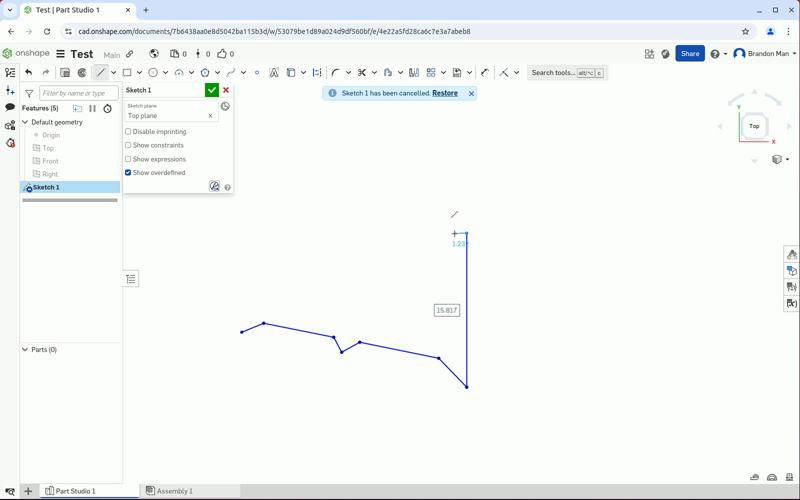
scroll(6)
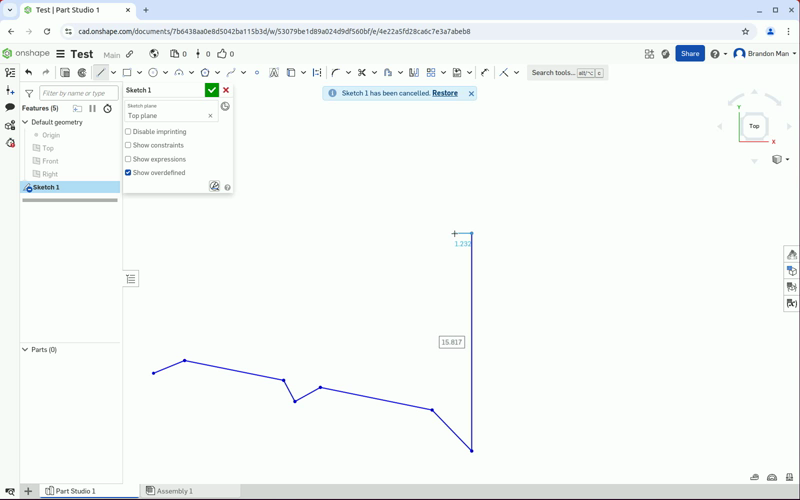
scroll(6)
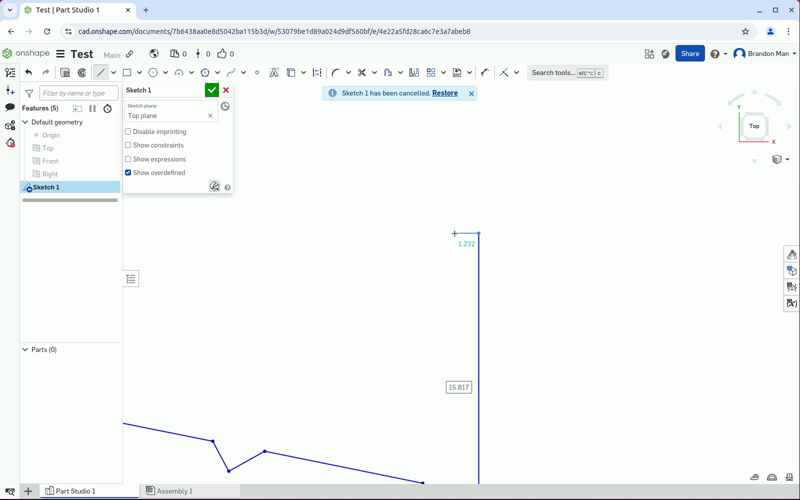
scroll(6)
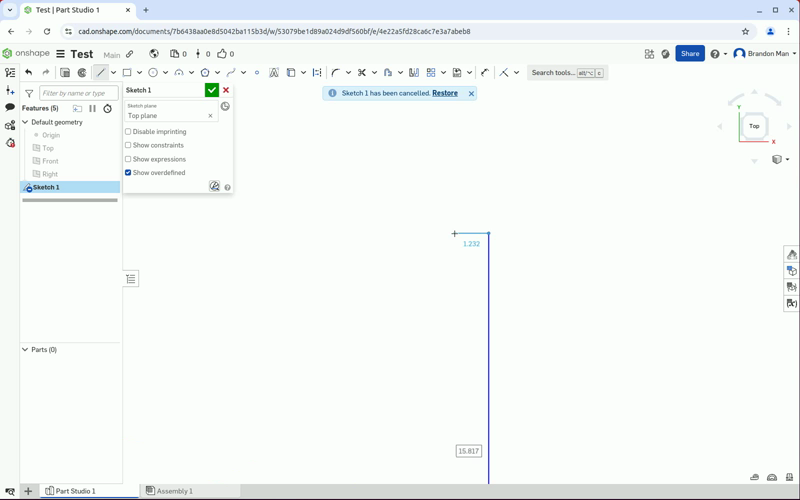
scroll(6)
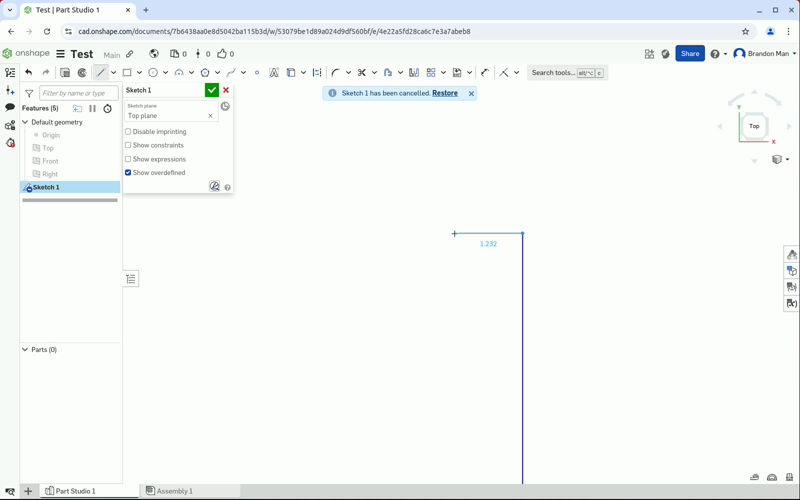
click(454, 233)
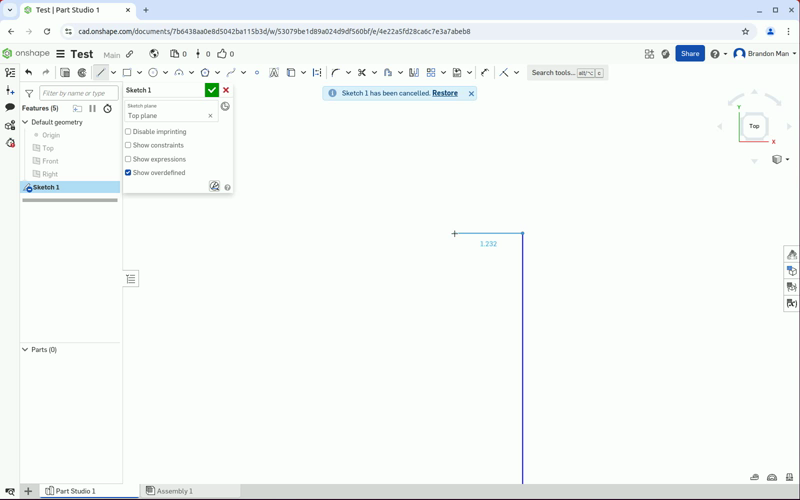
scroll(-6)
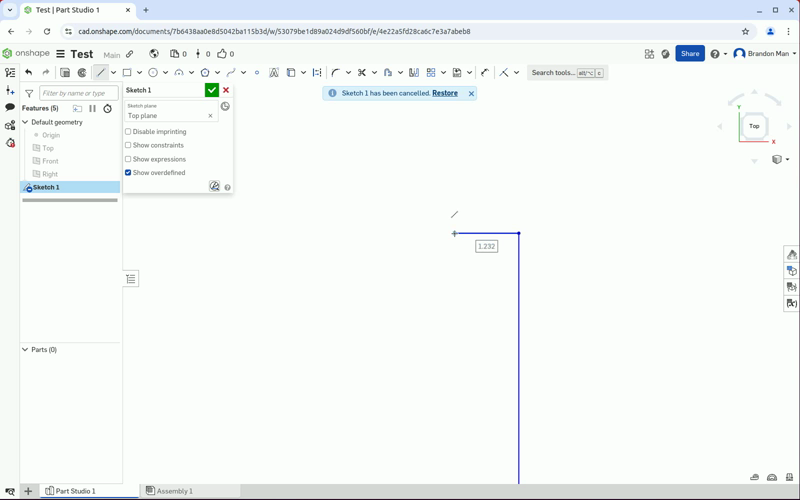
scroll(-6)
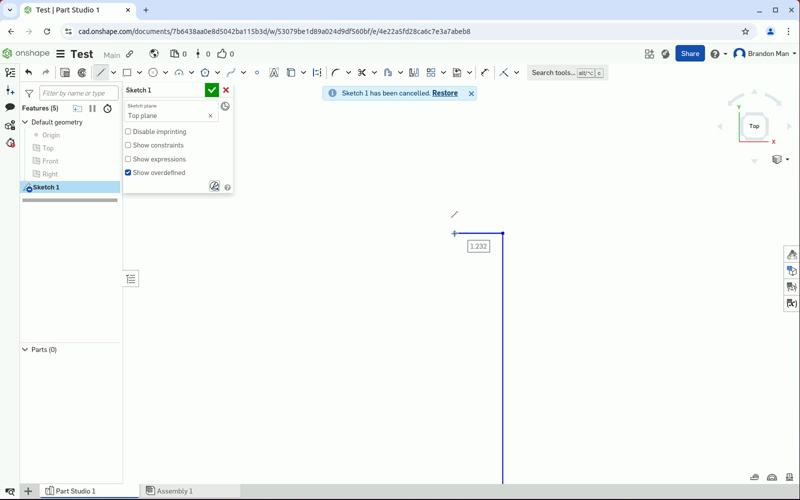
scroll(-6)
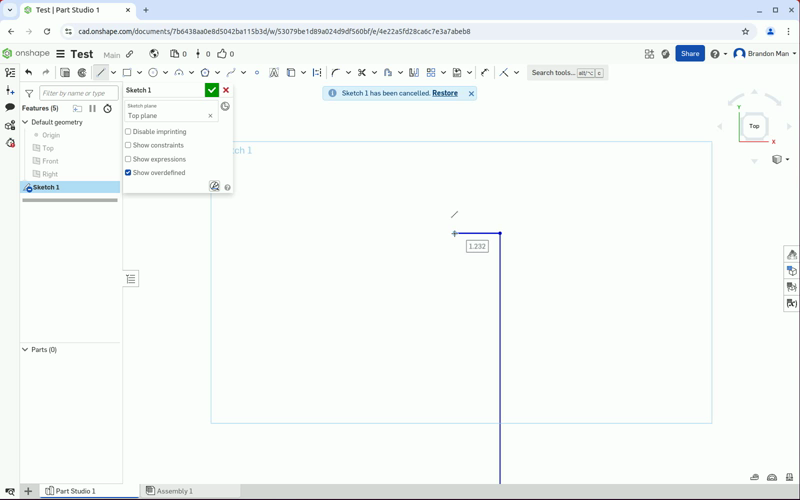
scroll(-6)
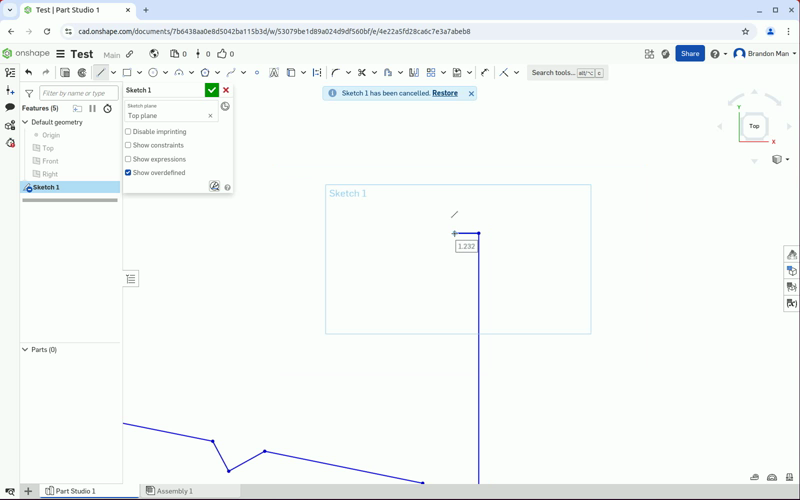
scroll(-6)
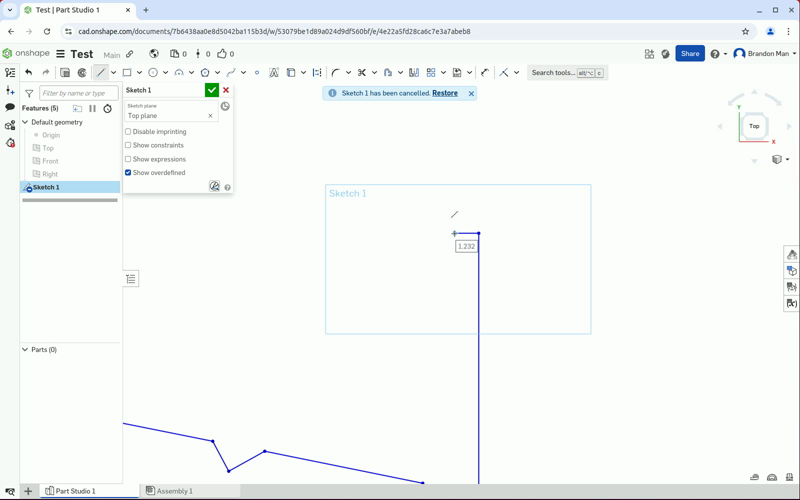
scroll(-6)
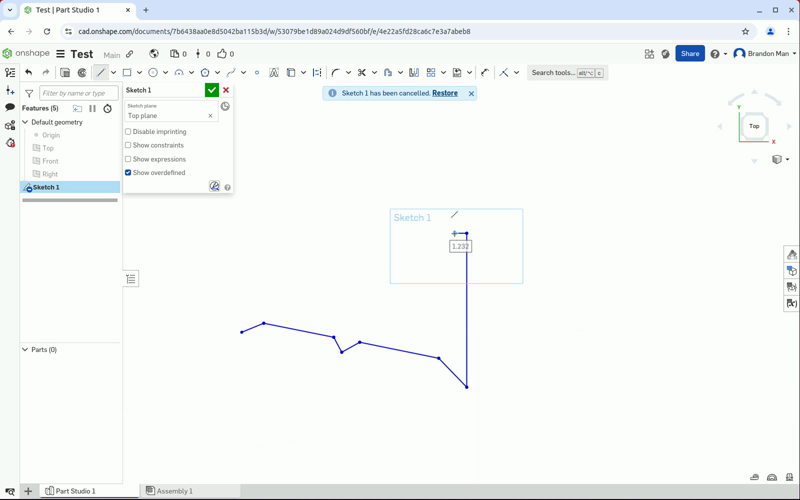
scroll(-6)
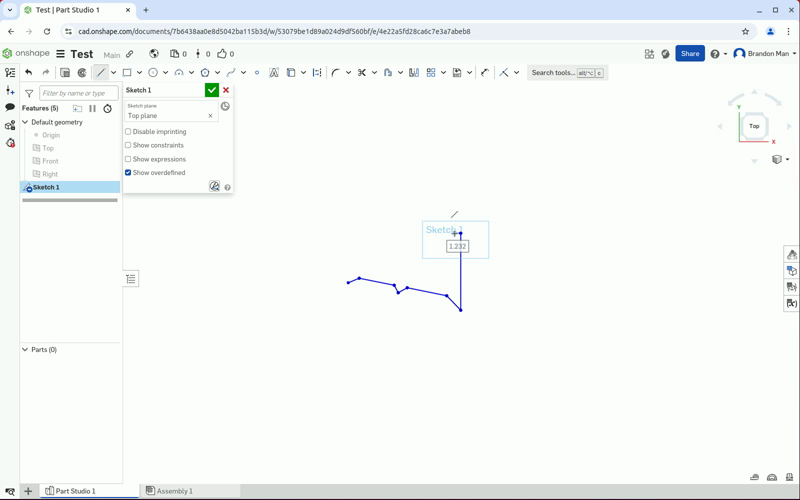
key_up(shift)
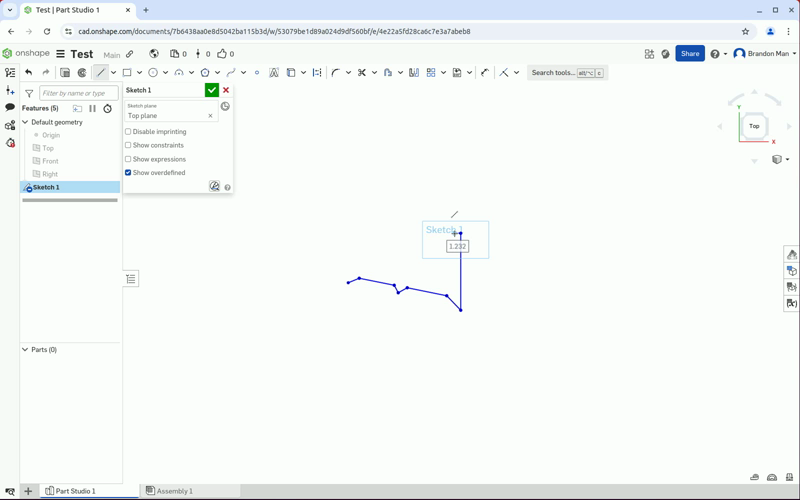
key_down(shift)
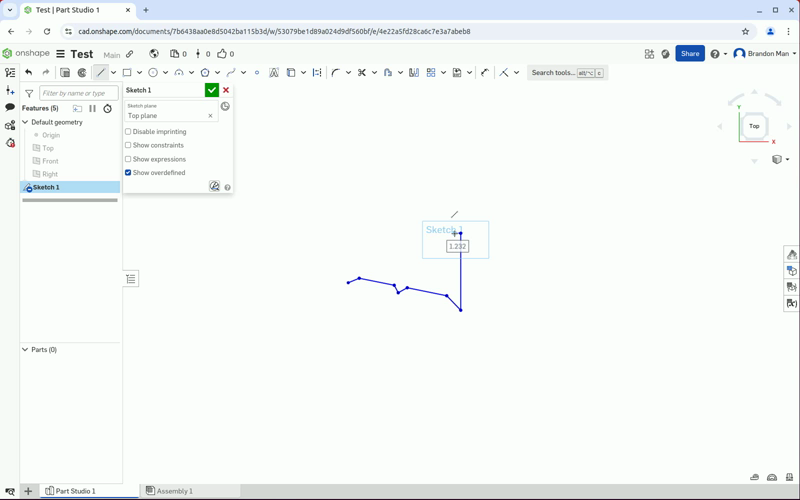
mouse_move(484, 233)
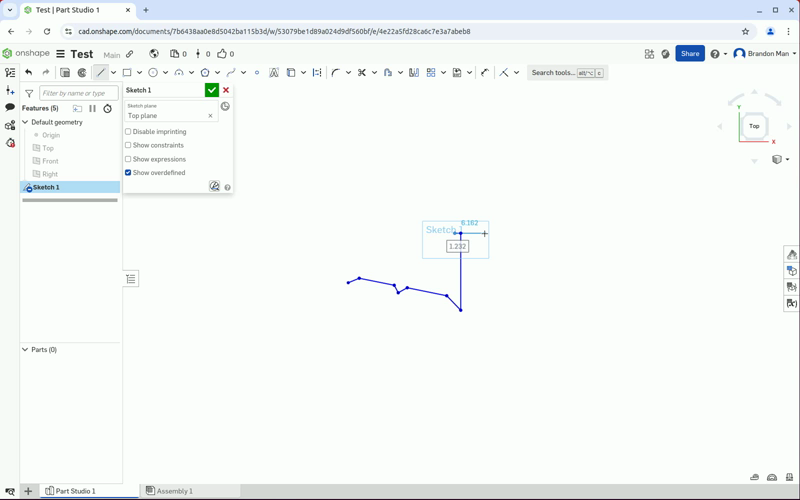
mouse_move(452, 227)
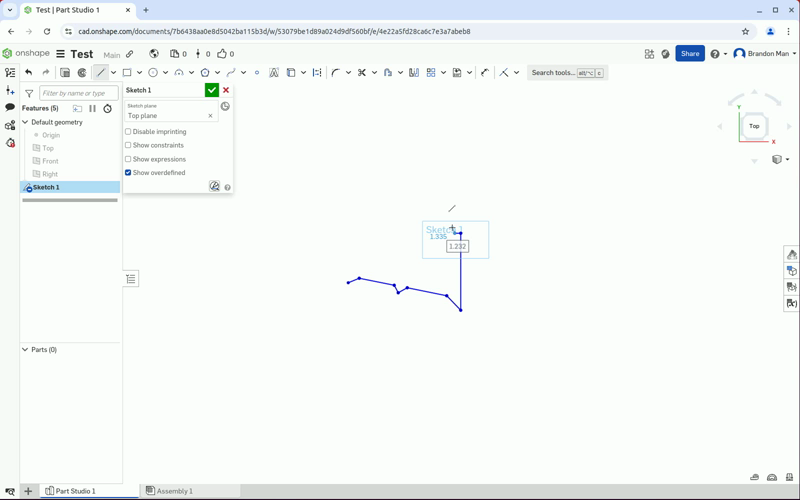
scroll(6)
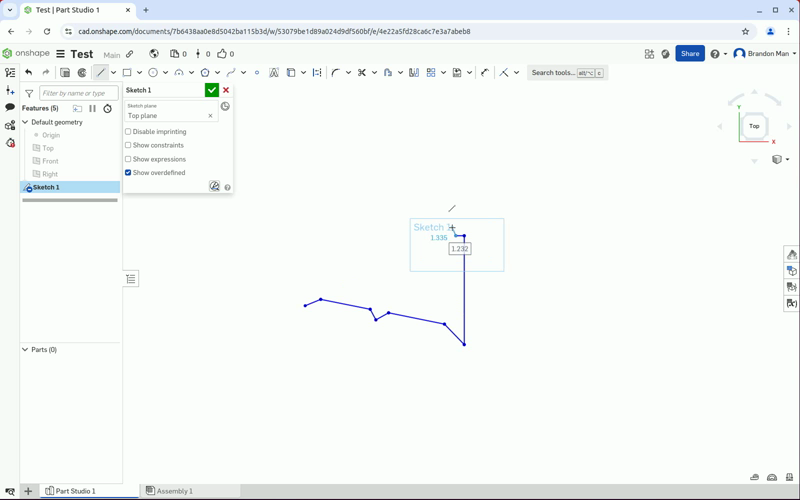
scroll(6)
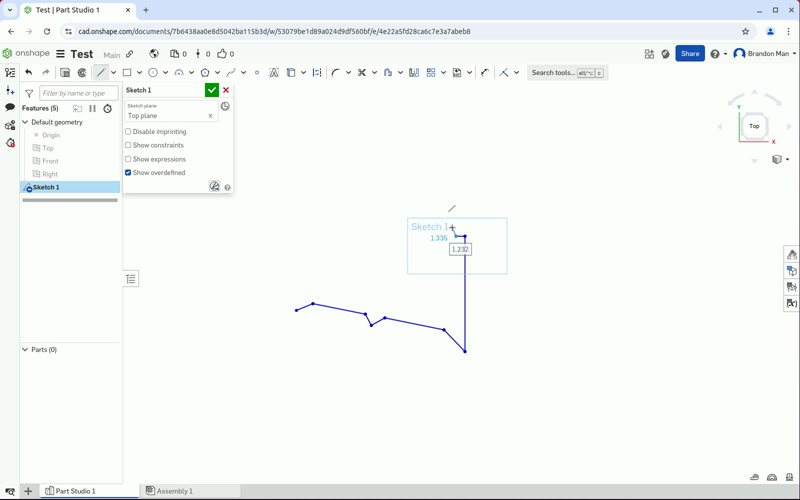
scroll(6)
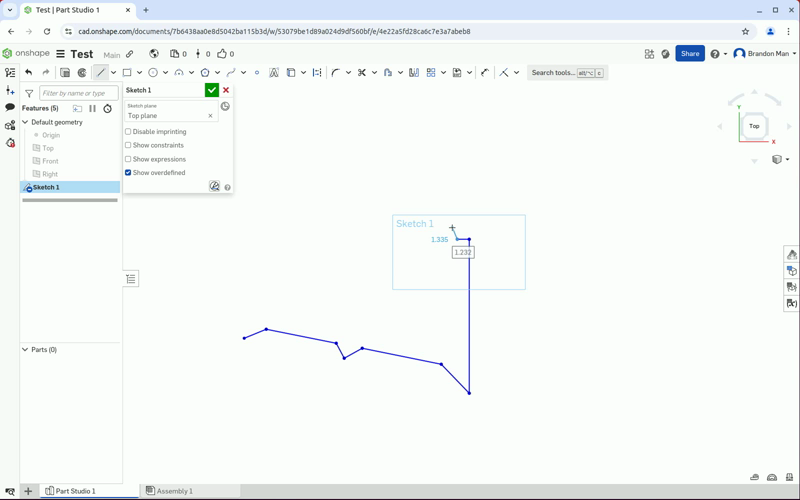
scroll(6)
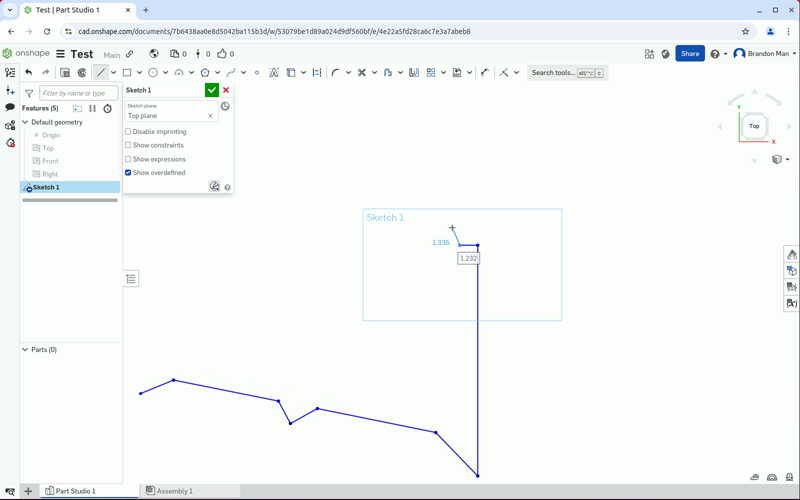
scroll(6)
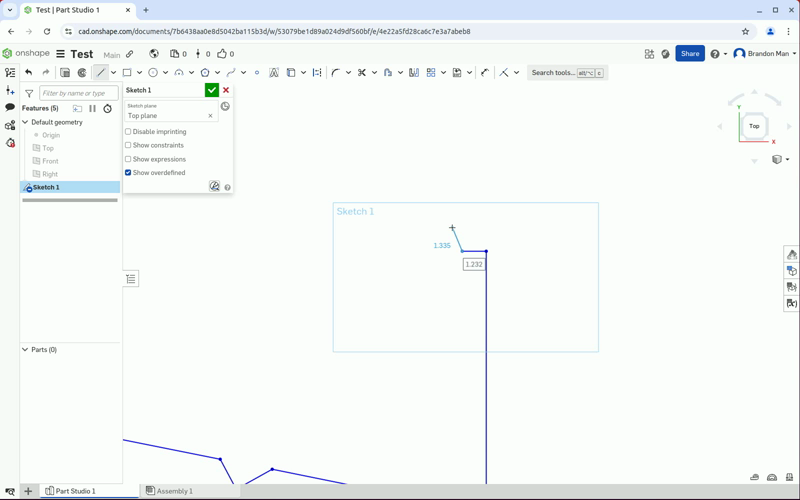
scroll(6)
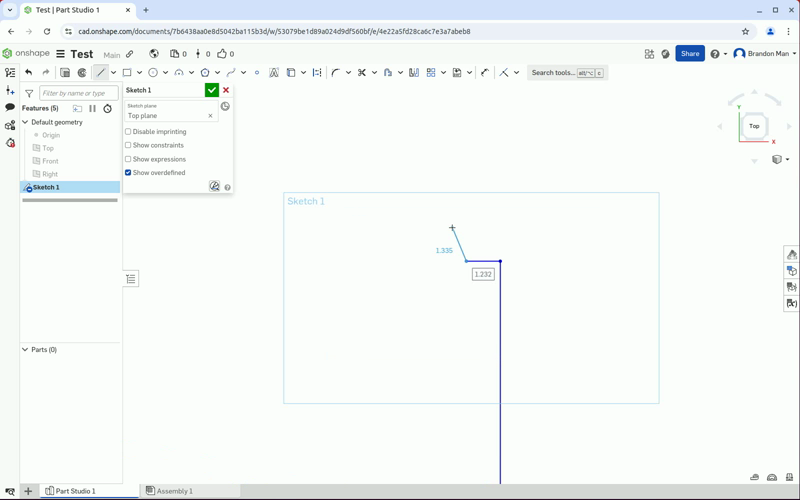
scroll(6)
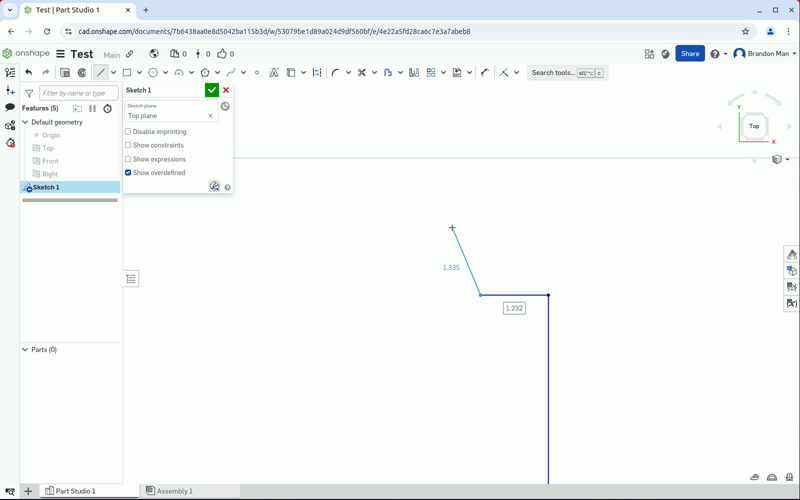
click(452, 227)
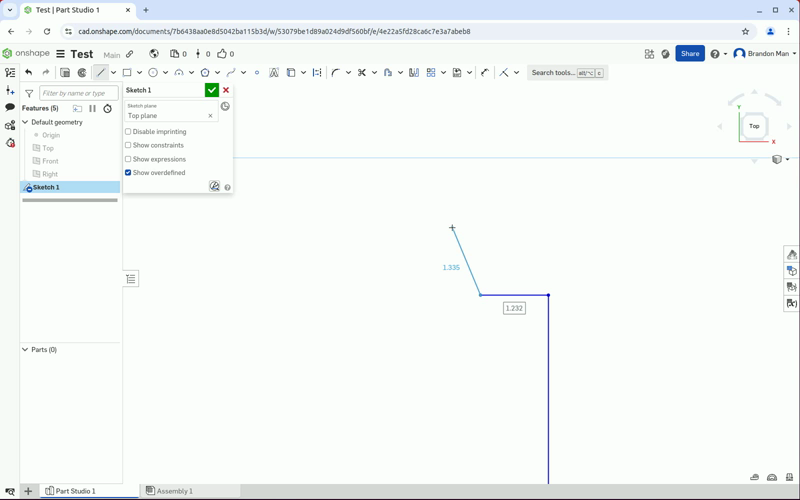
scroll(-6)
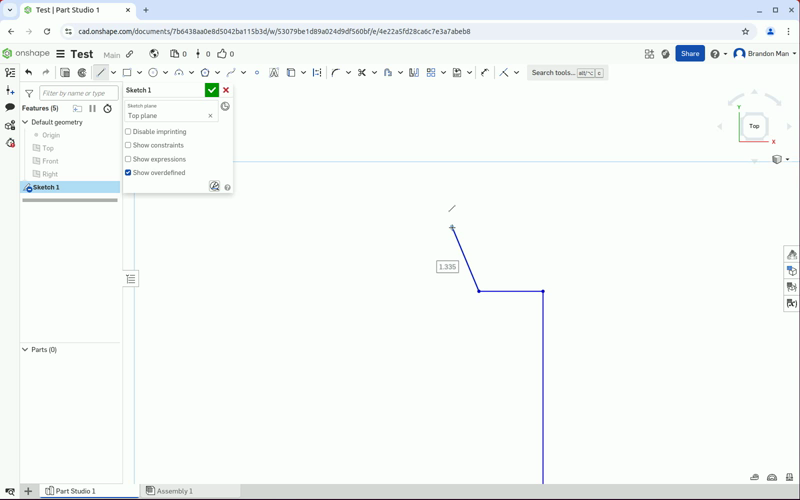
scroll(-6)
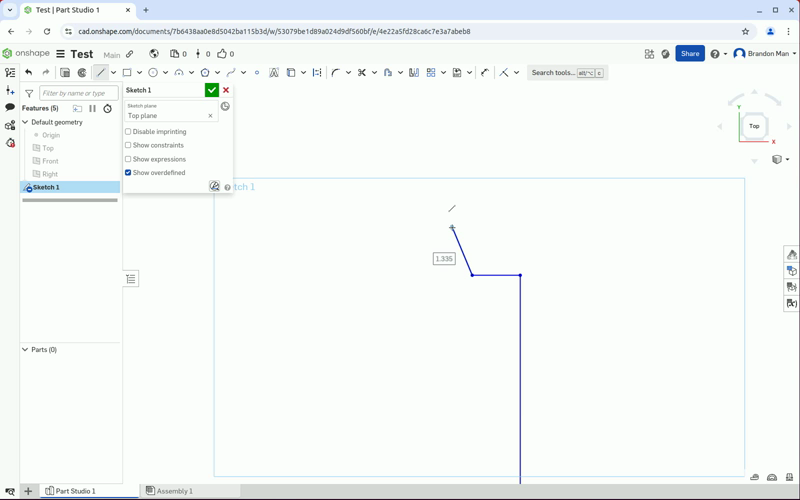
scroll(-6)
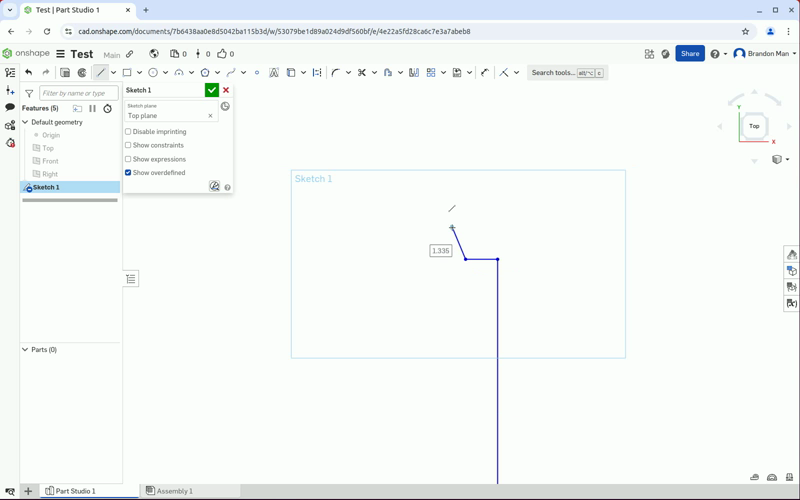
scroll(-6)
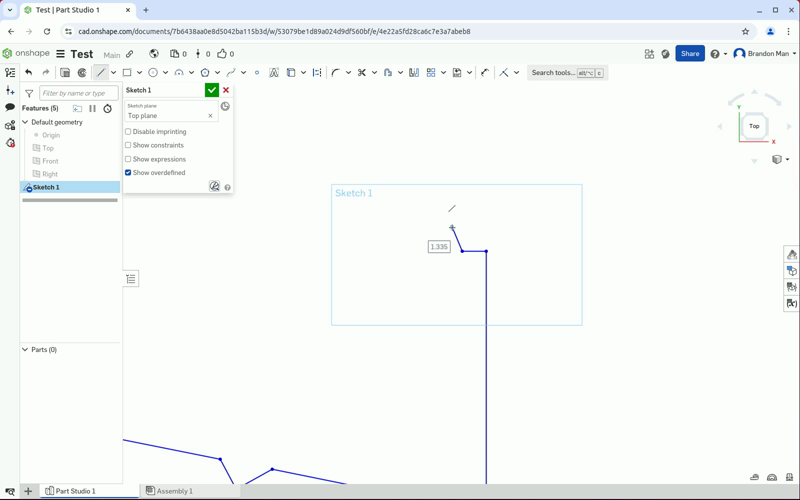
scroll(-6)
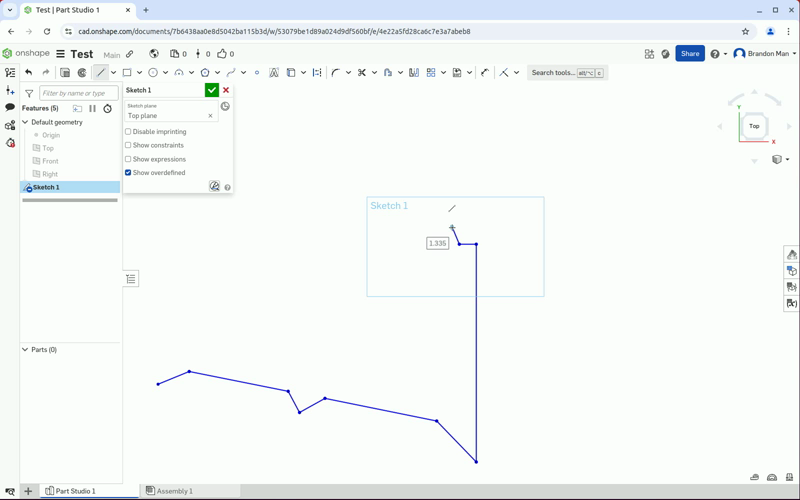
scroll(-6)
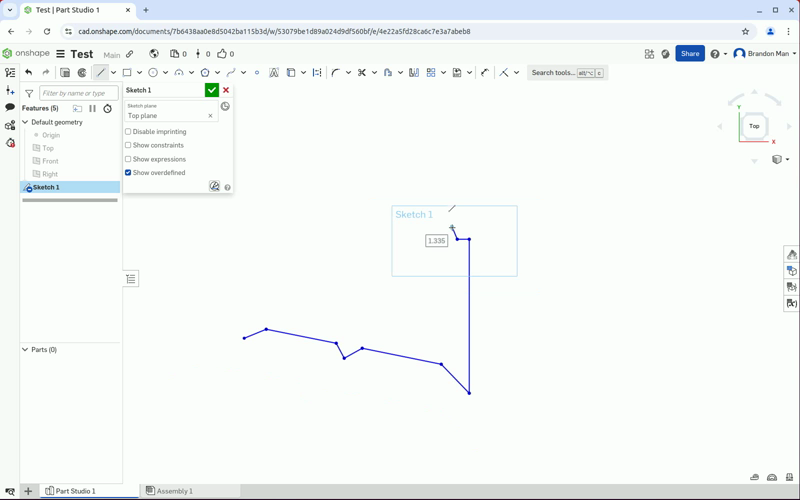
scroll(-6)
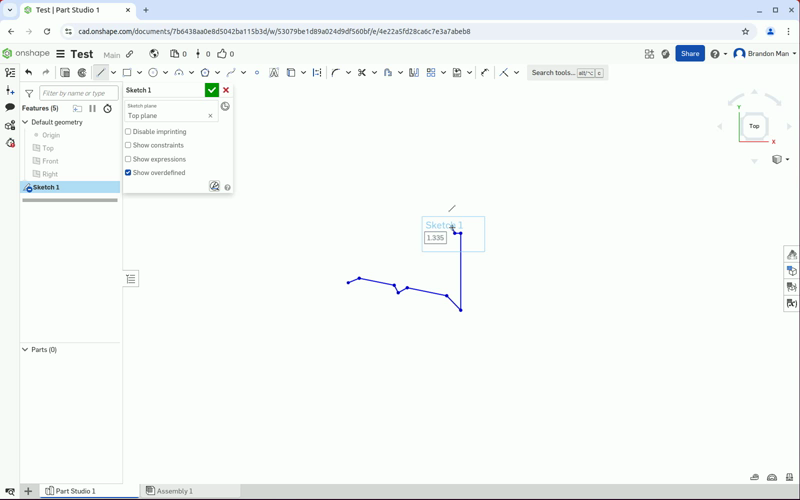
key_up(shift)
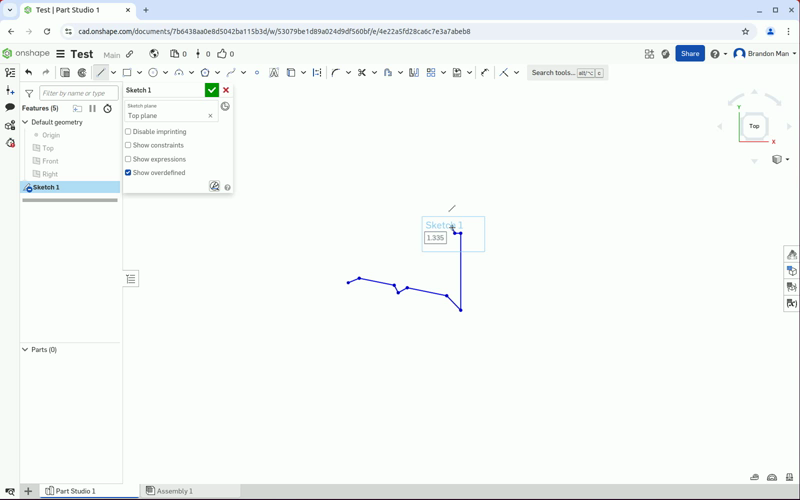
key_down(shift)
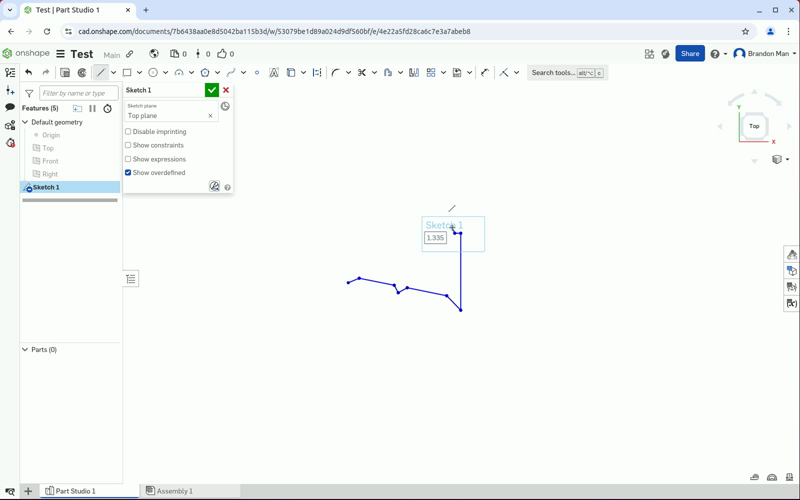
mouse_move(482, 227)
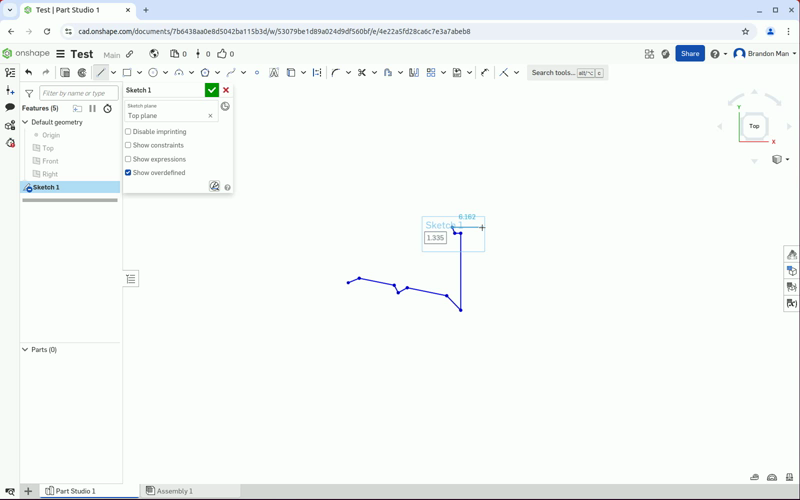
mouse_move(448, 242)
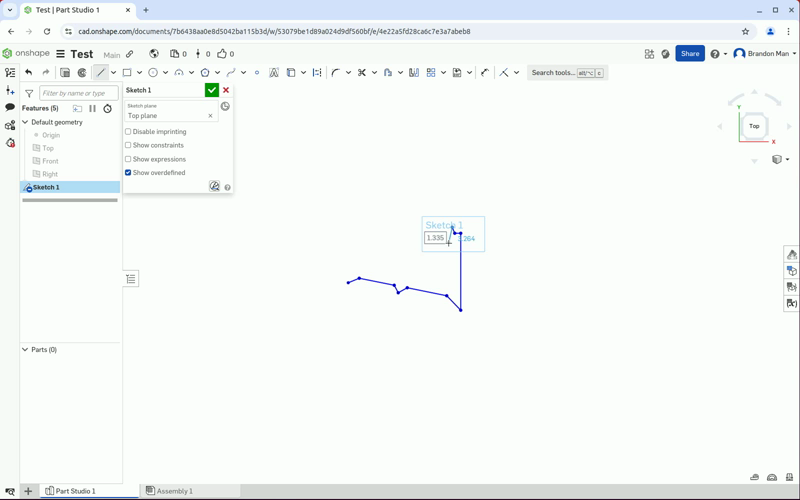
click(448, 242)
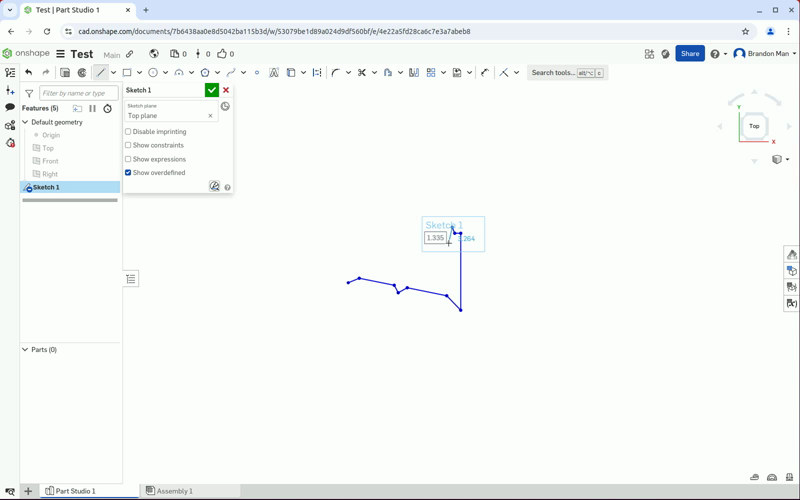
key_up(shift)
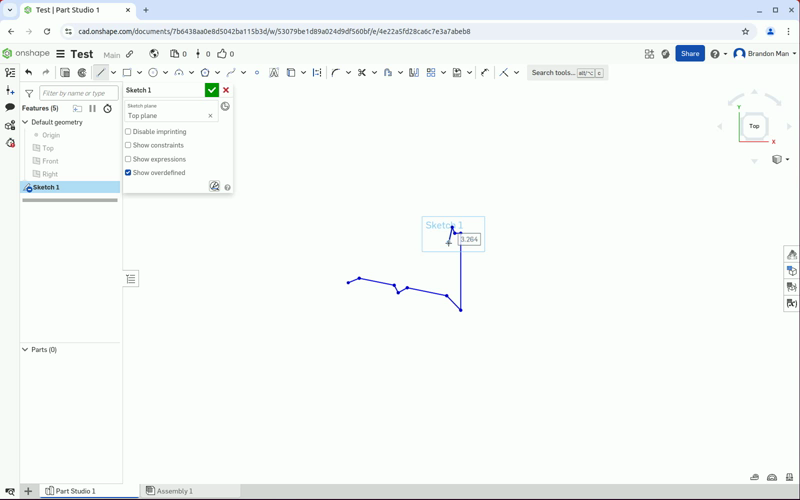
key_down(shift)
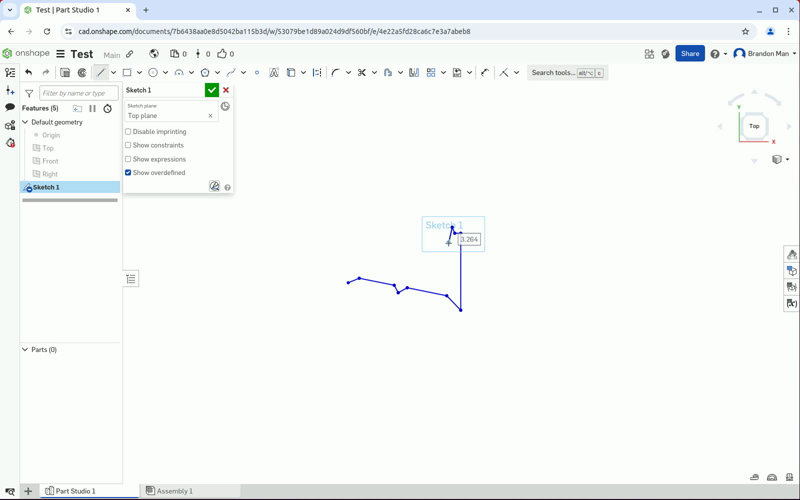
mouse_move(373, 227)
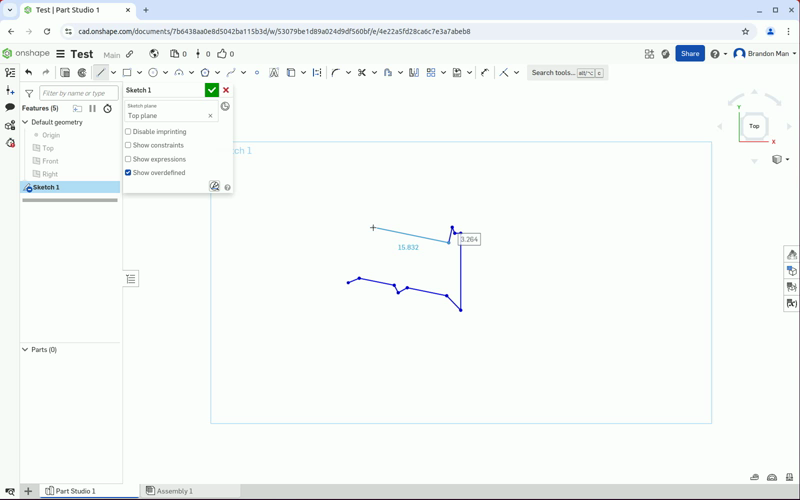
click(373, 227)
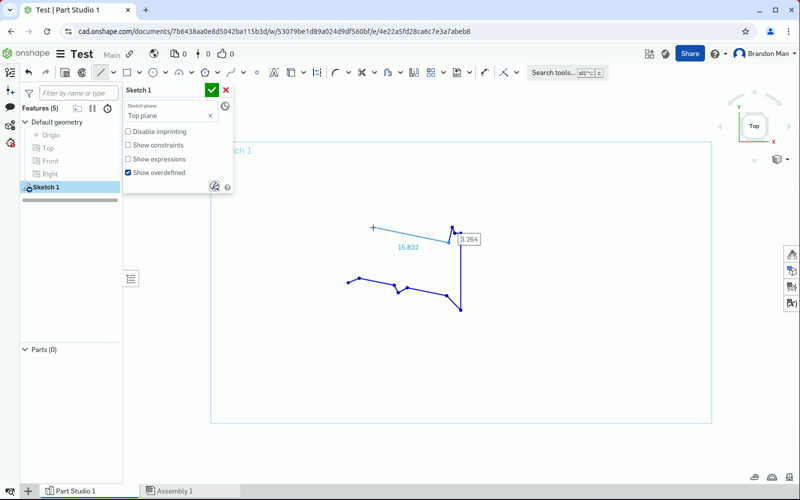
key_up(shift)
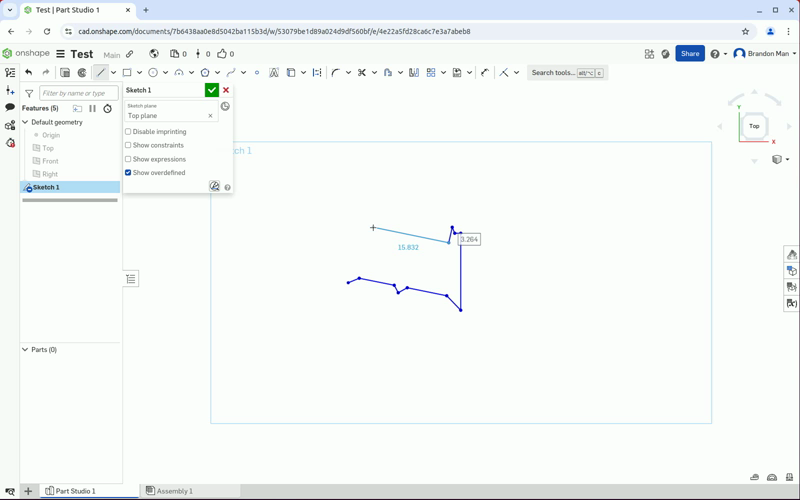
key_down(shift)
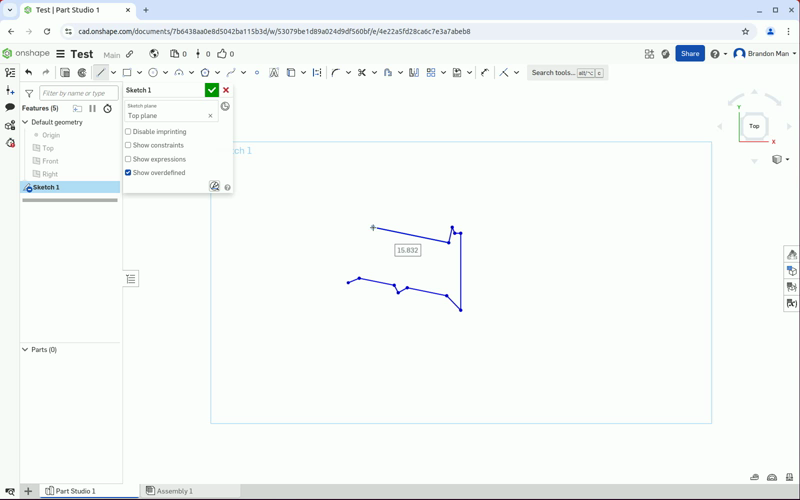
mouse_move(348, 282)
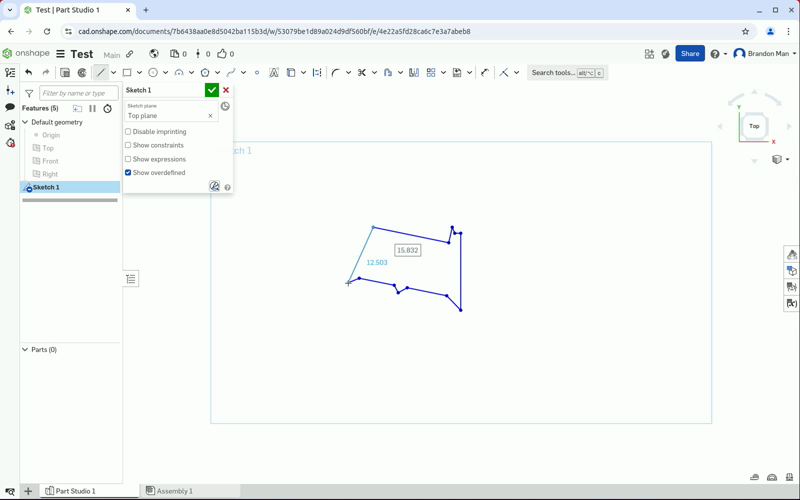
key_up(shift)
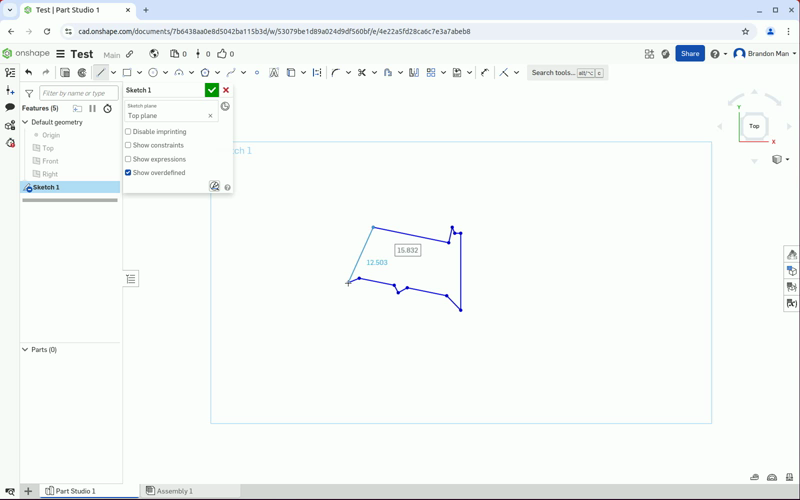
click(348, 282)
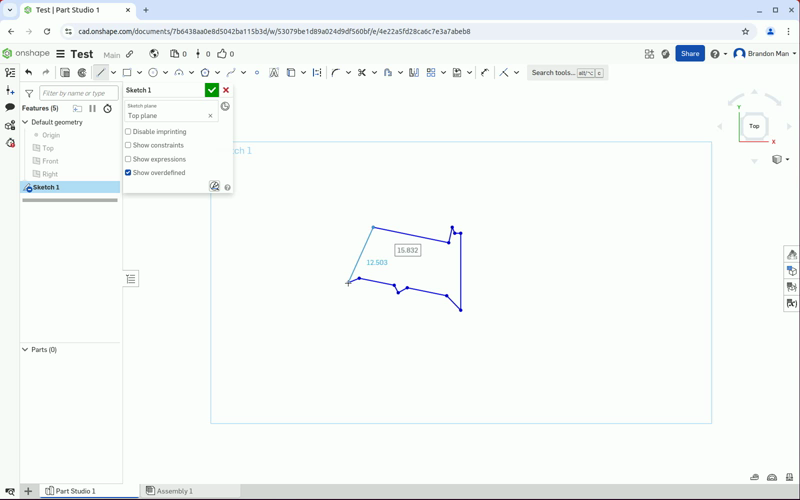
key(esc)
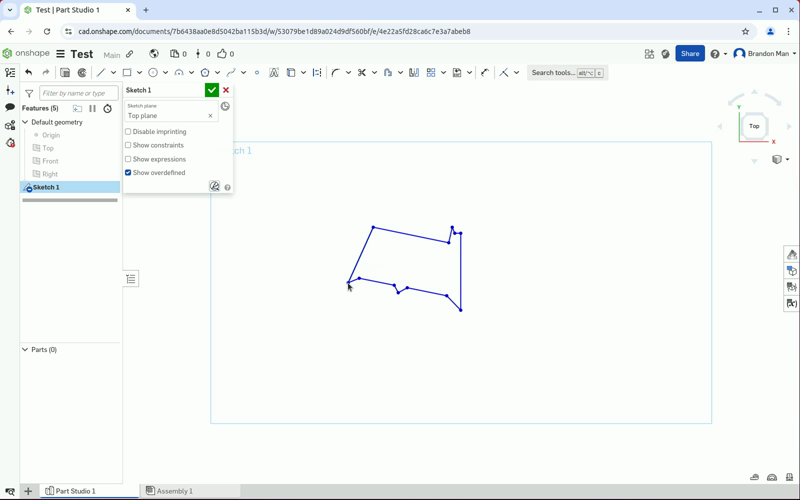
mouse_move(405, 277)
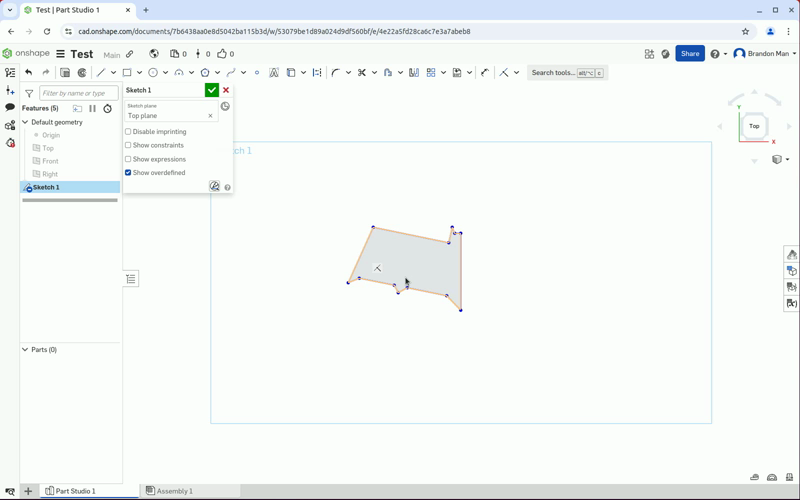
click(405, 277)
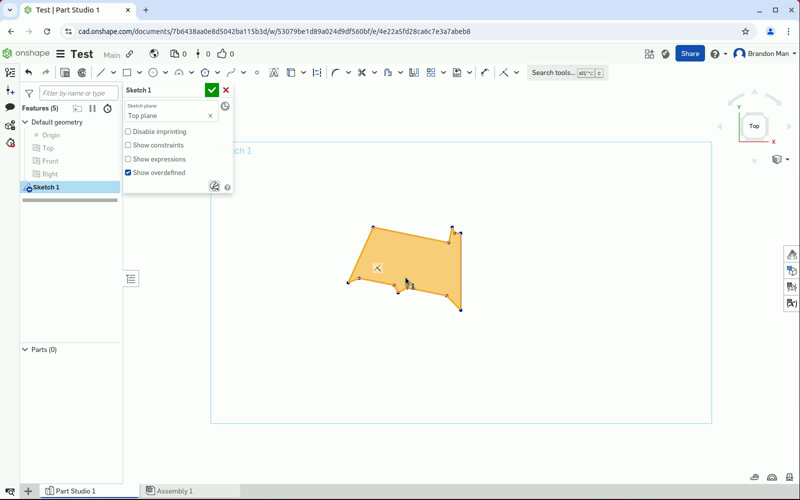
mouse_move(73, 352)
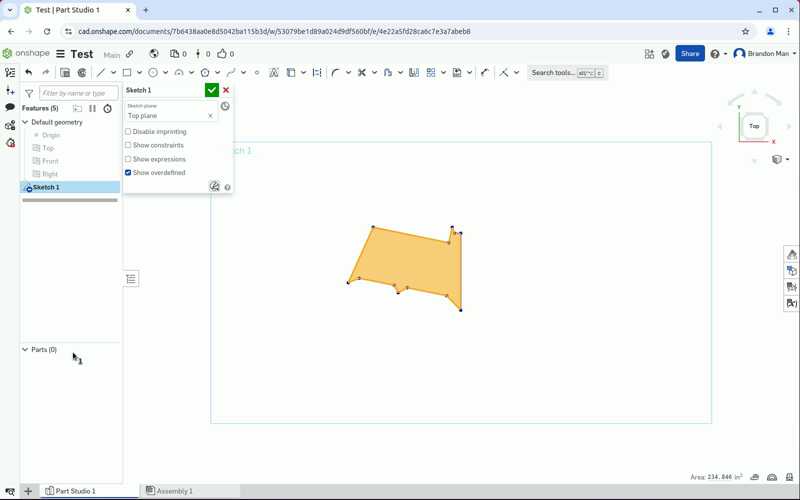
key(shift+y)
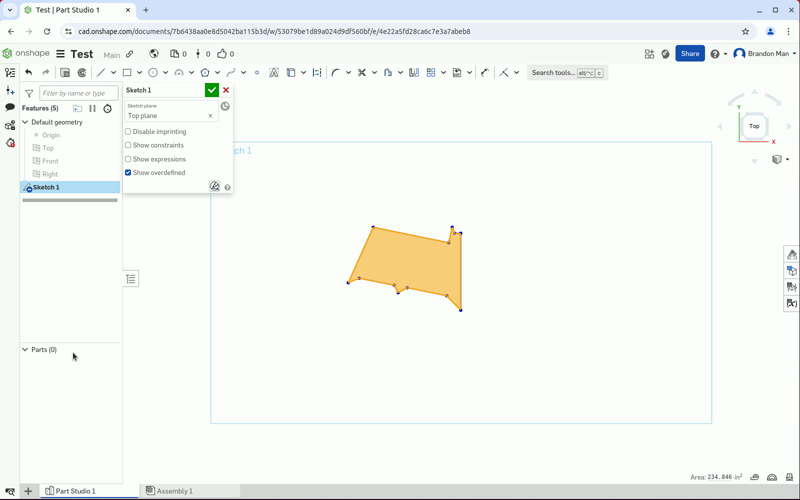
key(shift+e)
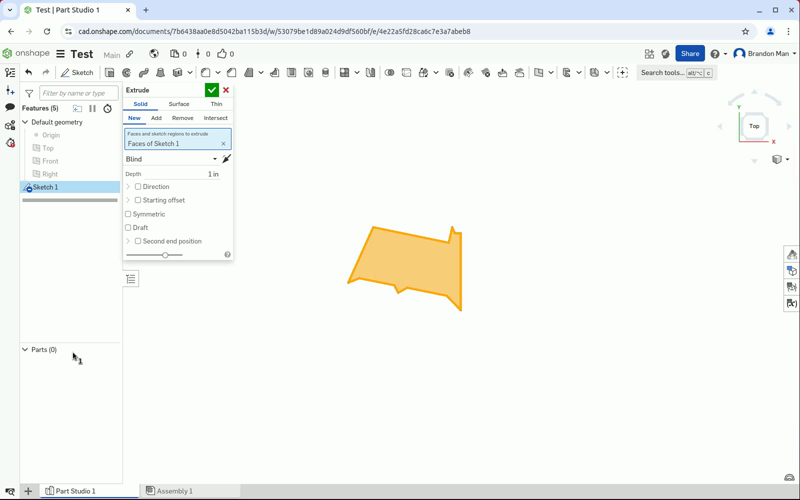
mouse_move(143, 106)
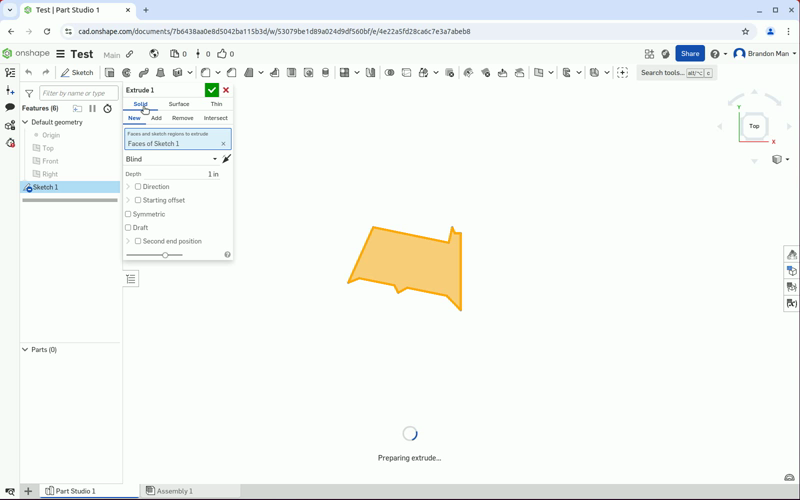
click(143, 106)
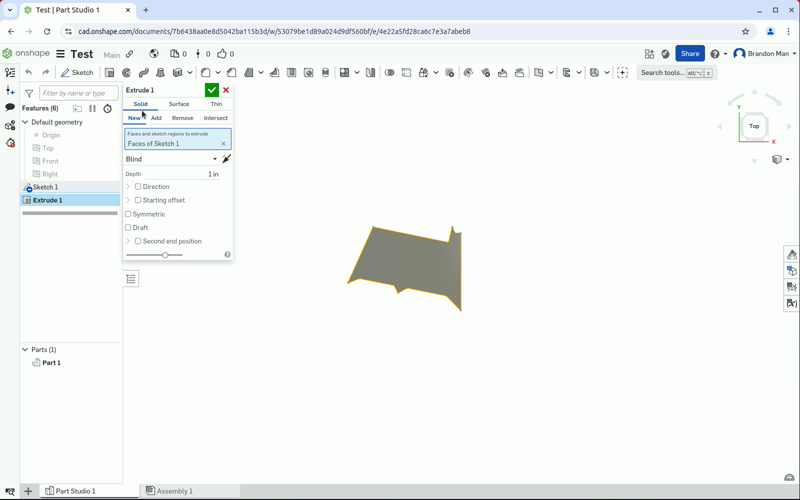
mouse_move(137, 120)
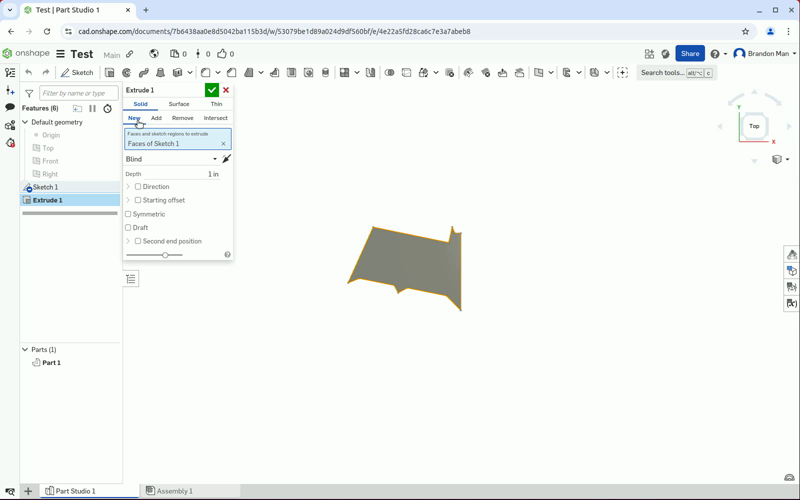
click(137, 120)
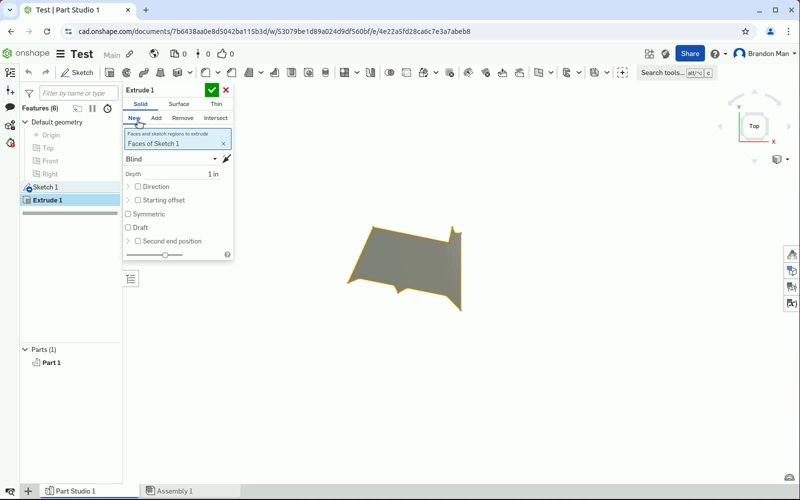
key(tab, 4)
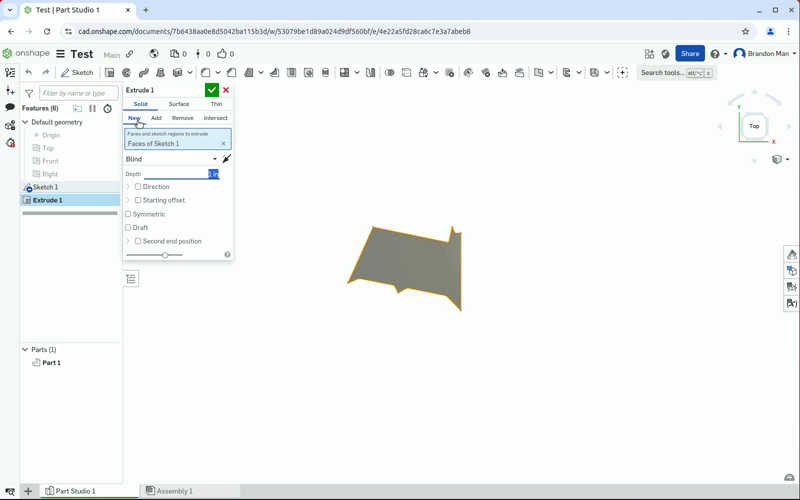
text(4.574)
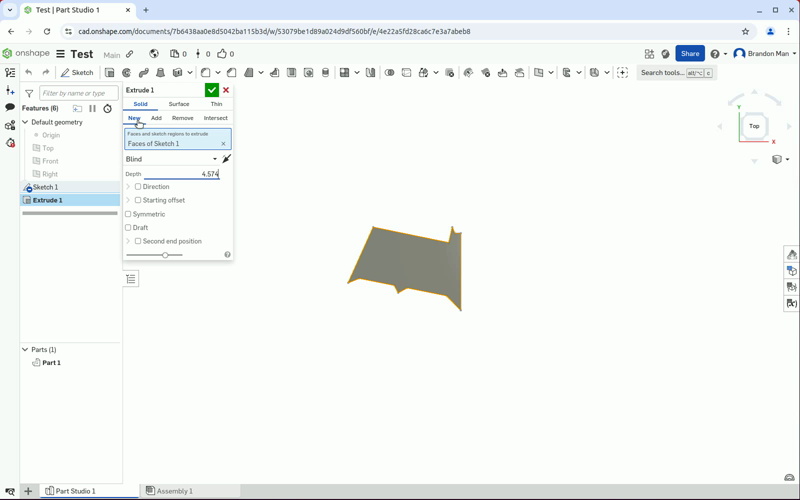
key(enter)
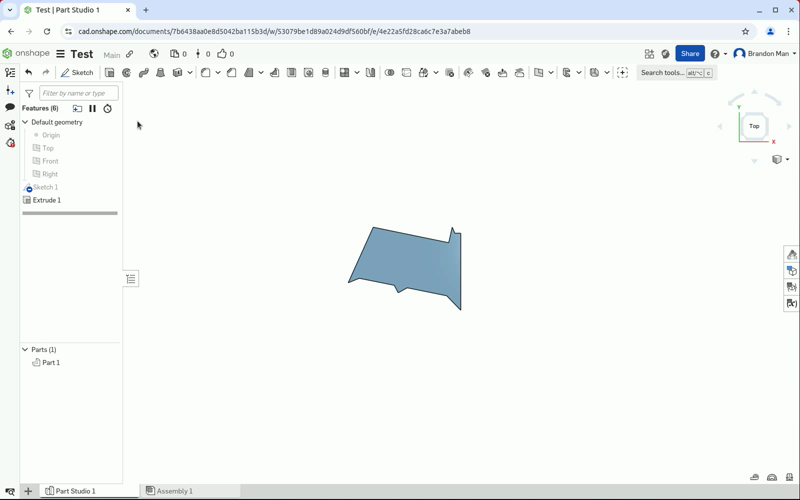
key(shift+h)
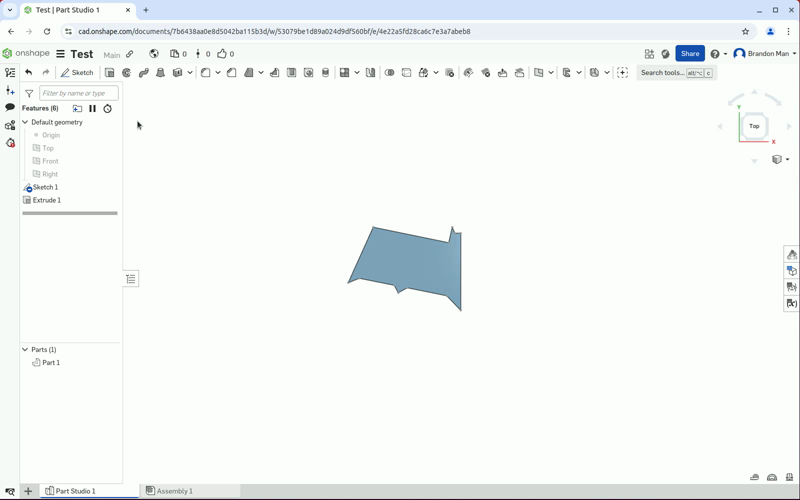
key(shift+h)
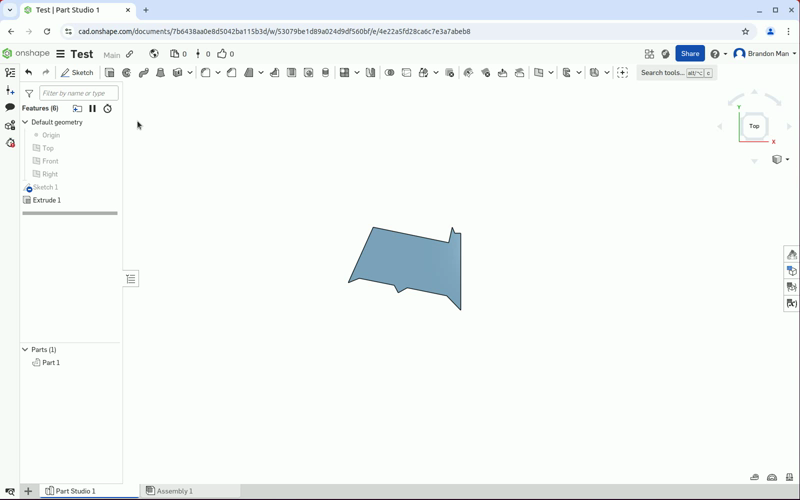
mouse_move(73, 189)
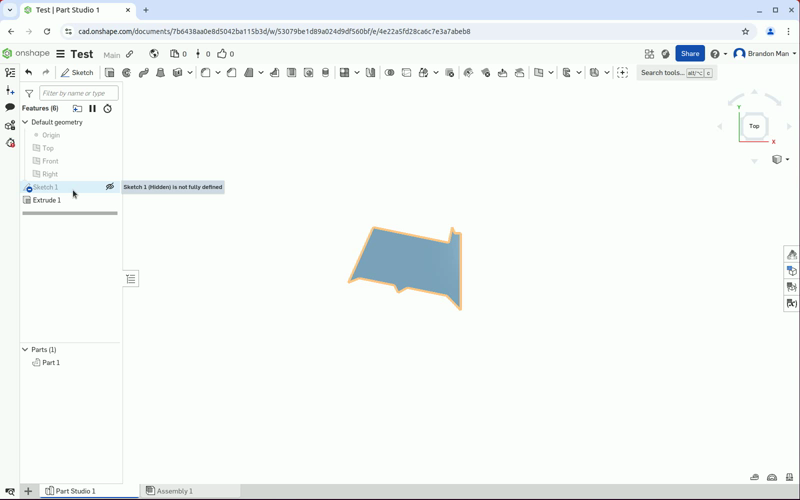
click(73, 189)
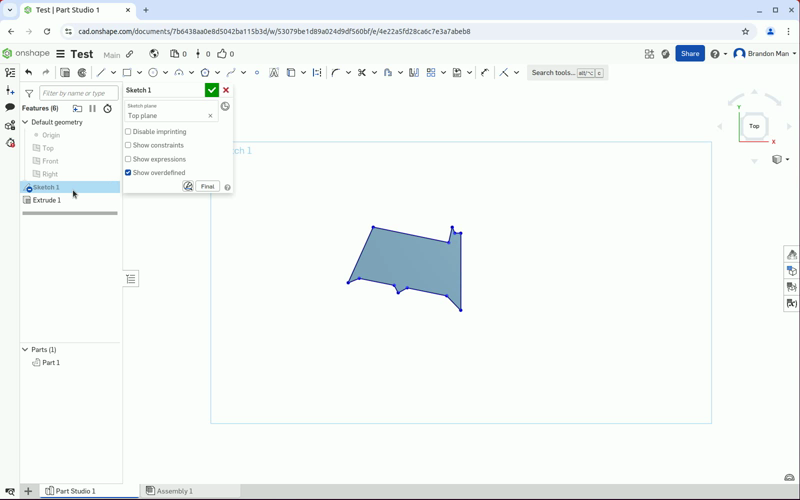
mouse_move(229, 92)
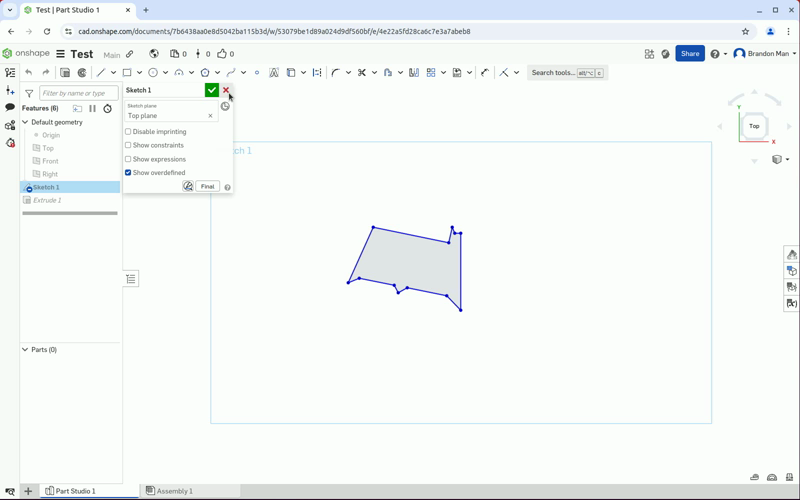
click(229, 92)
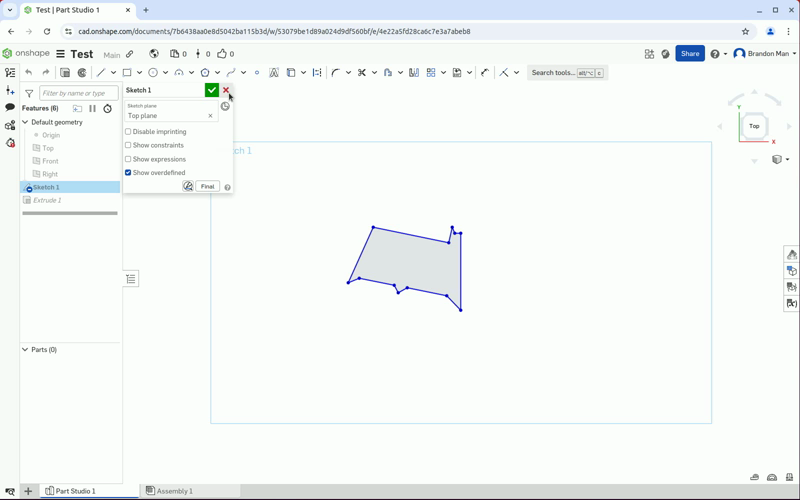
key(shift+s)
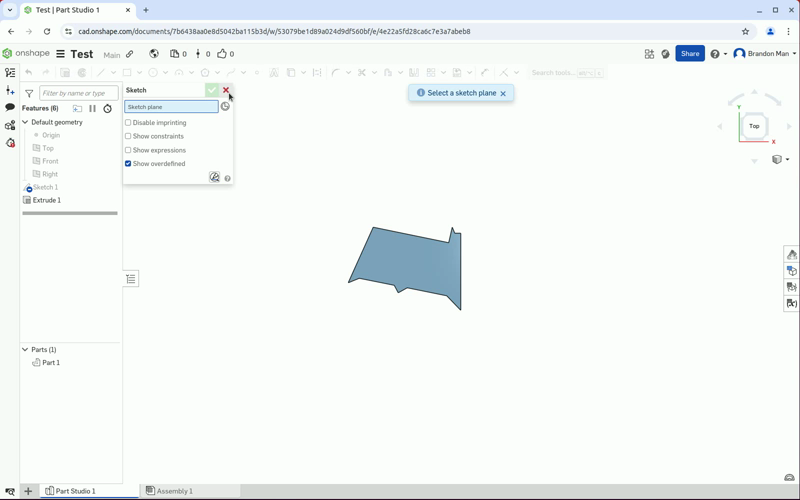
mouse_move(73, 150)
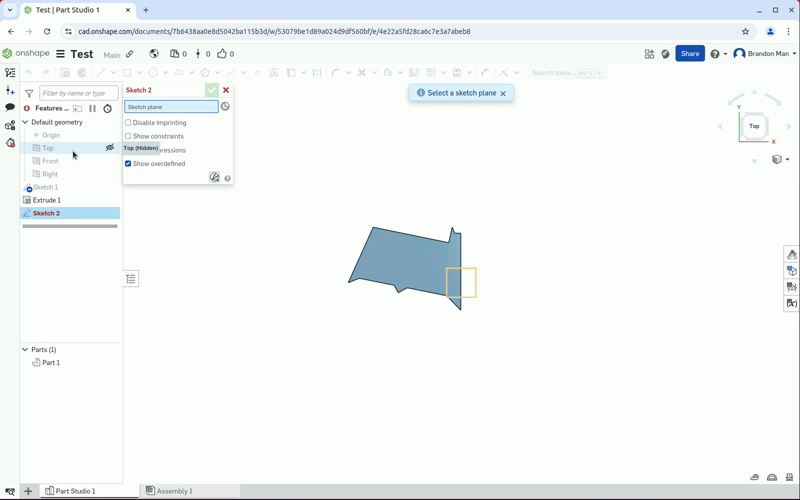
click(73, 150)
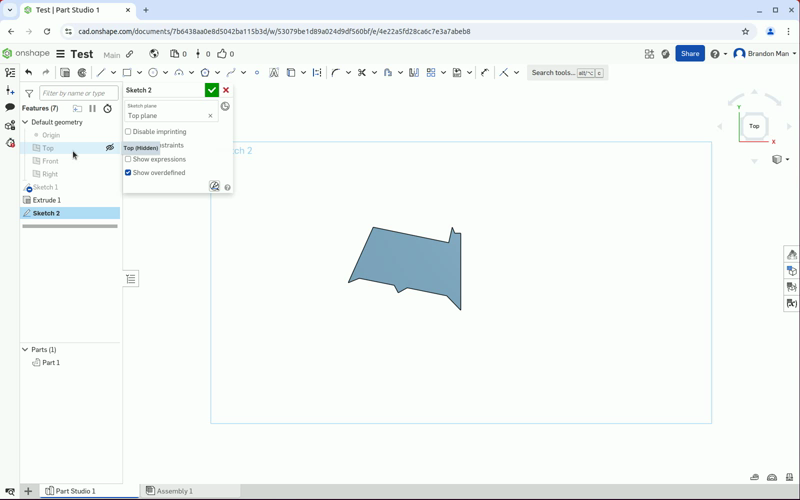
mouse_move(73, 352)
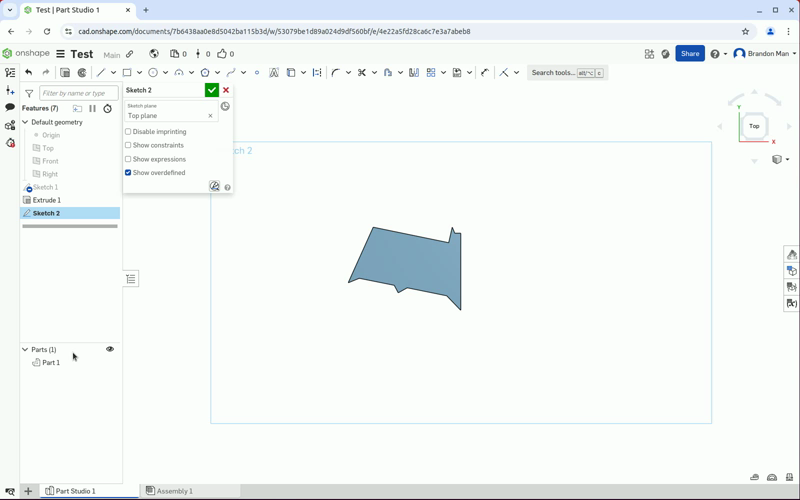
key(y)
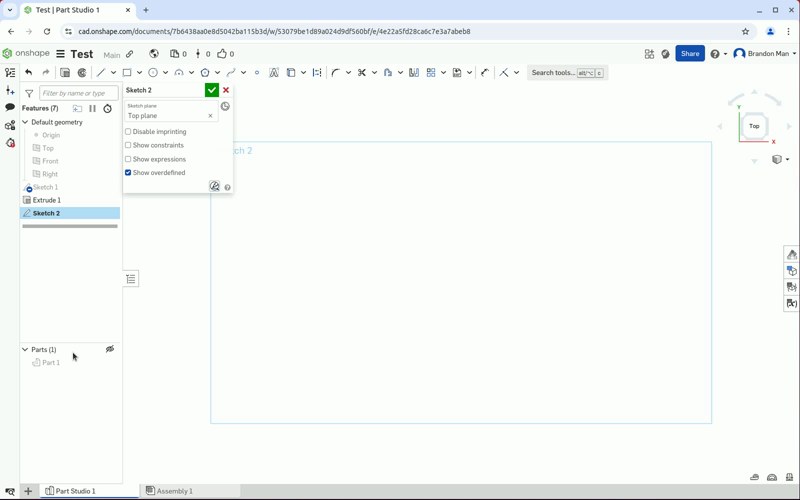
key(l)
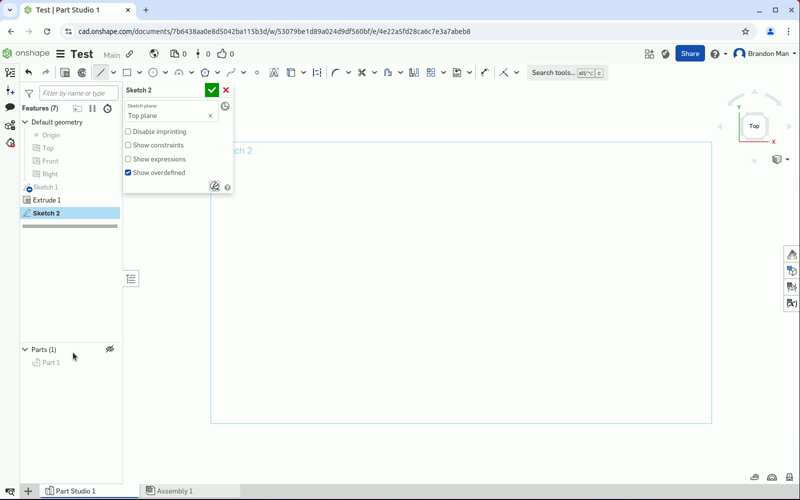
key_down(shift)
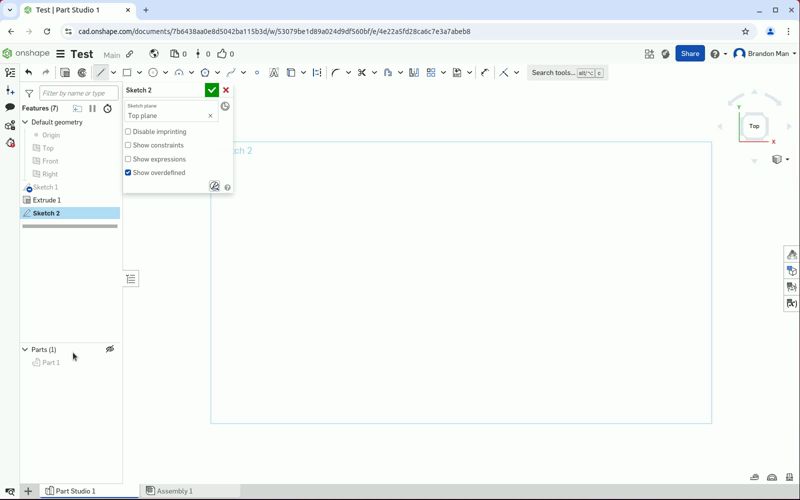
mouse_move(460, 309)
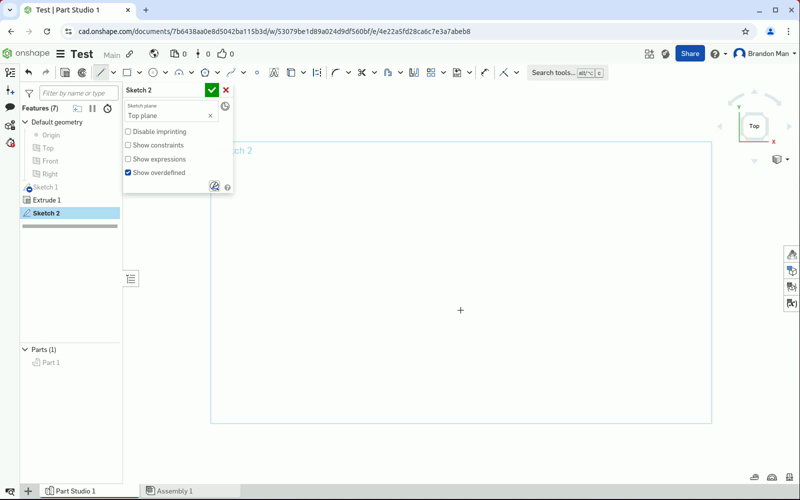
click(460, 309)
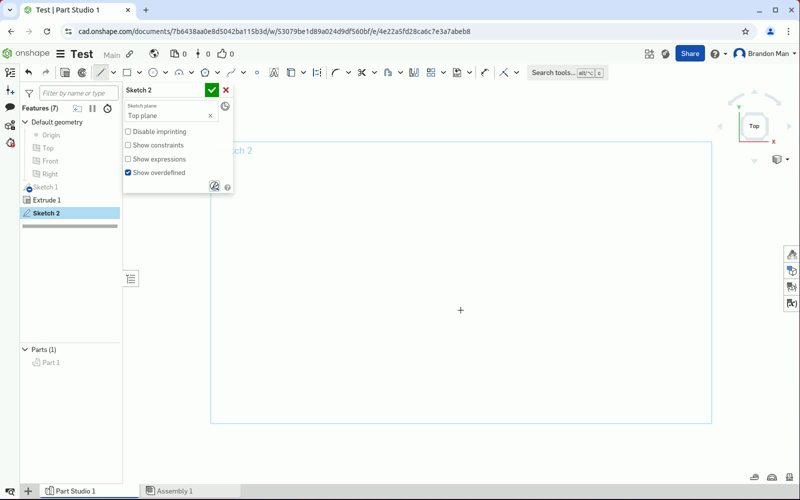
key_up(shift)
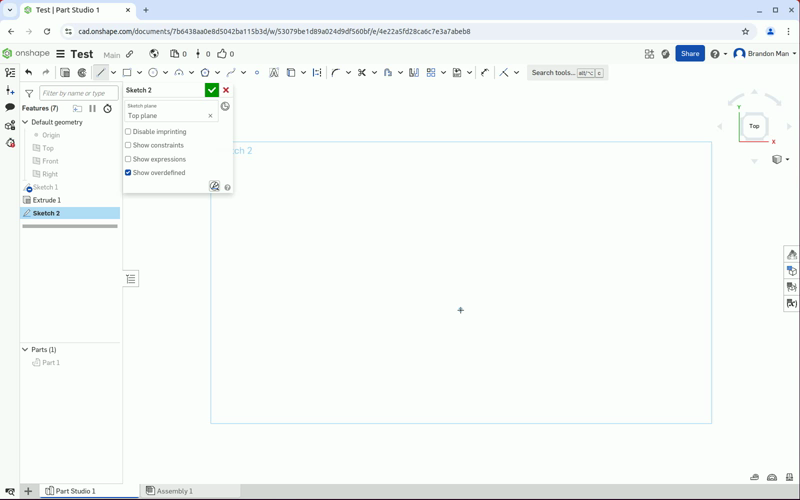
key_down(shift)
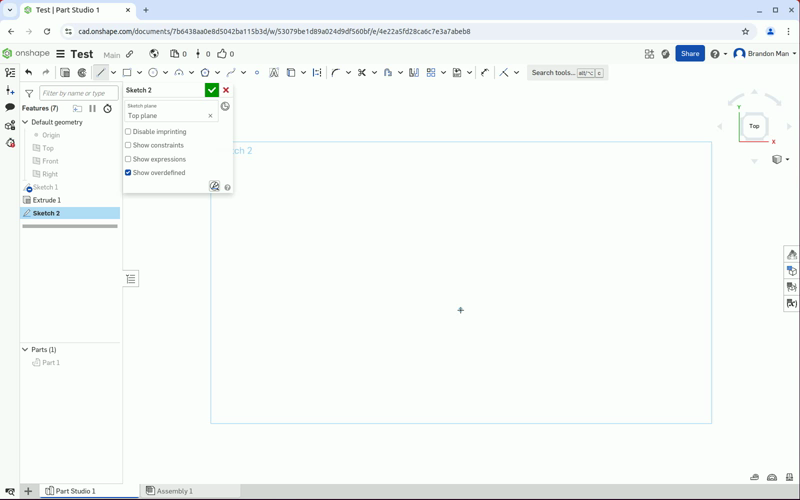
mouse_move(490, 309)
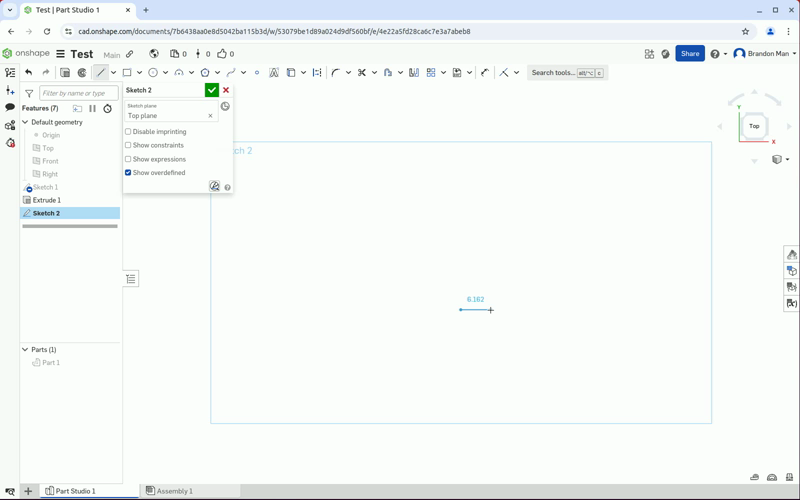
mouse_move(474, 297)
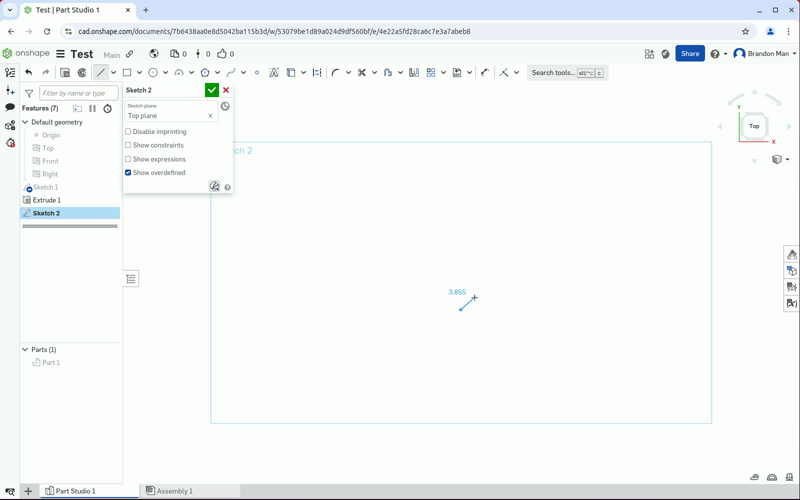
click(474, 297)
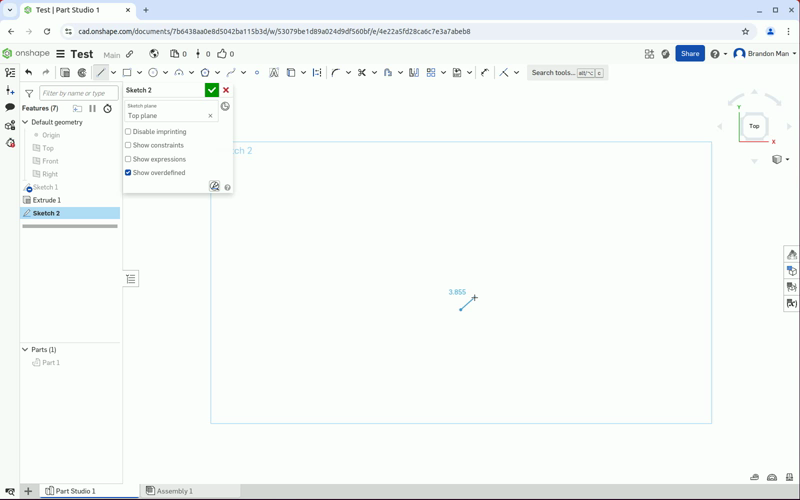
key_up(shift)
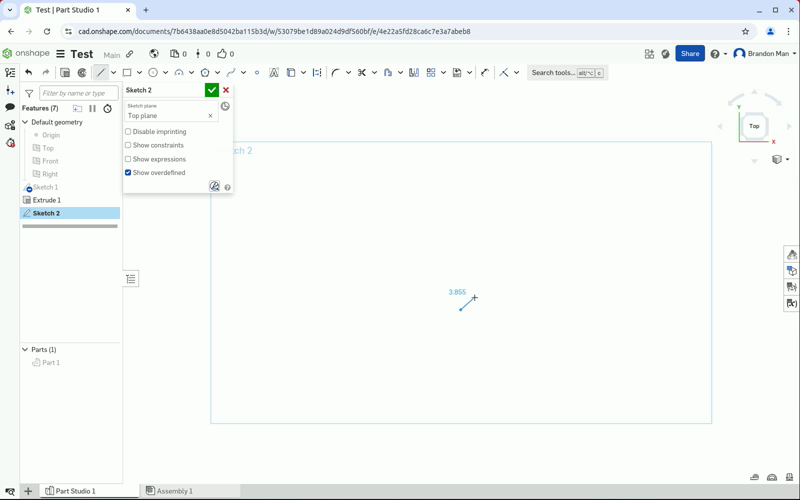
key_down(shift)
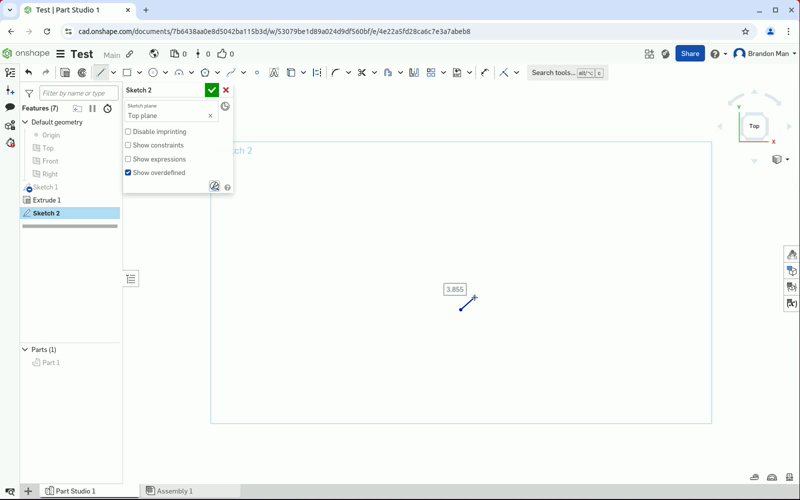
mouse_move(504, 297)
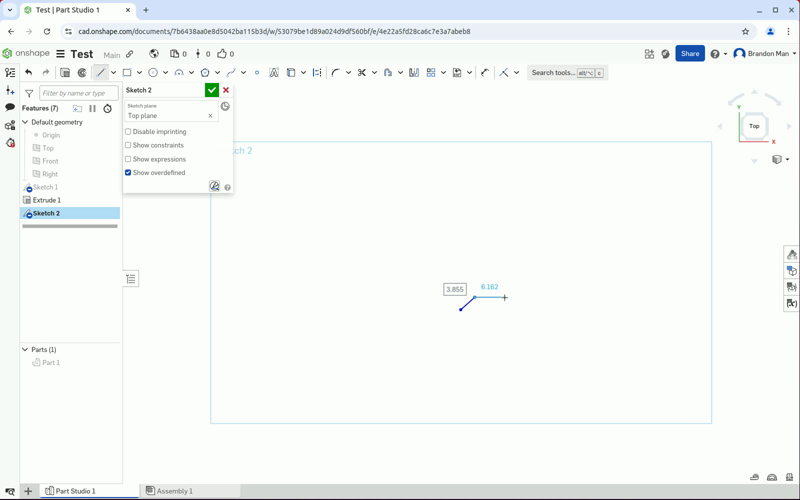
mouse_move(514, 288)
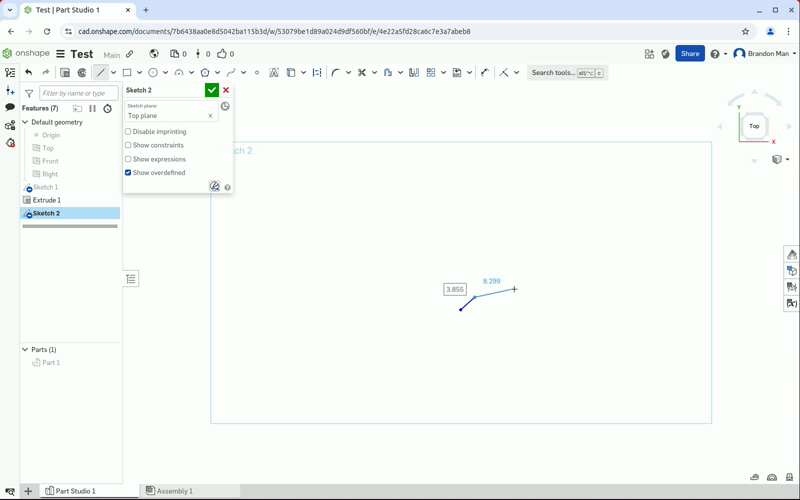
click(514, 288)
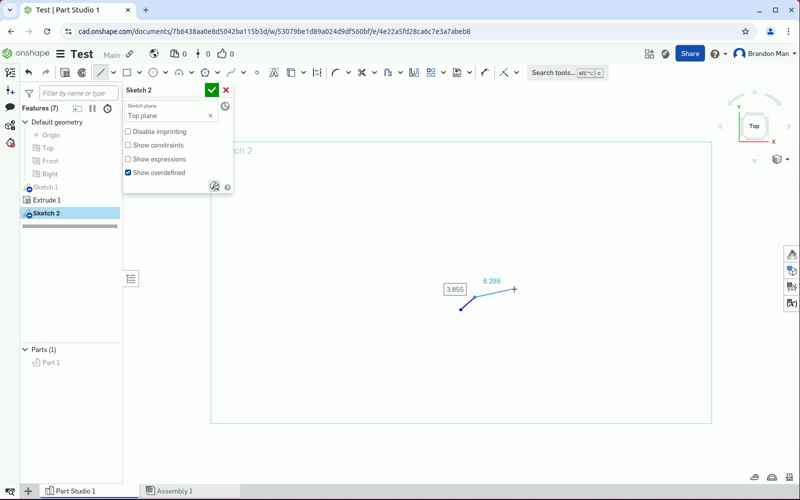
key_up(shift)
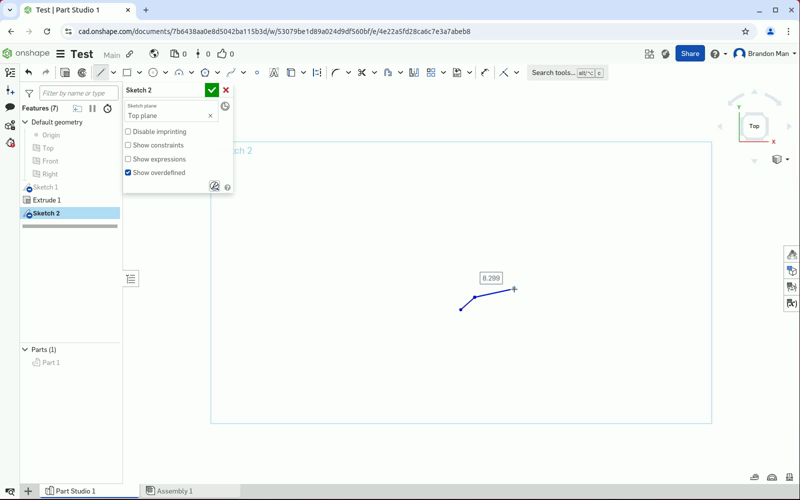
key_down(shift)
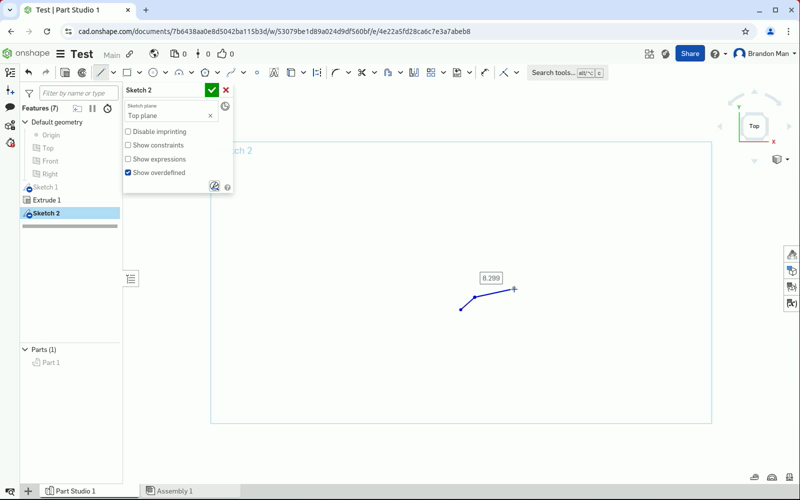
mouse_move(544, 288)
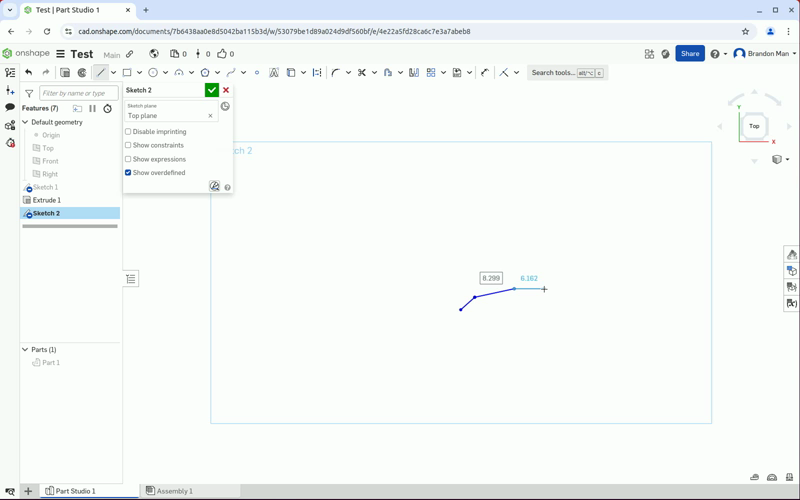
mouse_move(523, 292)
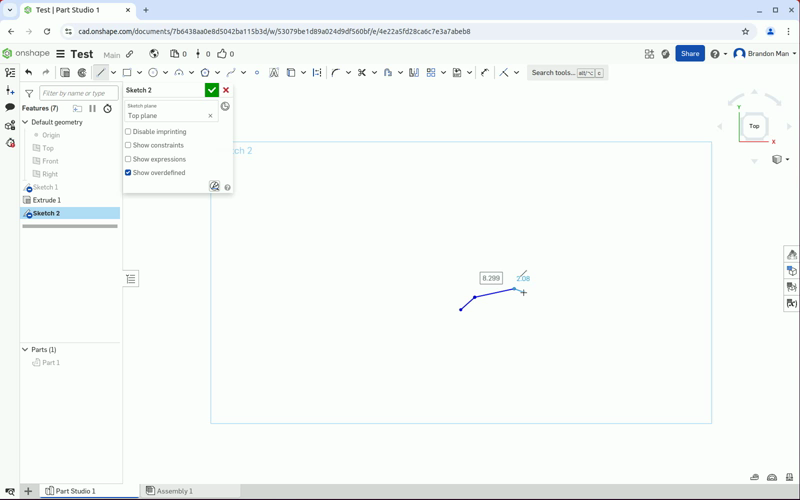
click(523, 292)
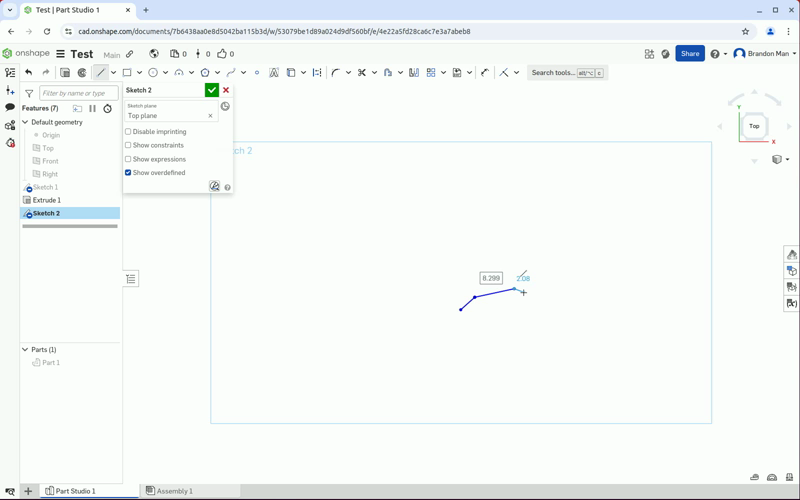
key_up(shift)
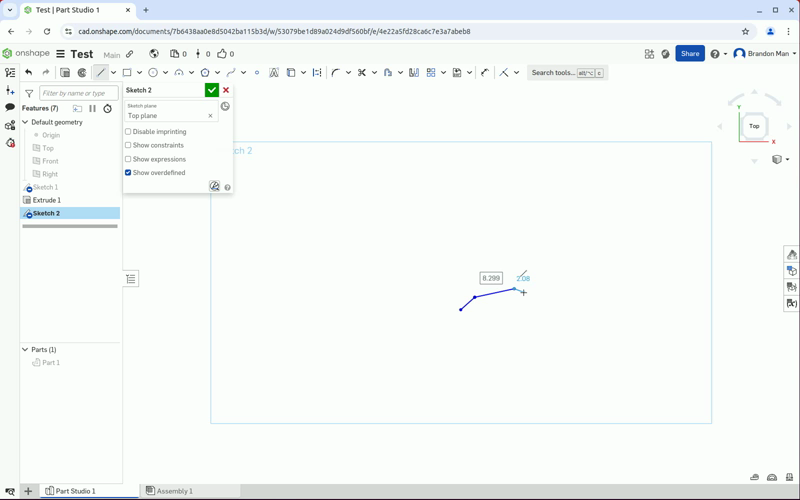
key_down(shift)
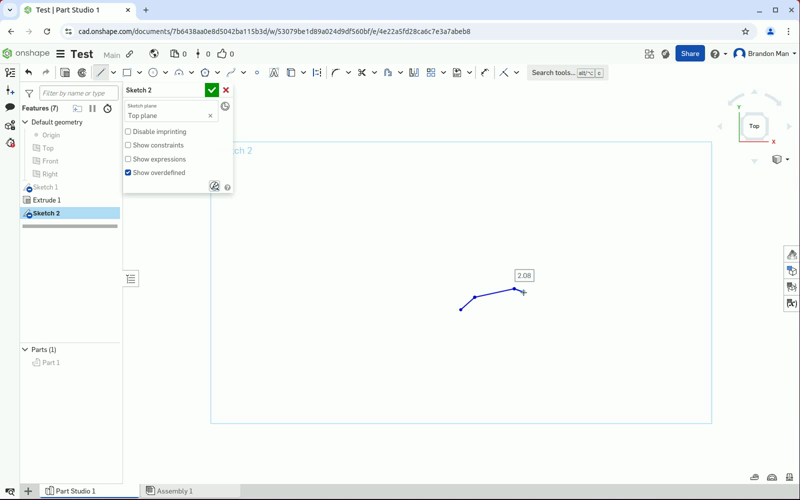
mouse_move(553, 292)
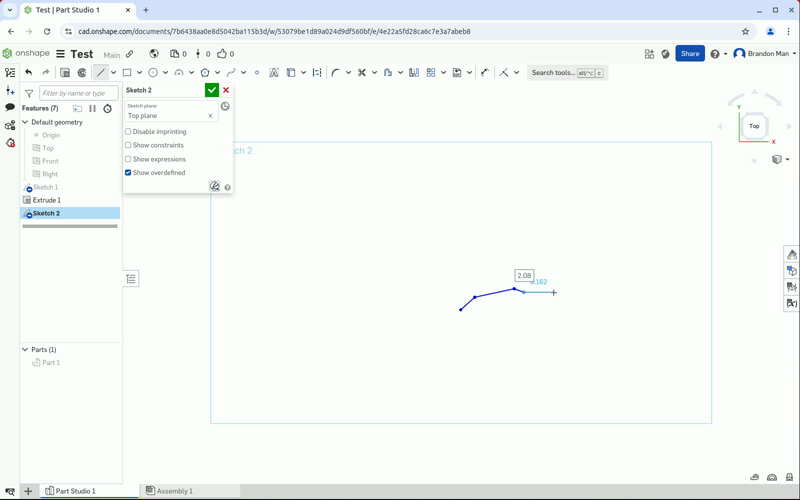
mouse_move(527, 285)
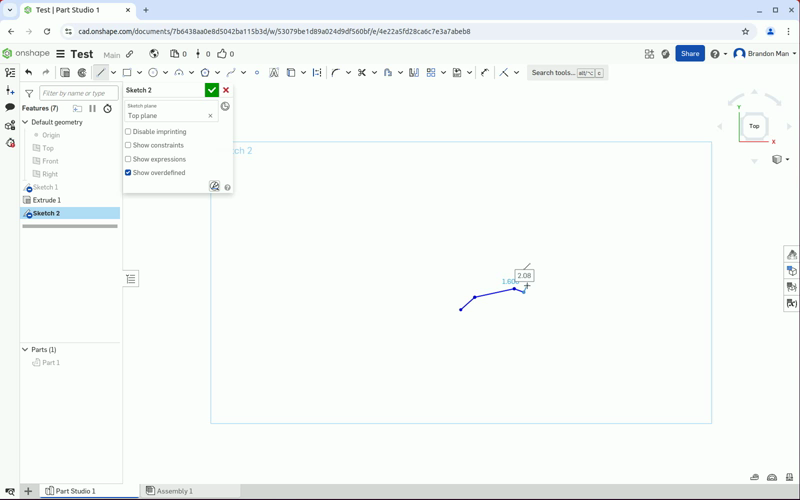
click(527, 285)
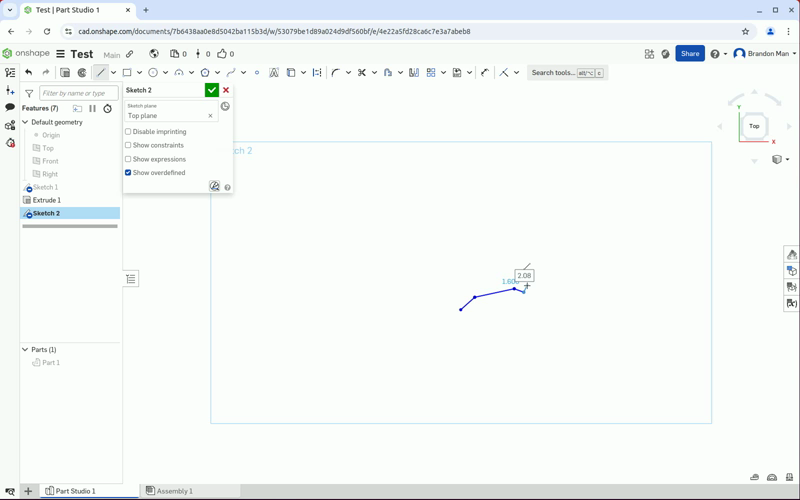
key_up(shift)
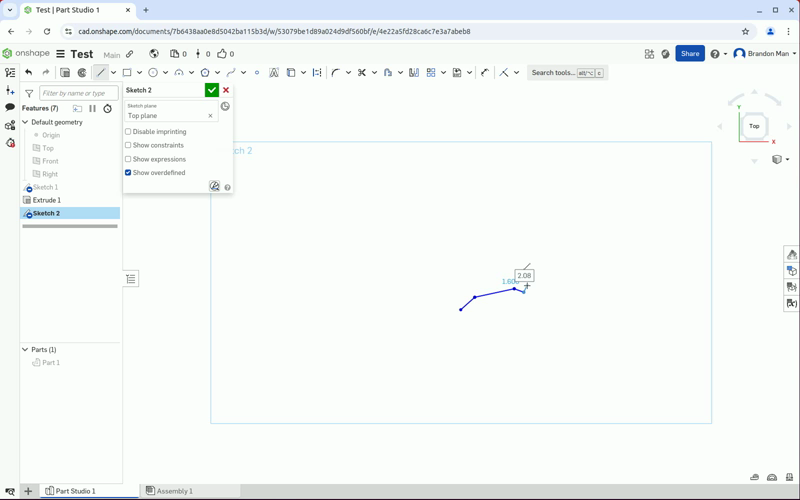
key_down(shift)
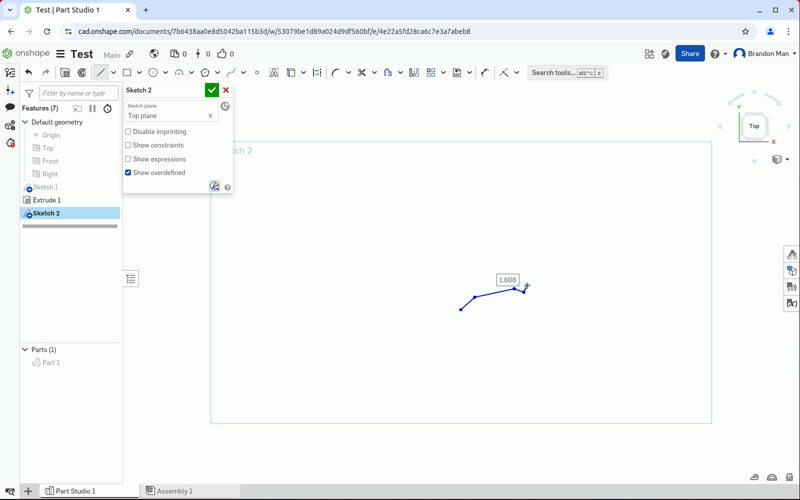
mouse_move(557, 285)
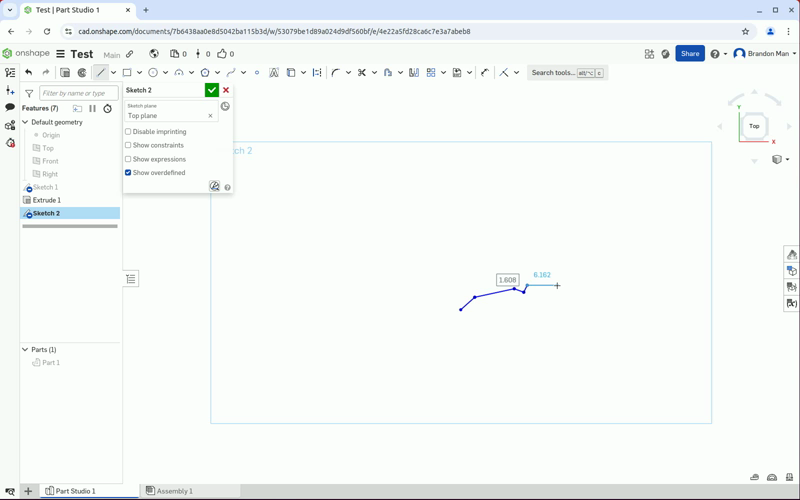
mouse_move(562, 277)
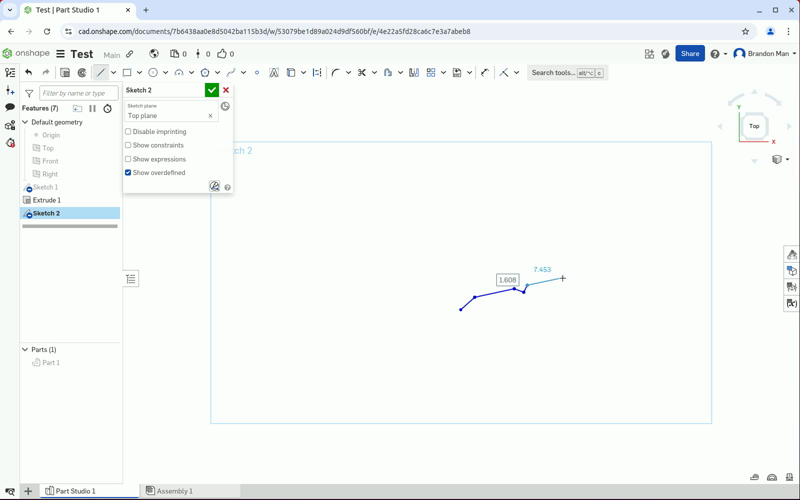
click(562, 277)
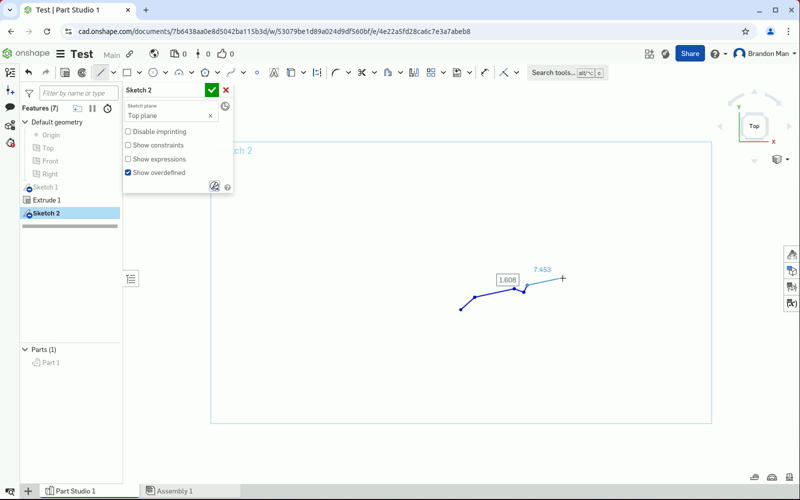
key_up(shift)
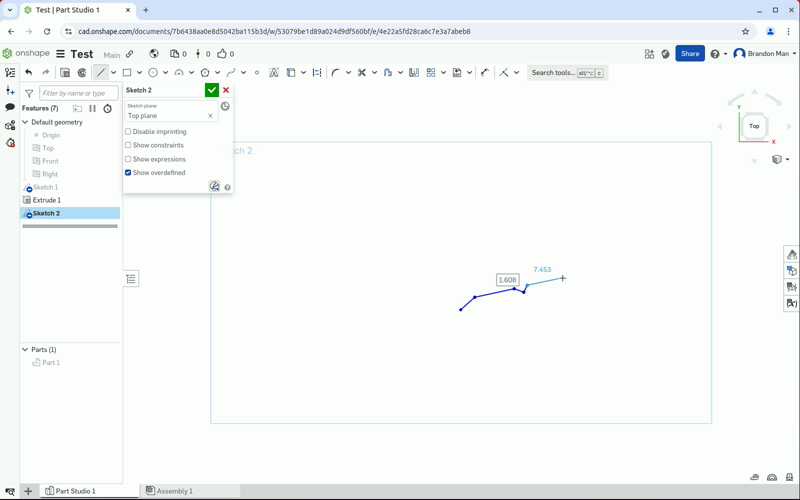
key_down(shift)
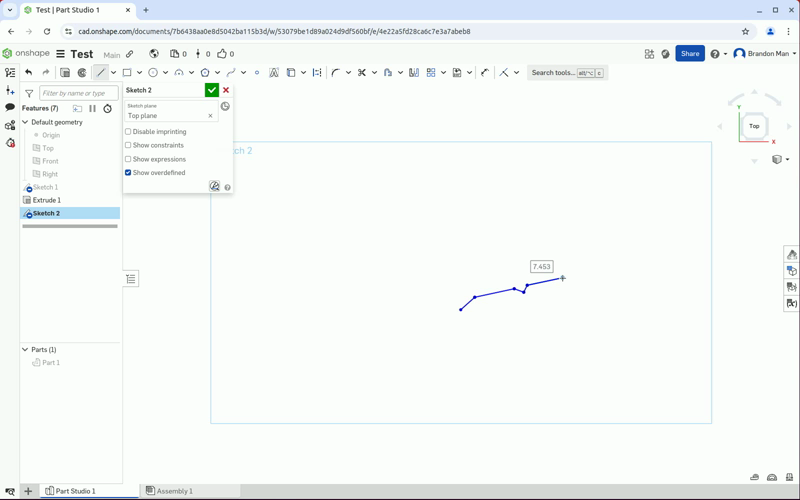
mouse_move(589, 277)
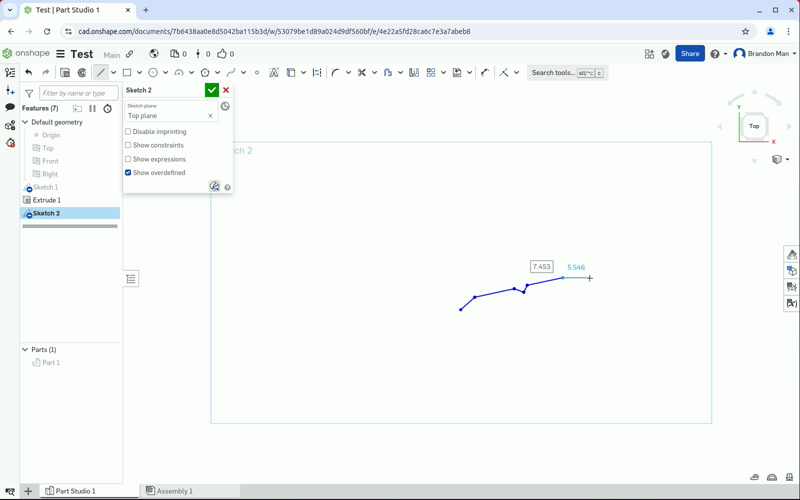
mouse_move(573, 282)
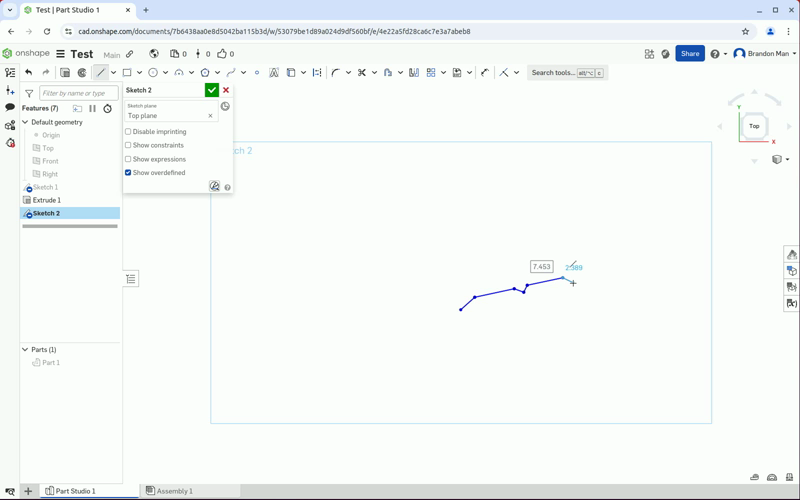
click(573, 282)
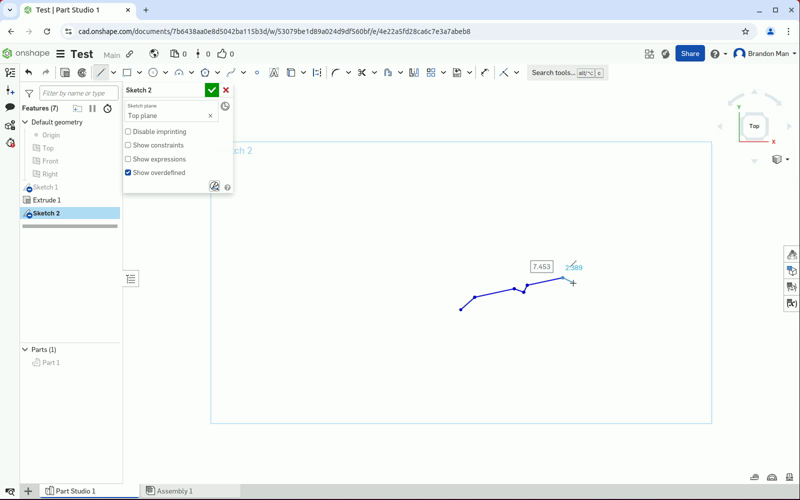
key_up(shift)
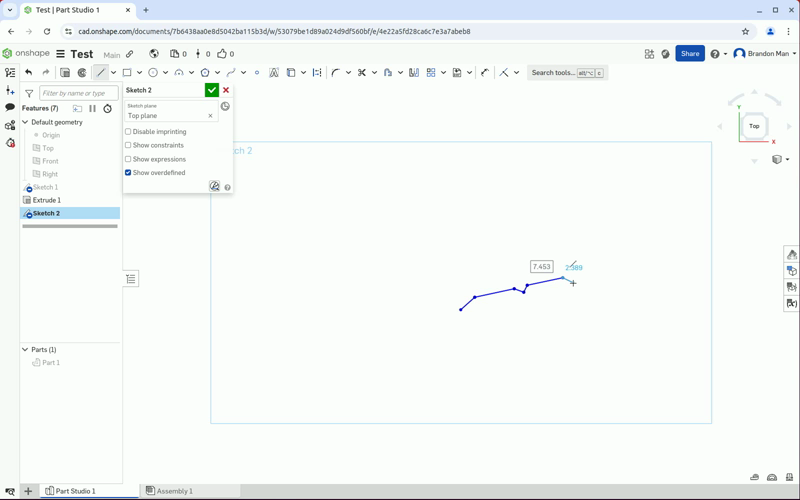
key_down(shift)
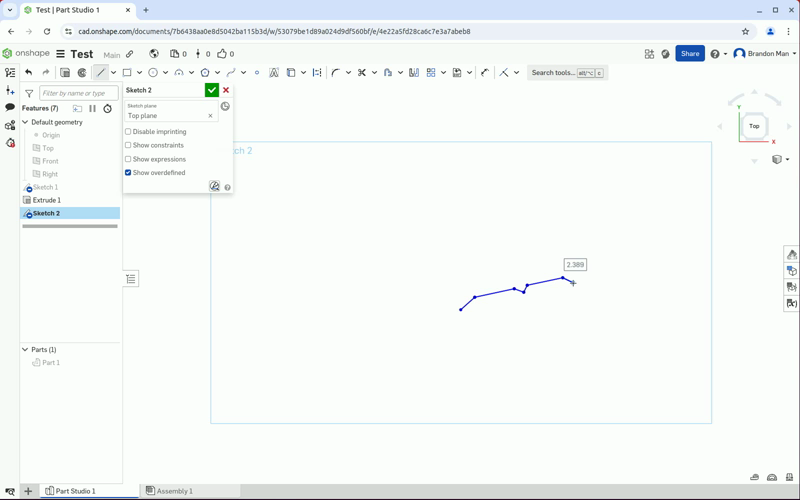
mouse_move(548, 227)
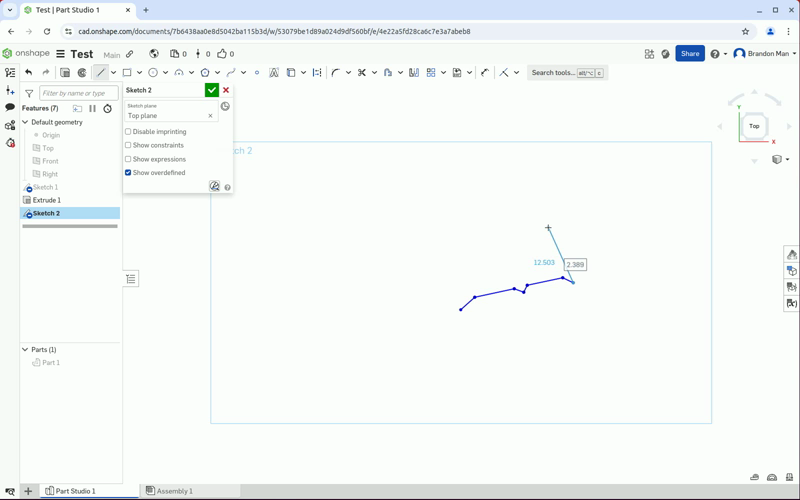
click(548, 227)
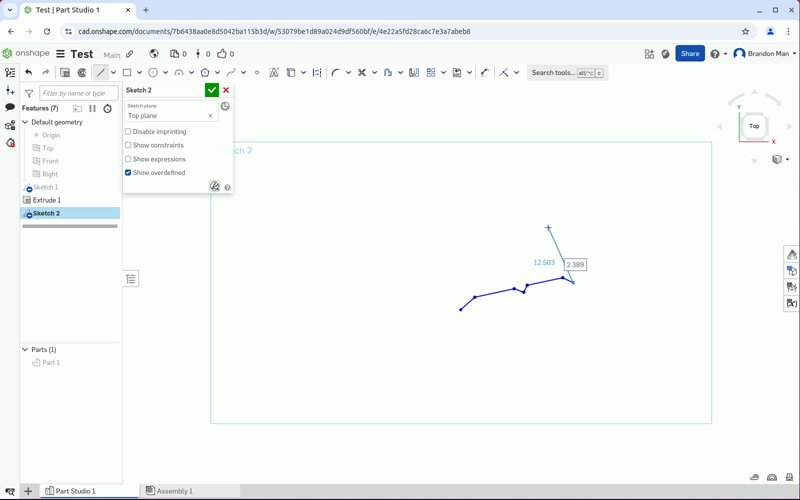
key_up(shift)
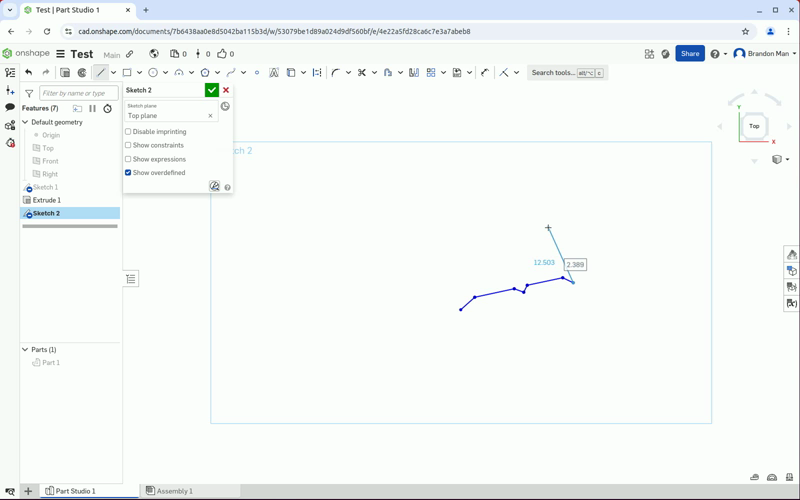
key_down(shift)
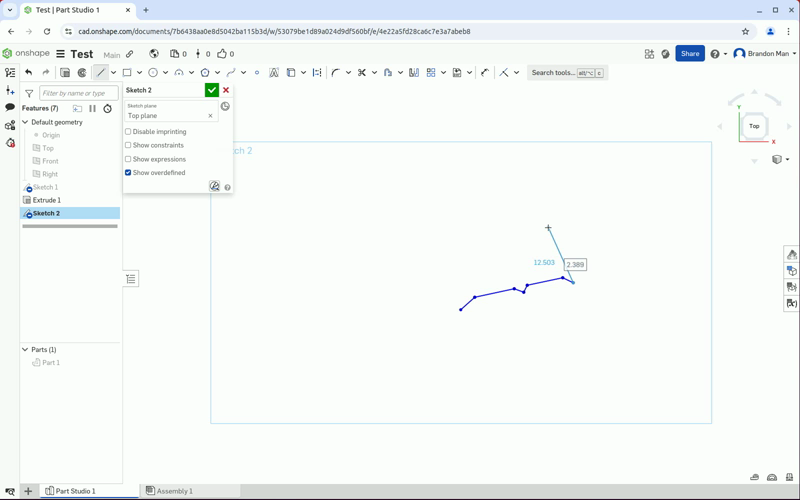
mouse_move(472, 242)
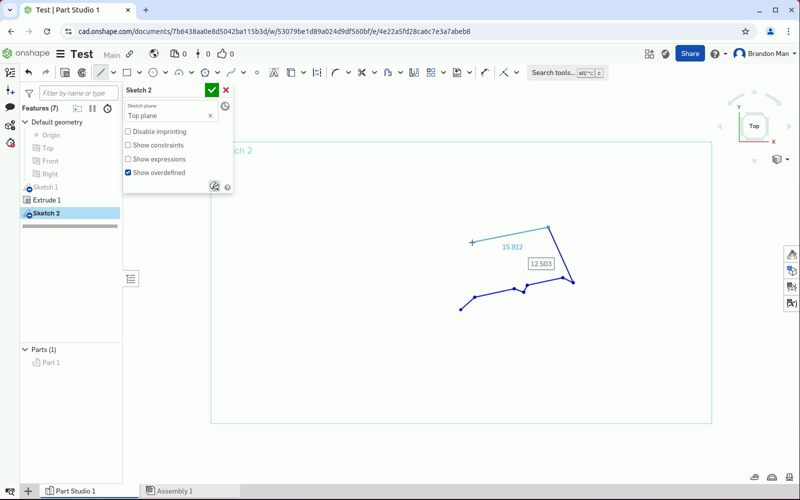
click(472, 242)
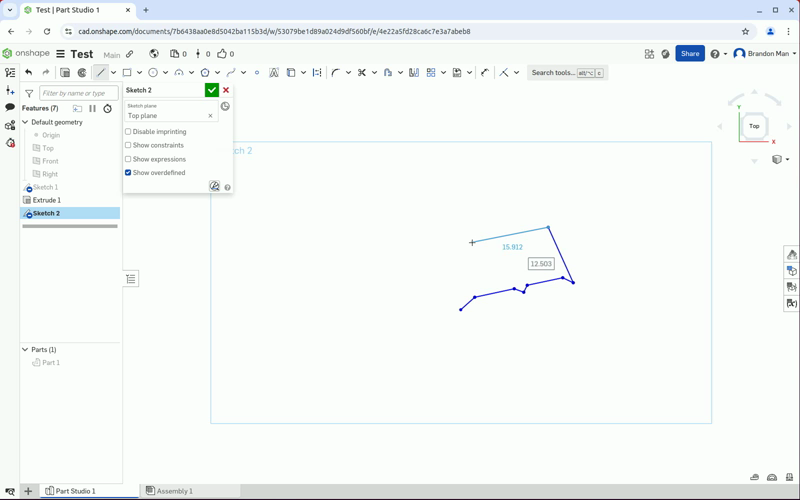
key_up(shift)
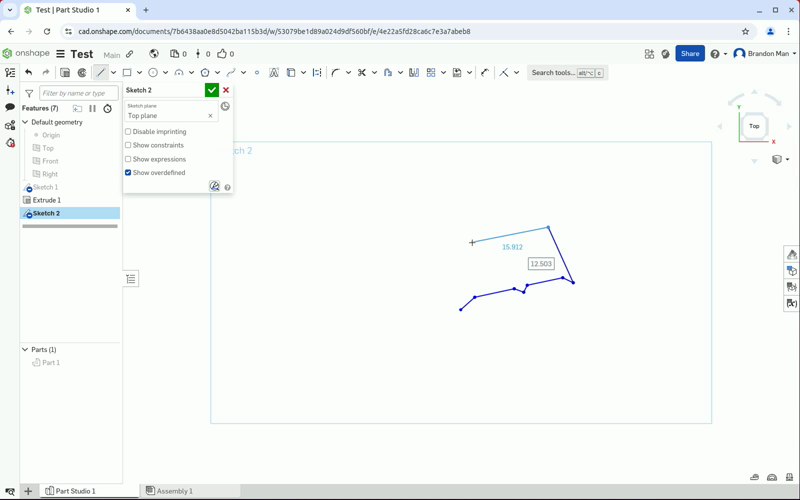
key_down(shift)
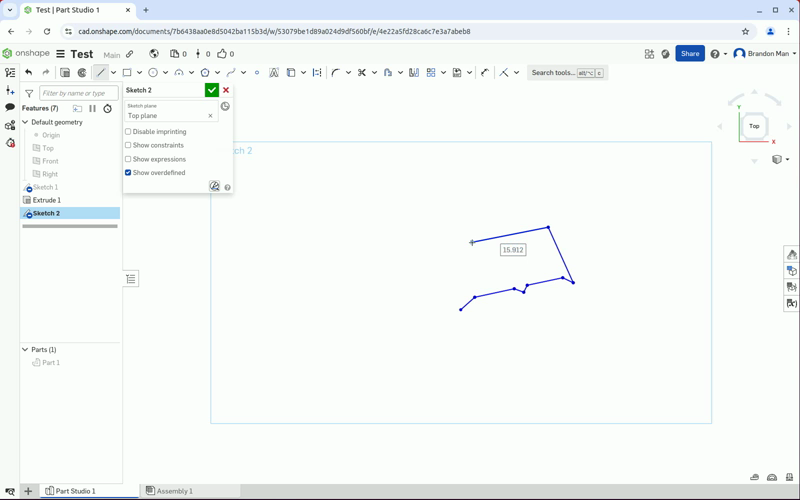
mouse_move(502, 242)
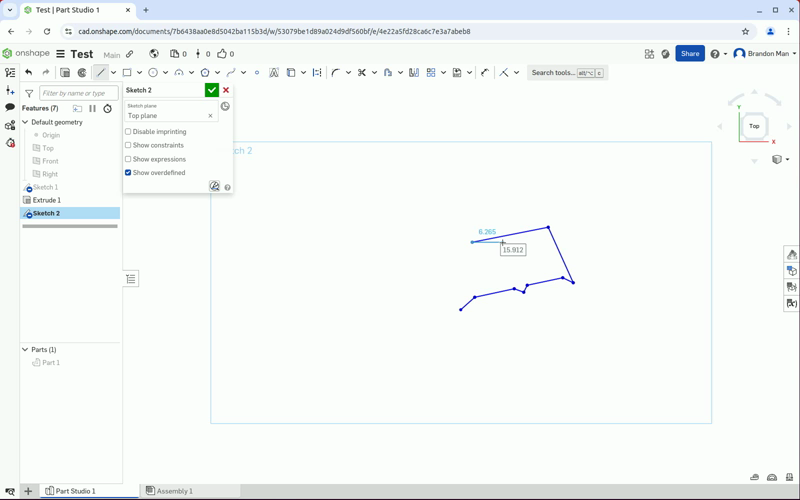
mouse_move(469, 227)
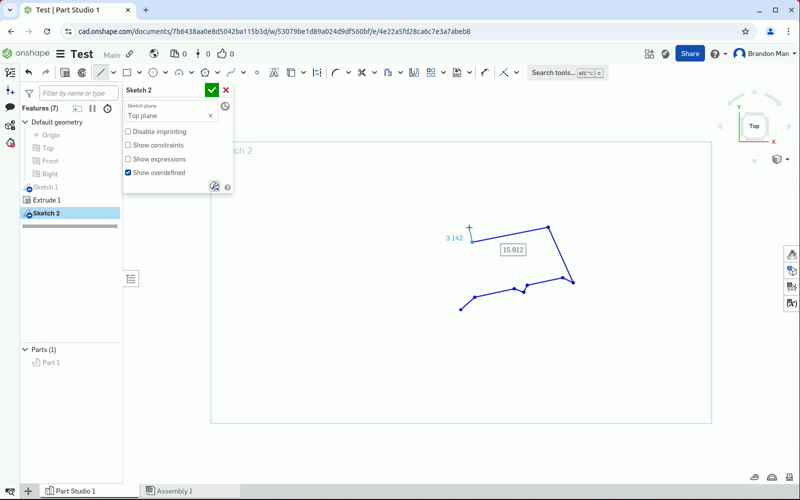
click(469, 227)
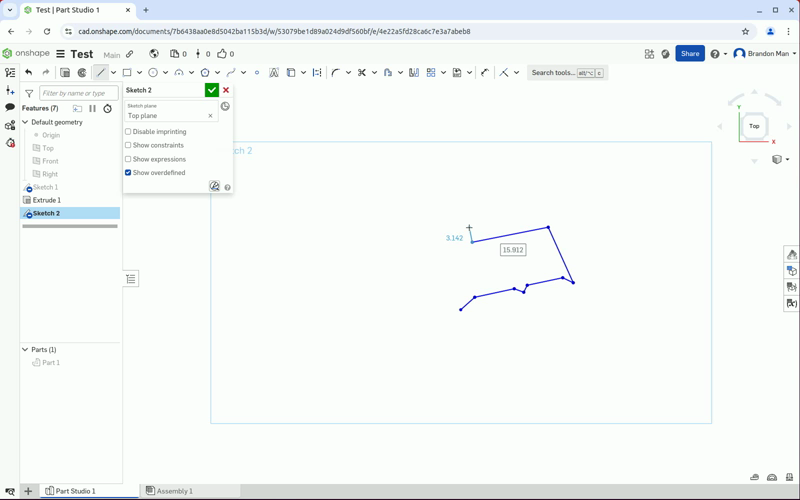
key_up(shift)
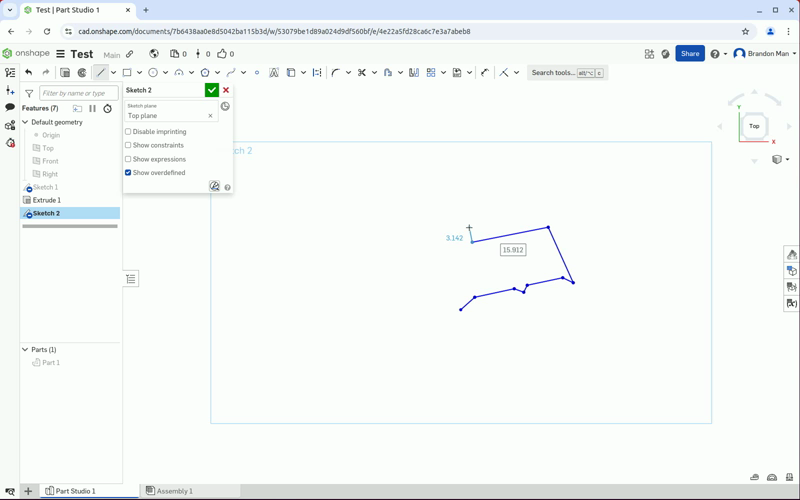
key_down(shift)
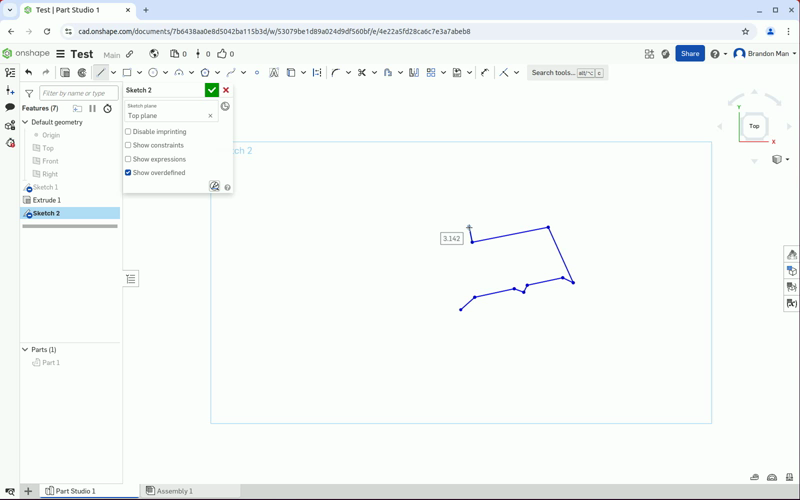
mouse_move(499, 227)
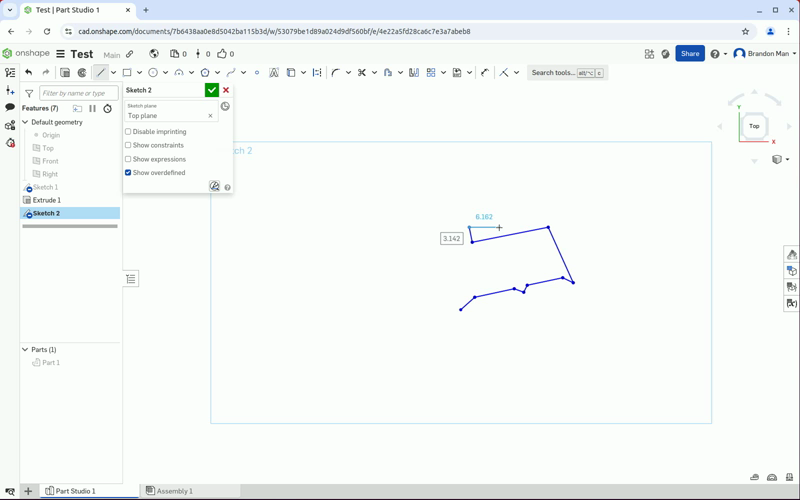
mouse_move(466, 232)
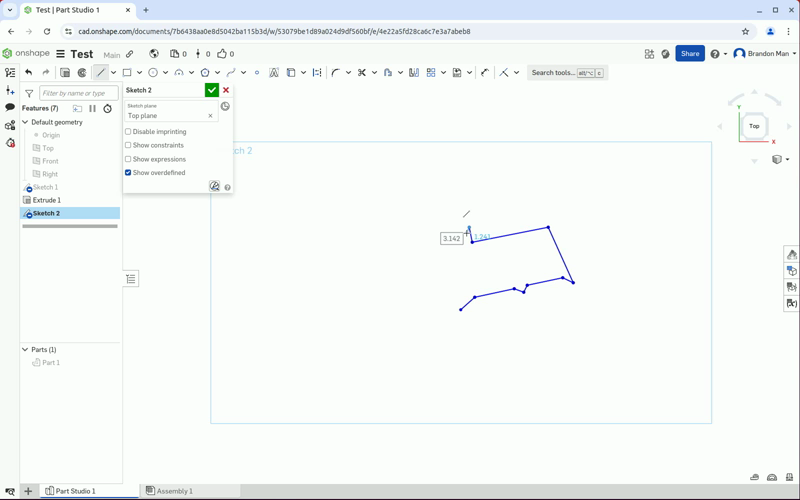
scroll(6)
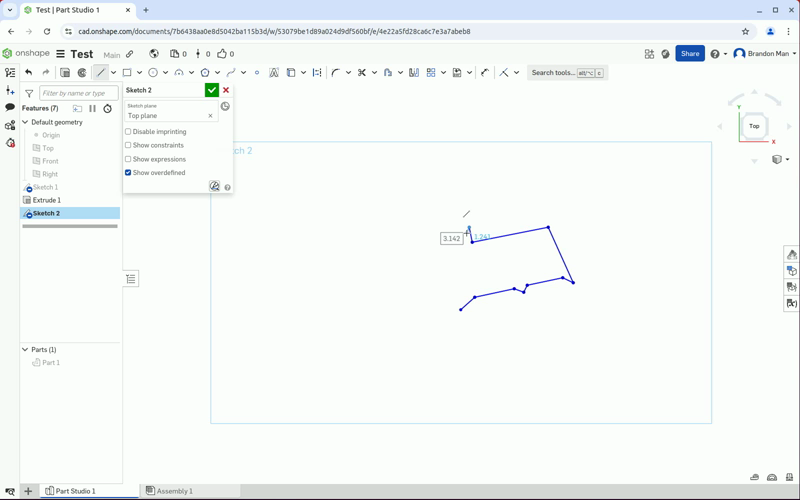
scroll(6)
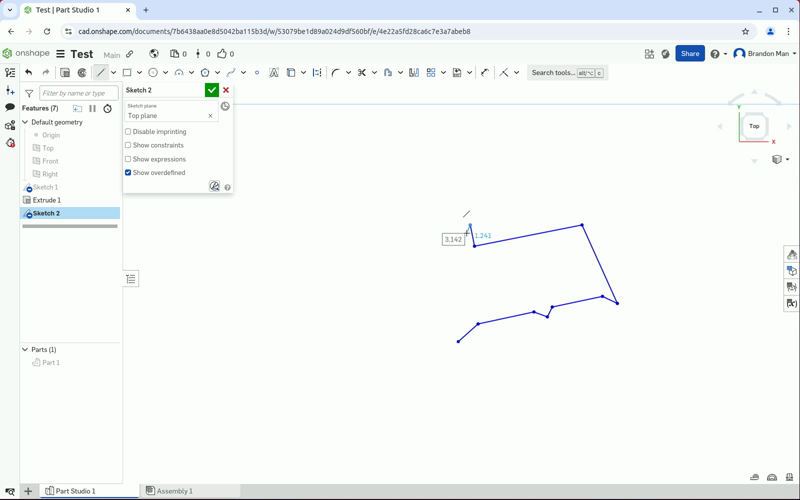
scroll(6)
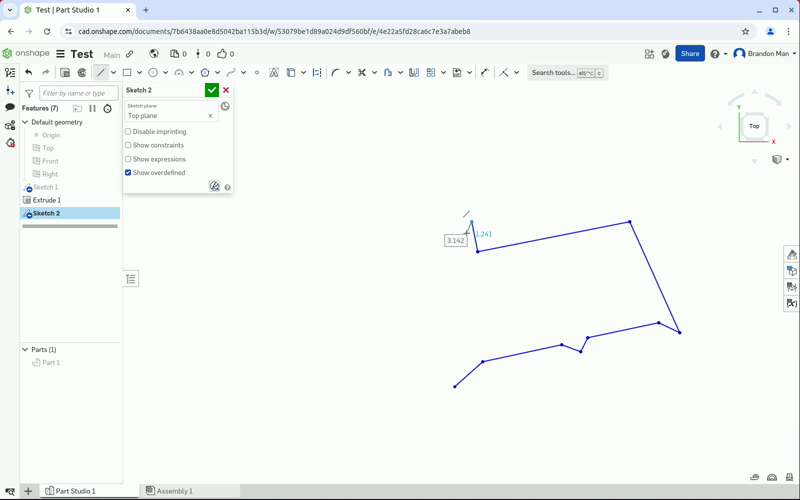
scroll(6)
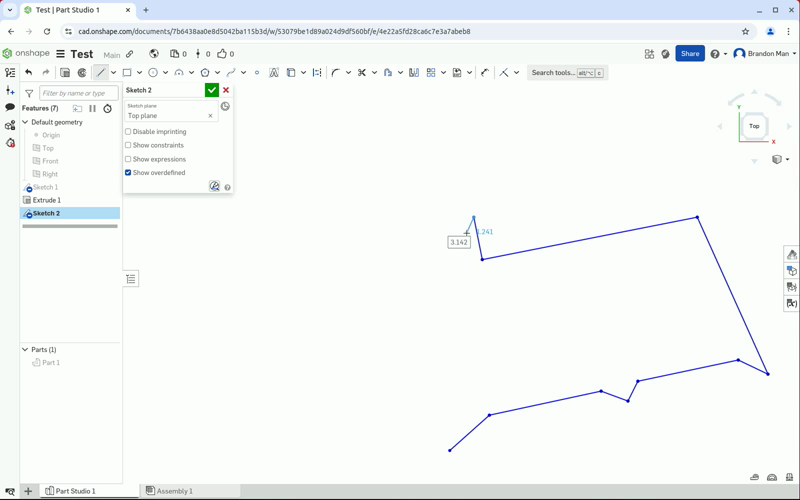
scroll(6)
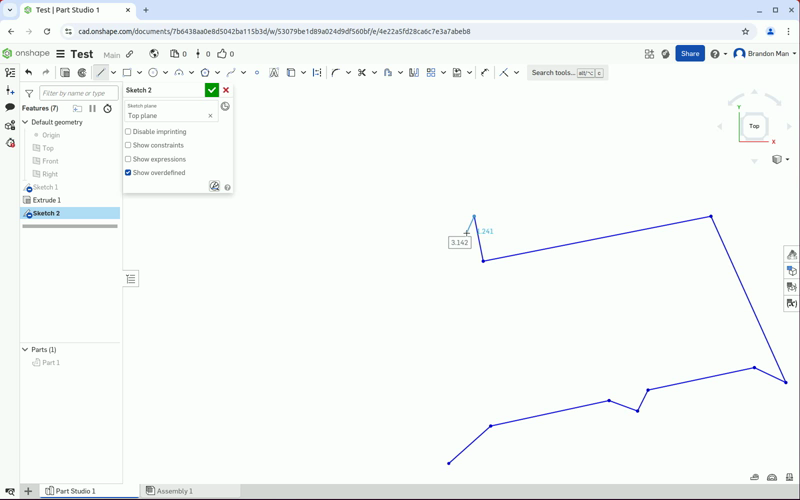
scroll(6)
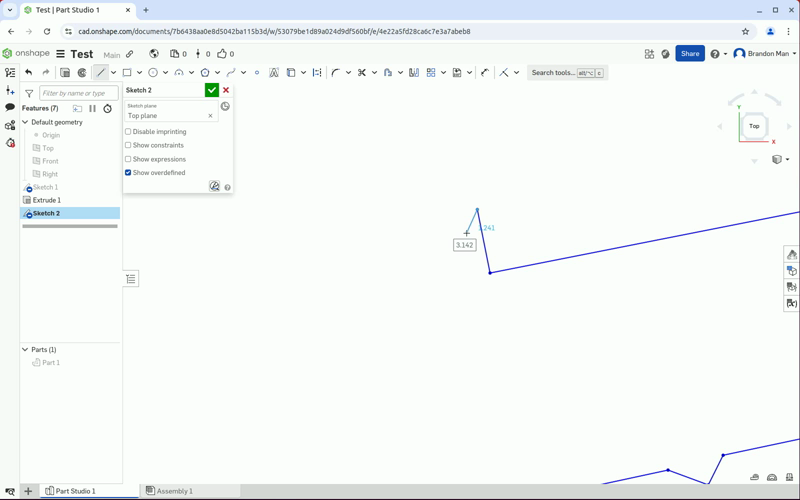
scroll(6)
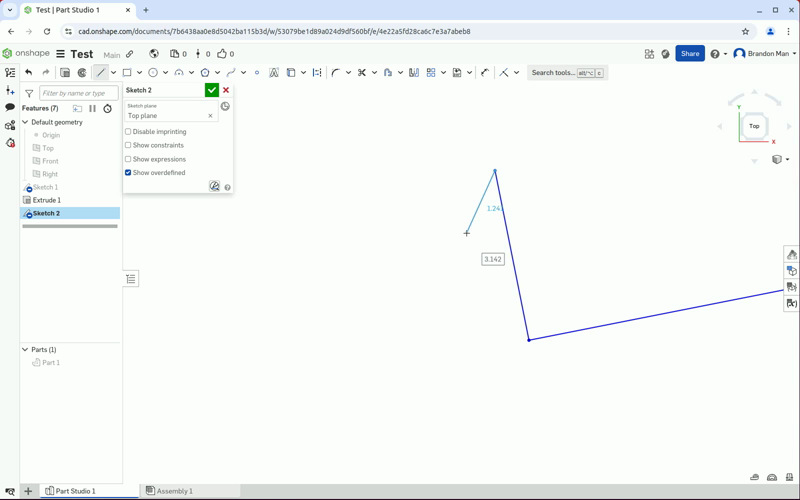
click(466, 232)
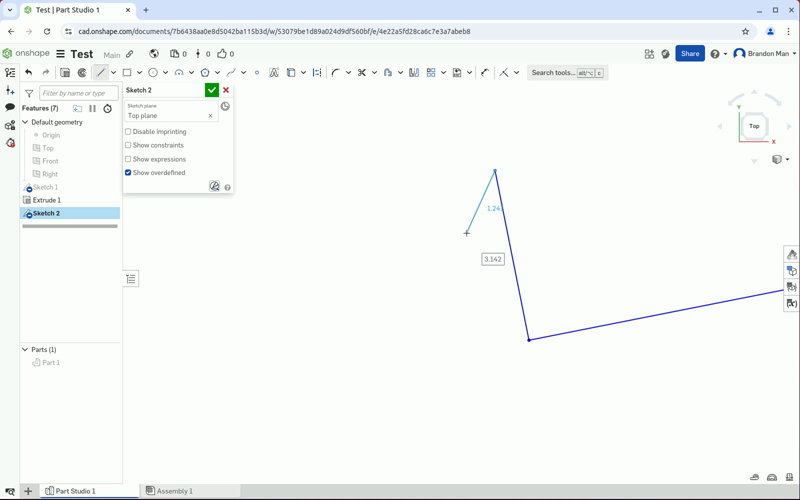
scroll(-6)
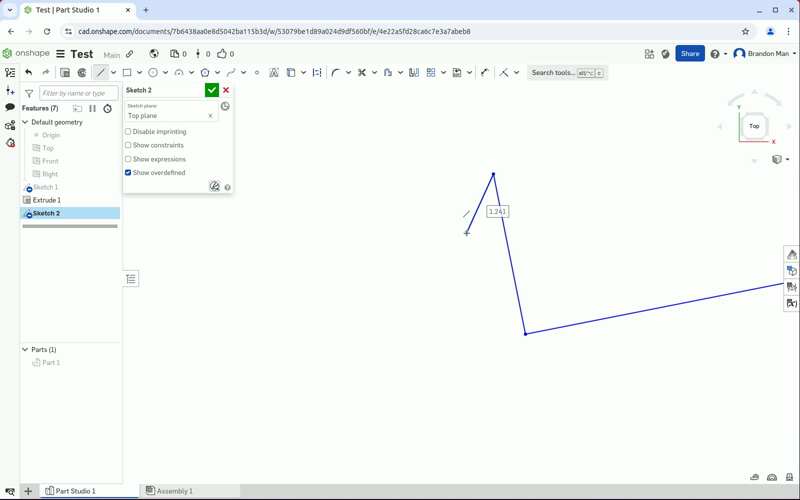
scroll(-6)
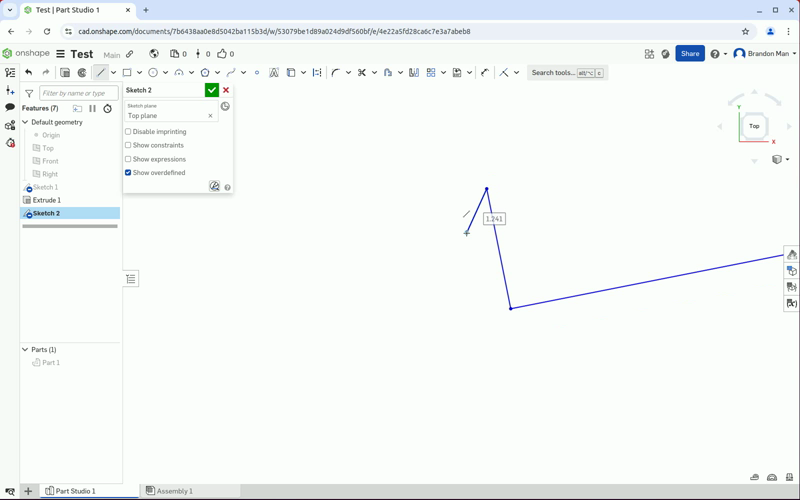
scroll(-6)
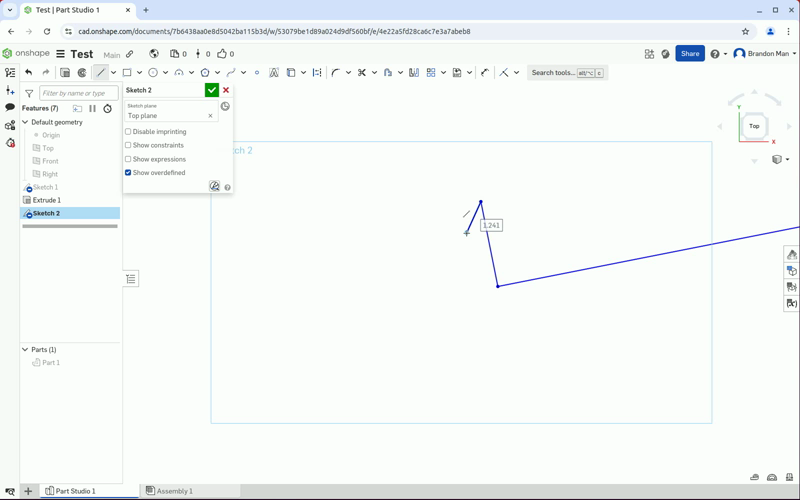
scroll(-6)
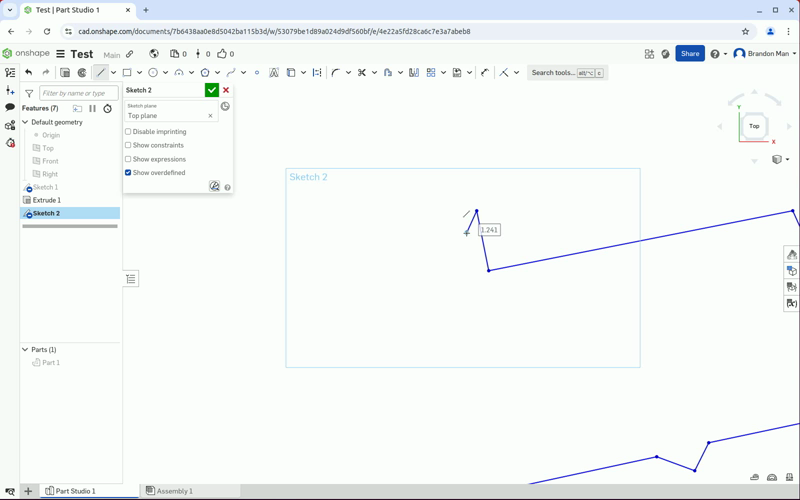
scroll(-6)
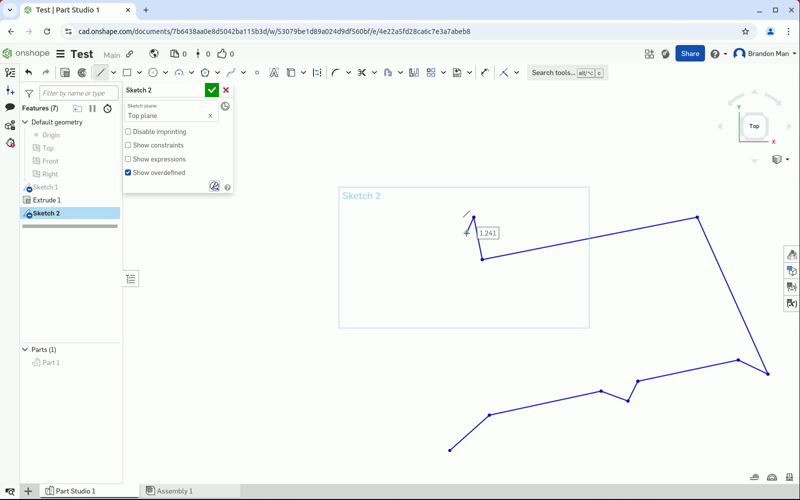
scroll(-6)
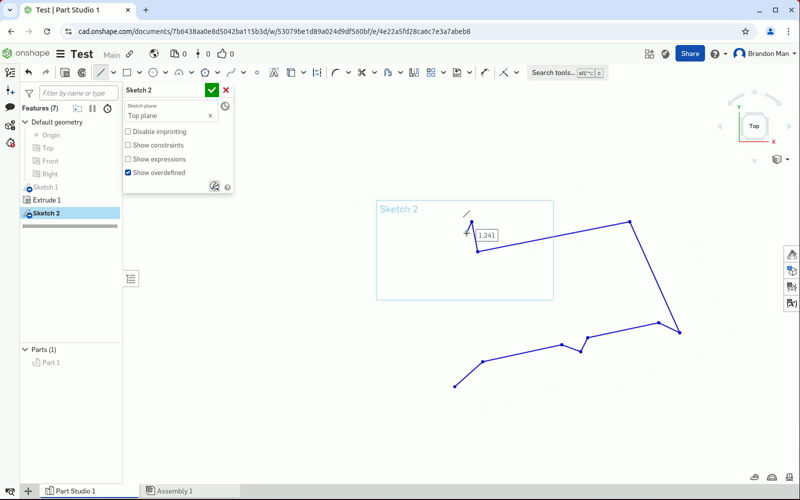
scroll(-6)
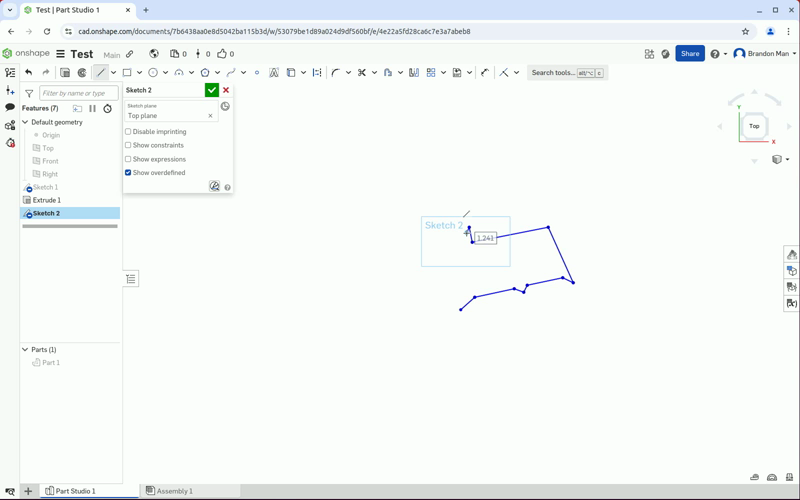
key_up(shift)
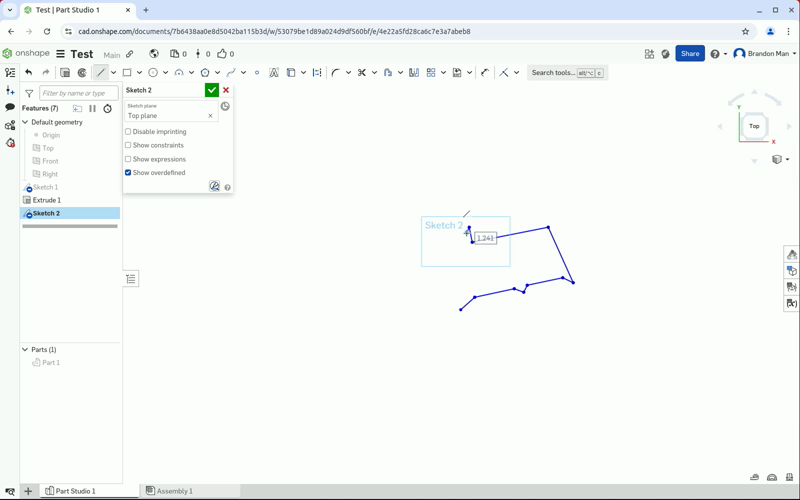
key_down(shift)
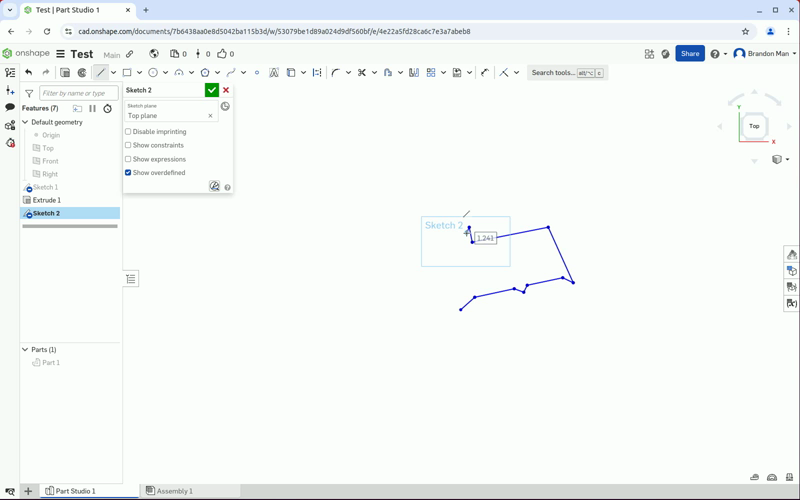
mouse_move(496, 232)
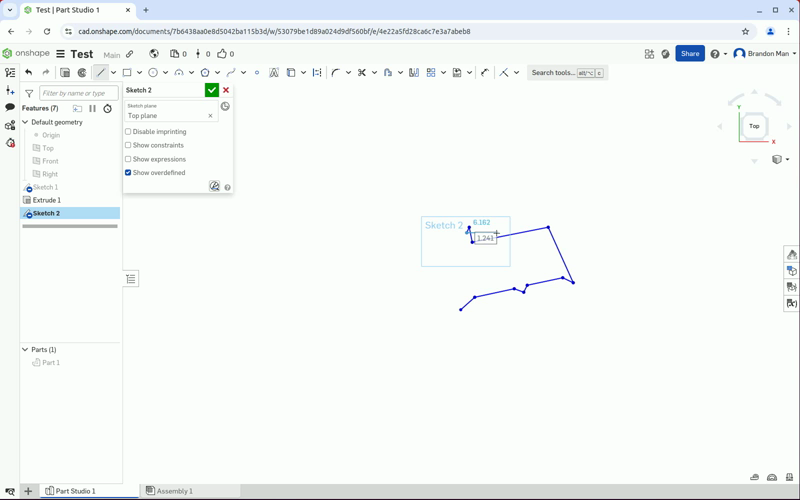
mouse_move(460, 232)
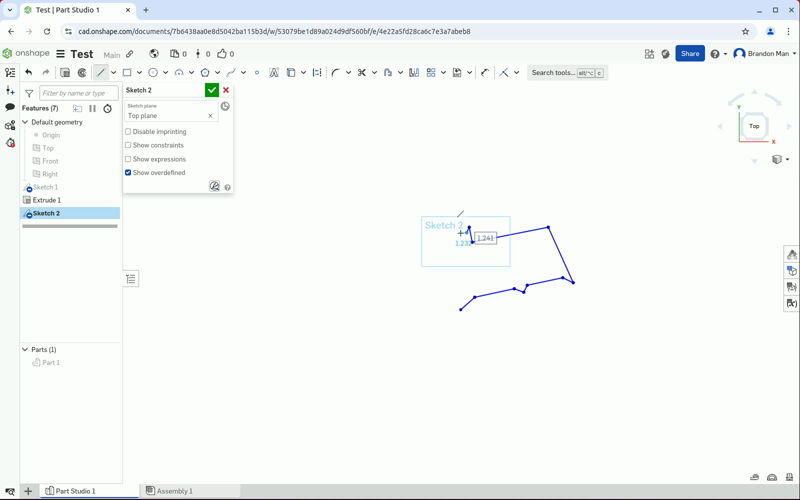
scroll(6)
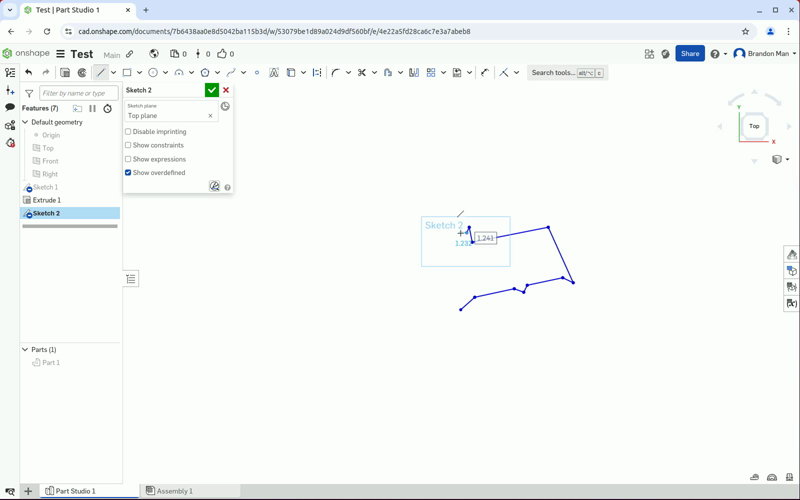
scroll(6)
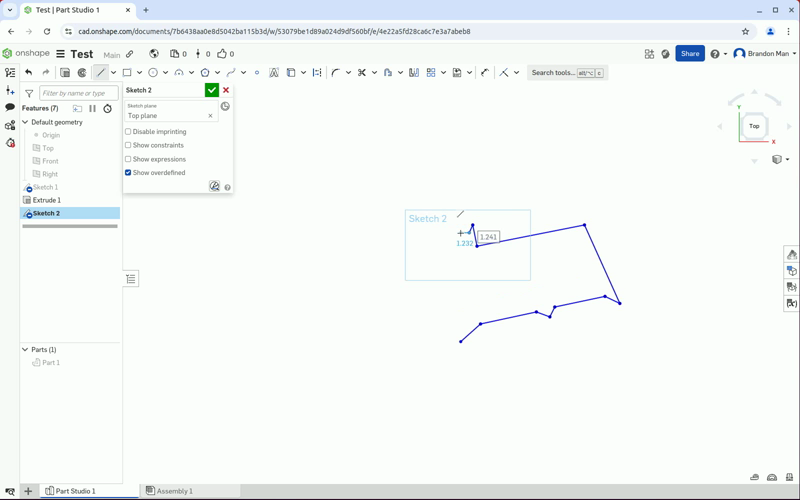
scroll(6)
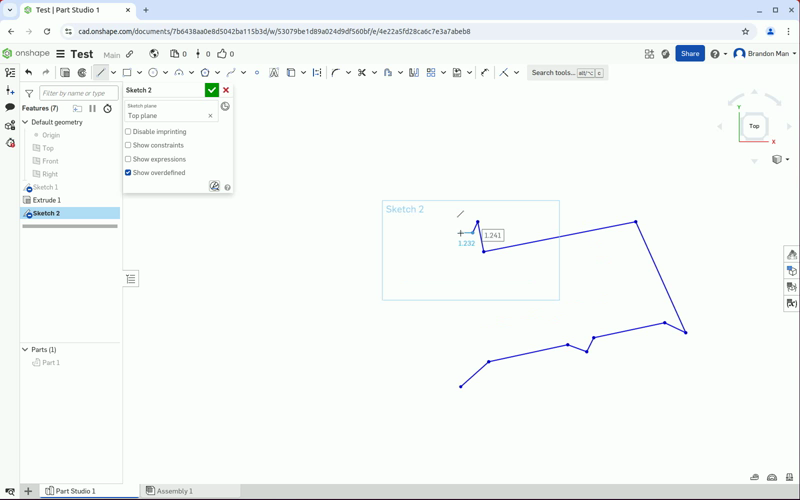
scroll(6)
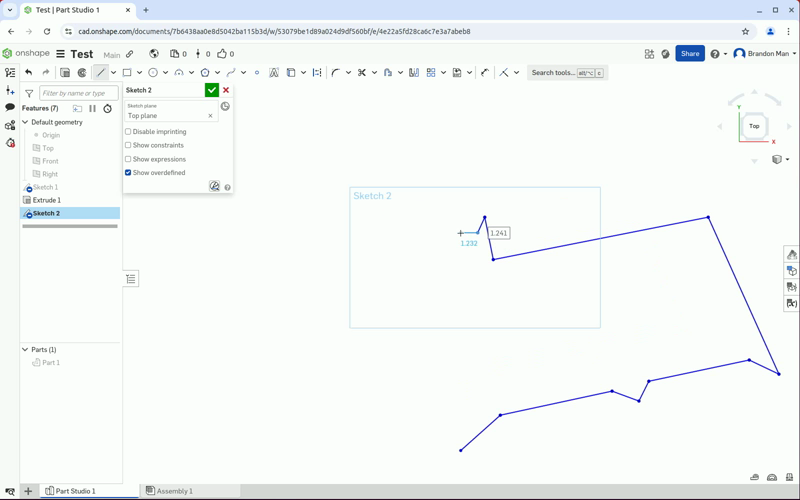
scroll(6)
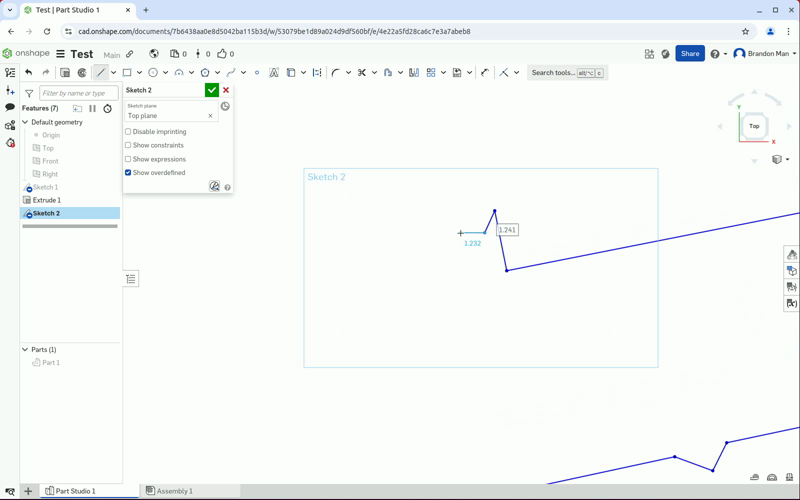
scroll(6)
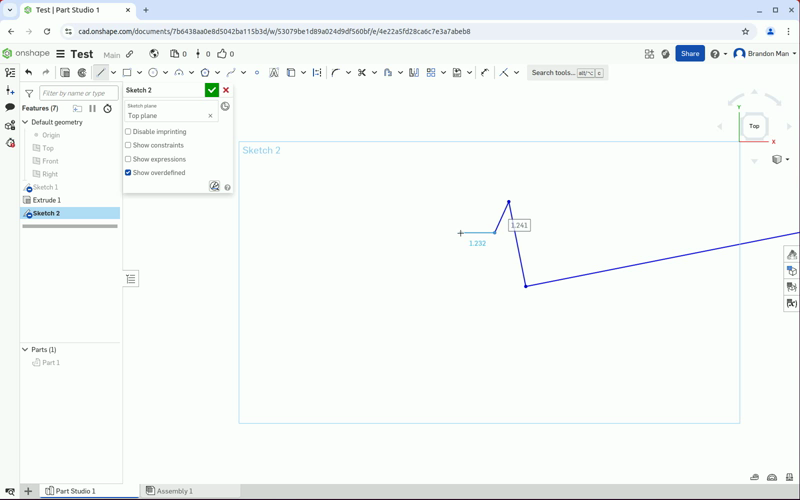
scroll(6)
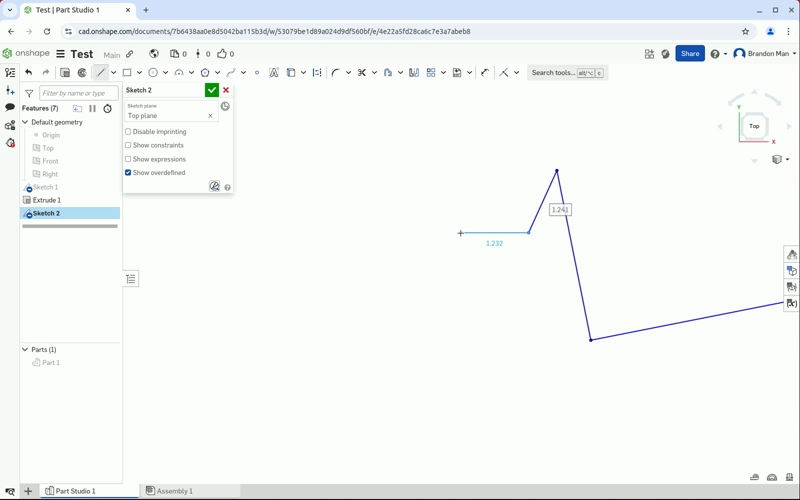
click(460, 232)
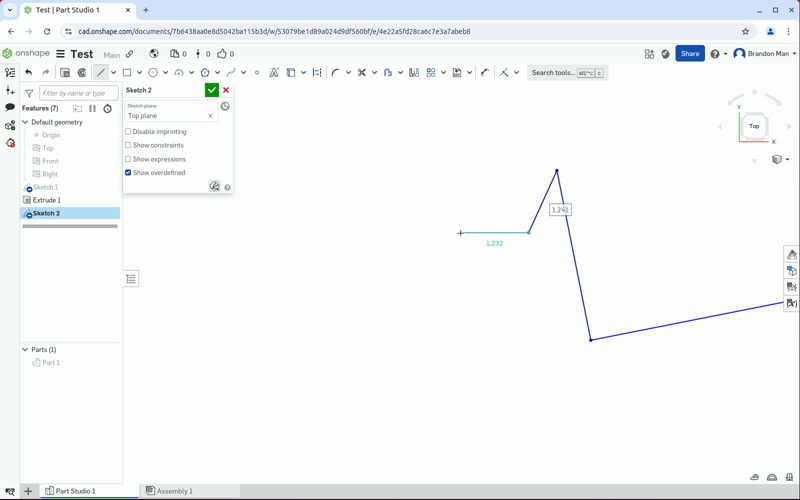
scroll(-6)
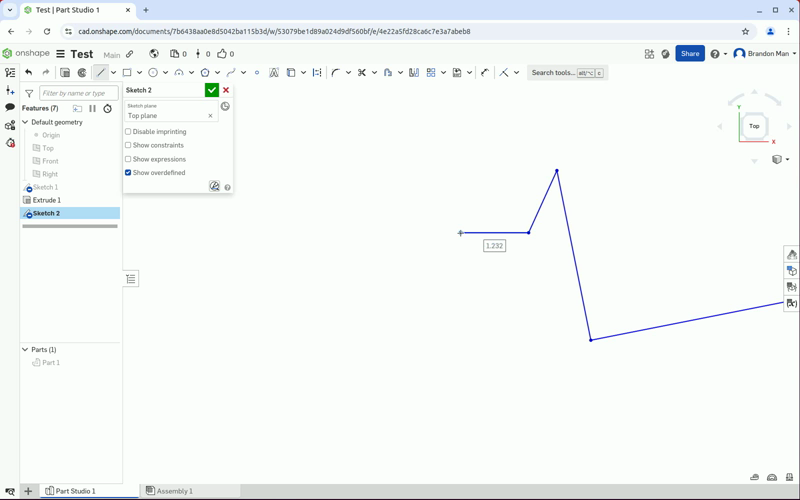
scroll(-6)
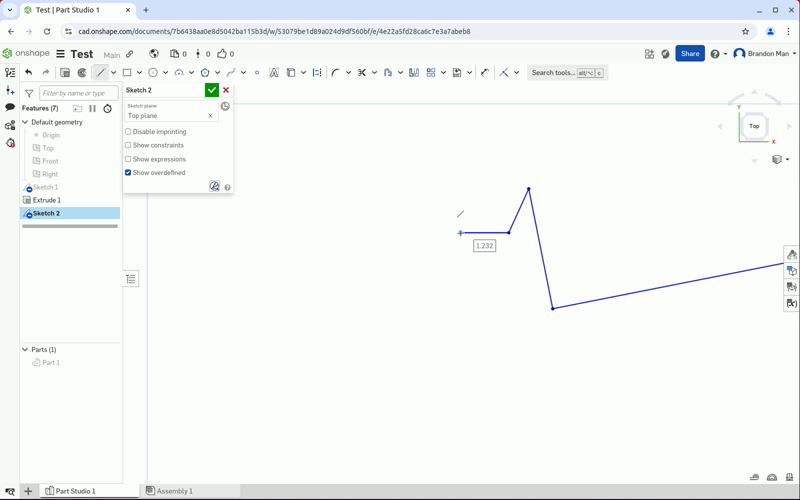
scroll(-6)
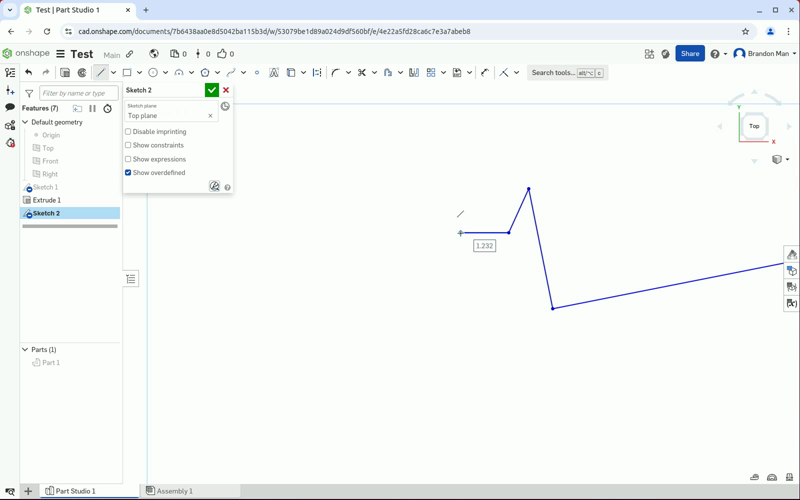
scroll(-6)
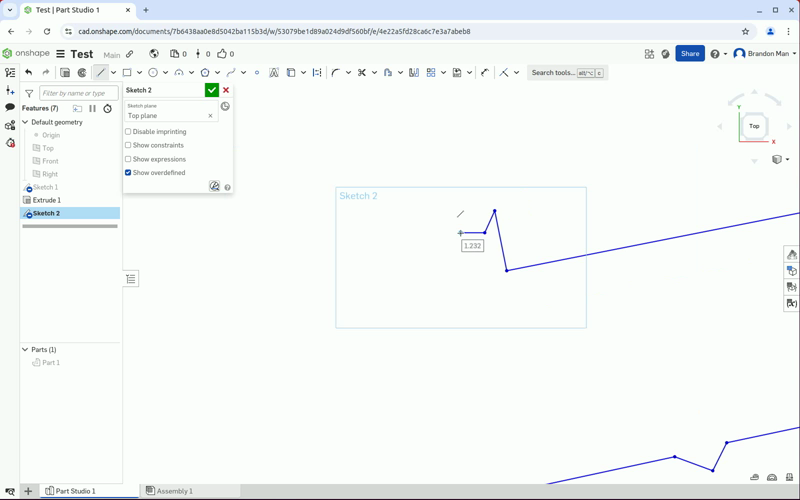
scroll(-6)
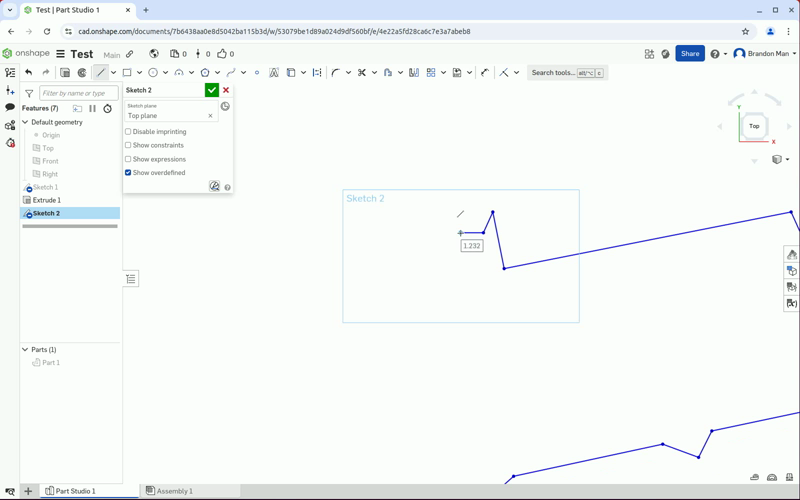
scroll(-6)
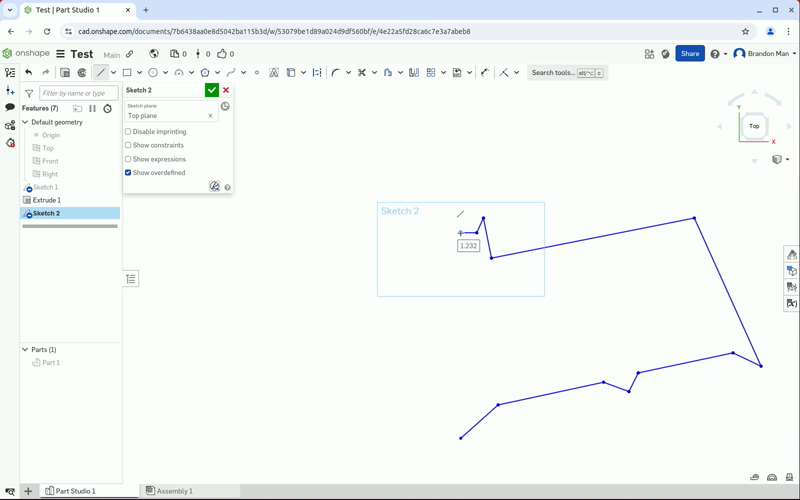
scroll(-6)
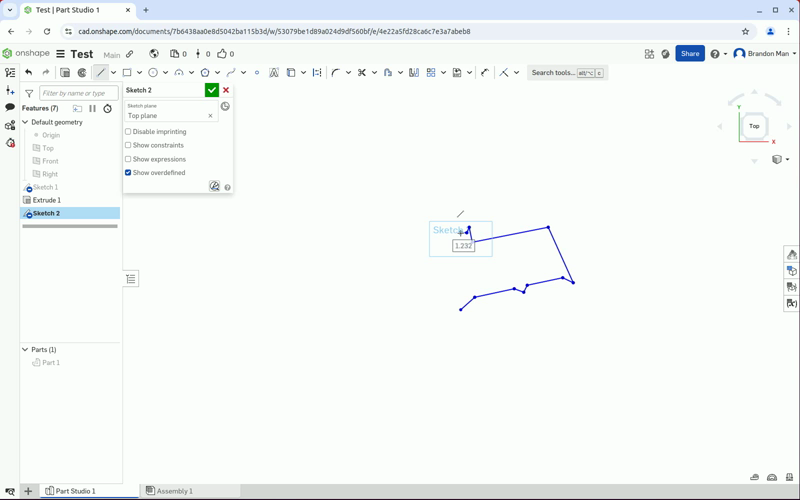
key_up(shift)
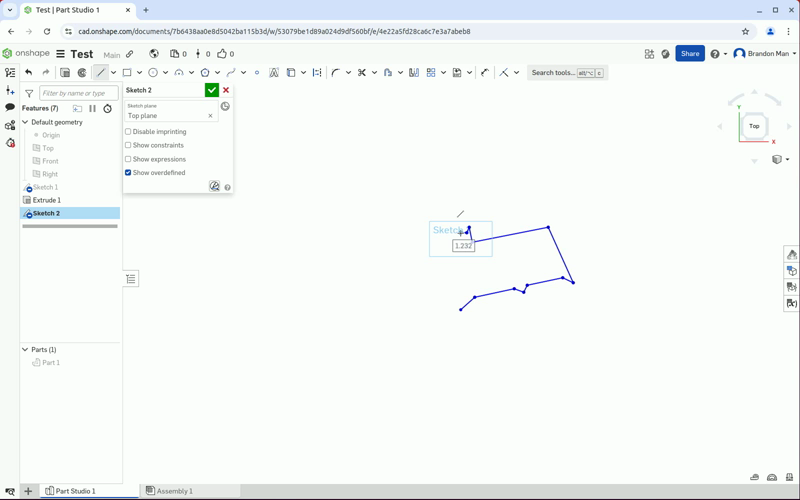
key_down(shift)
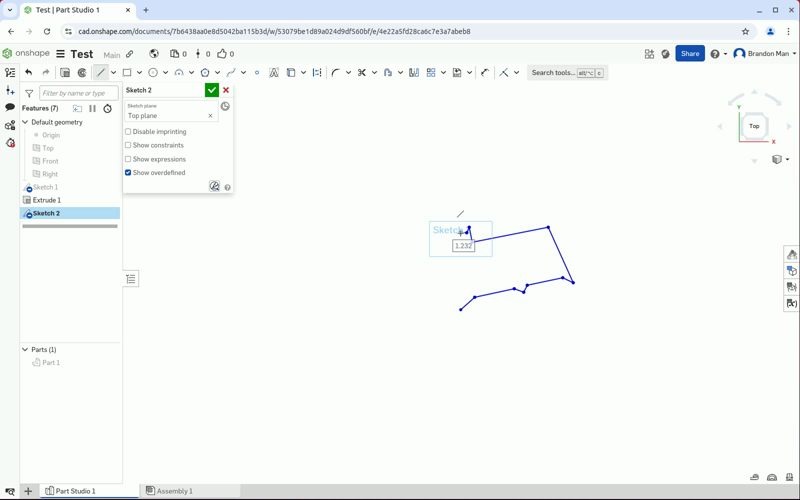
mouse_move(460, 309)
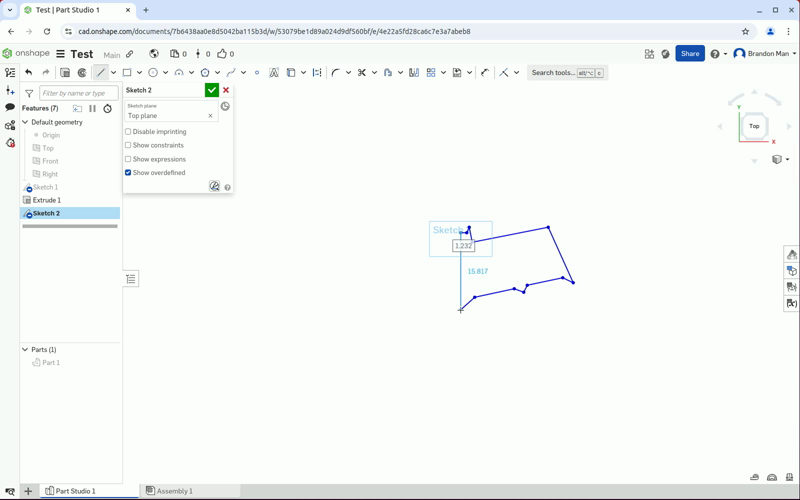
key_up(shift)
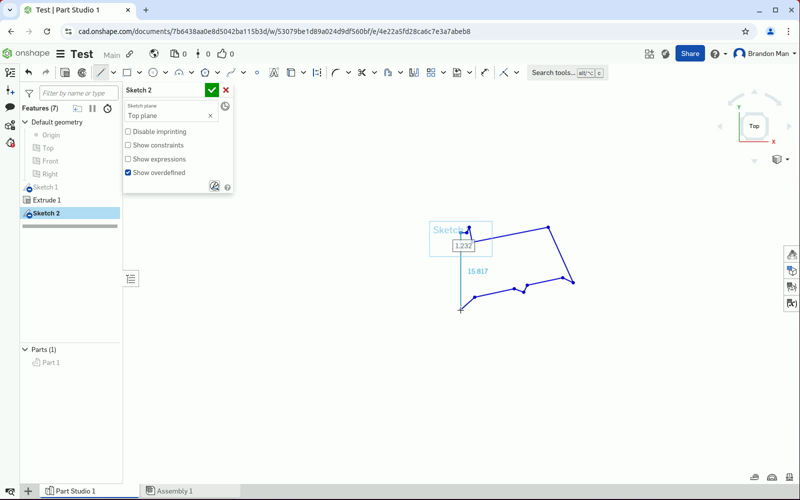
click(460, 309)
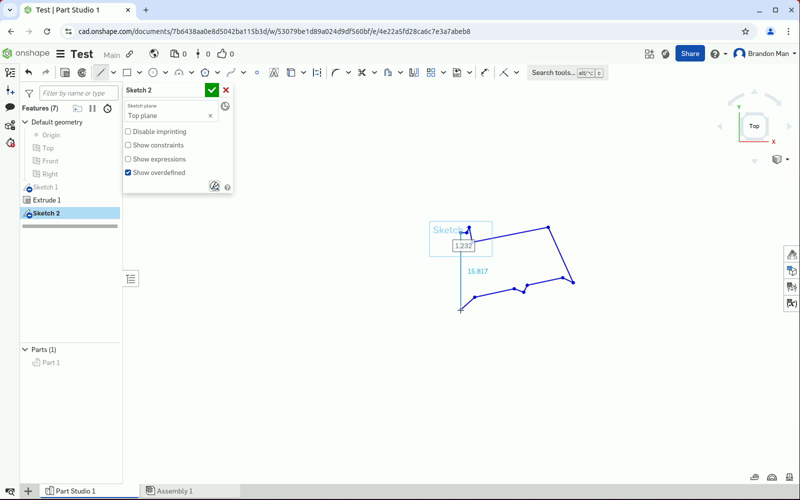
key(esc)
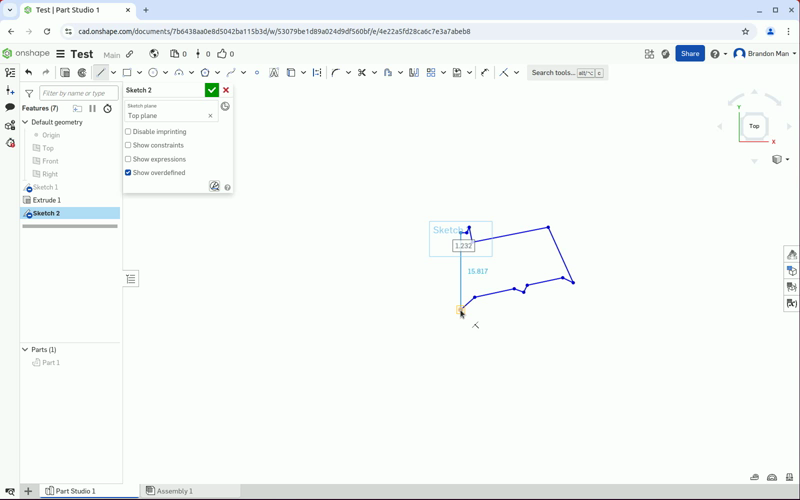
mouse_move(511, 265)
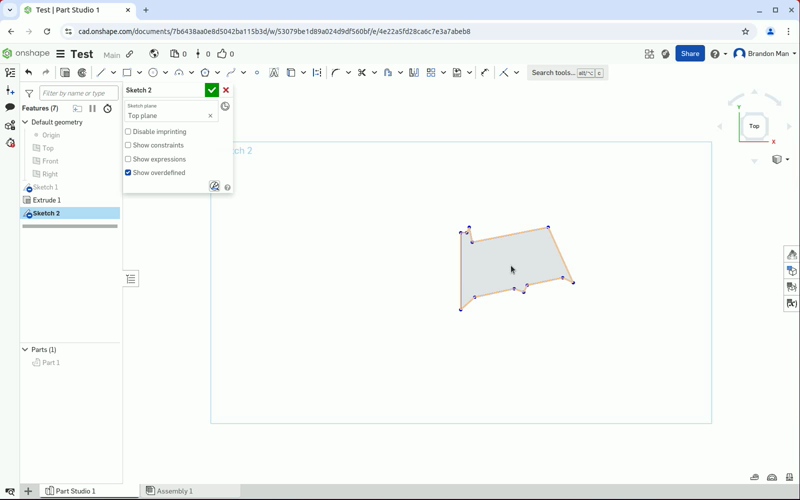
click(511, 265)
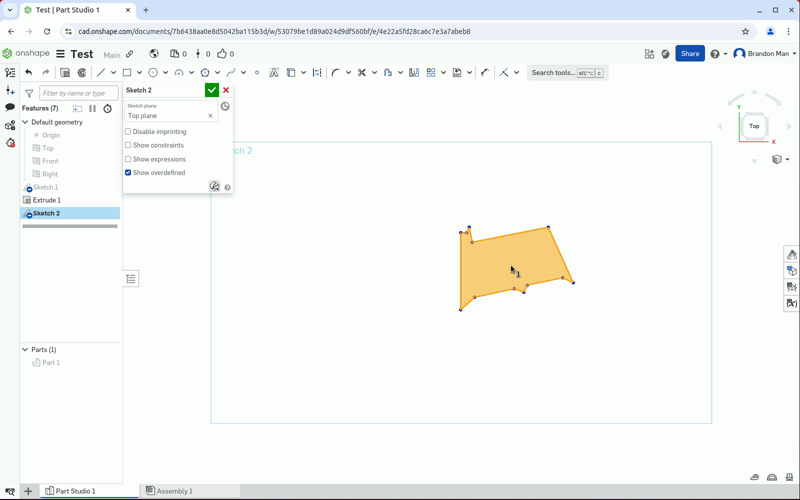
mouse_move(73, 352)
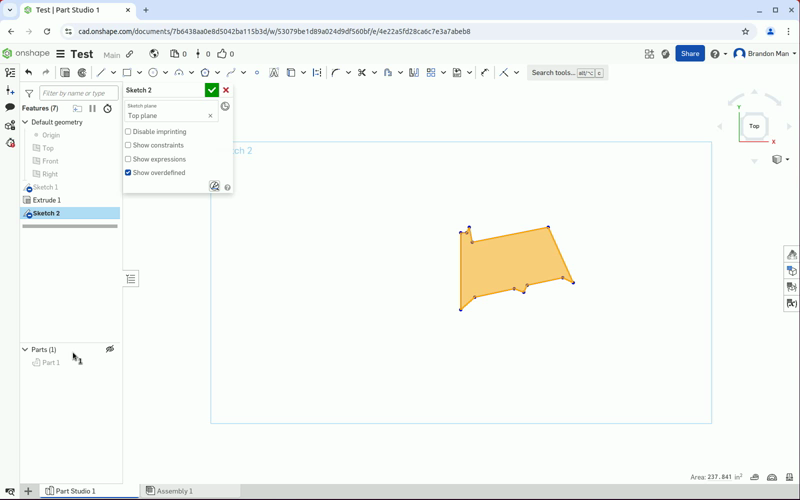
key(shift+y)
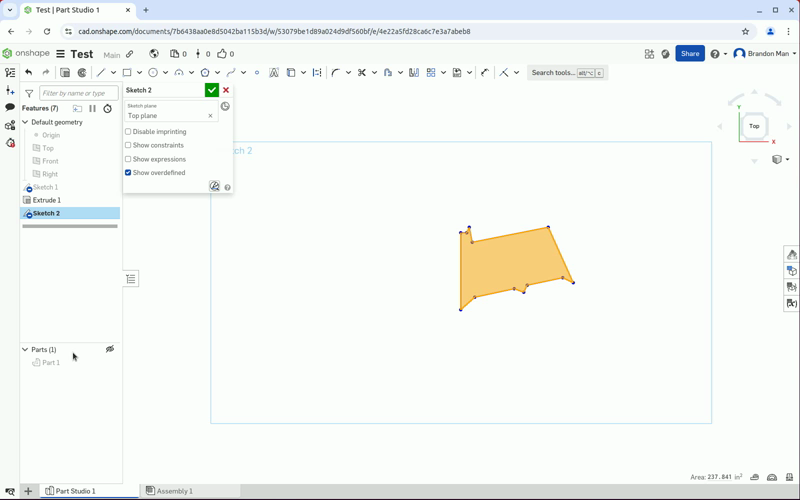
key(shift+e)
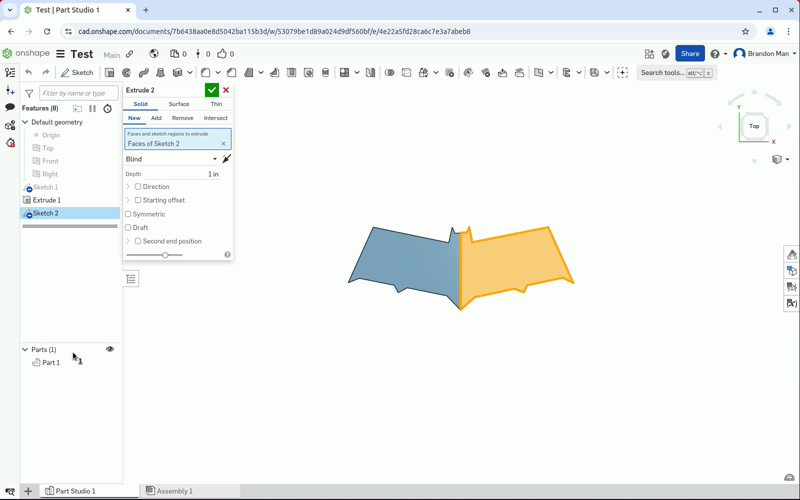
mouse_move(143, 106)
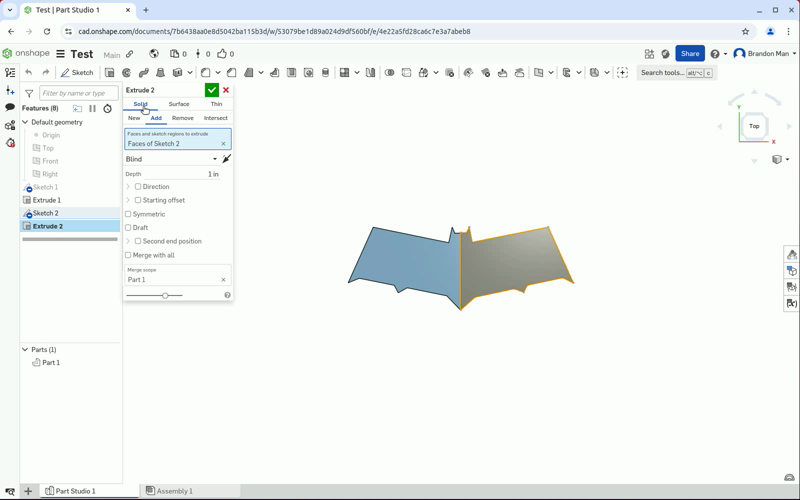
click(143, 106)
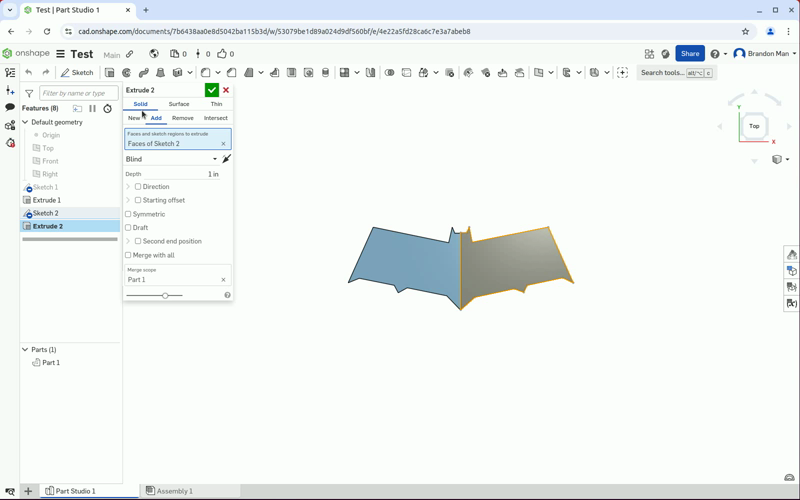
mouse_move(137, 120)
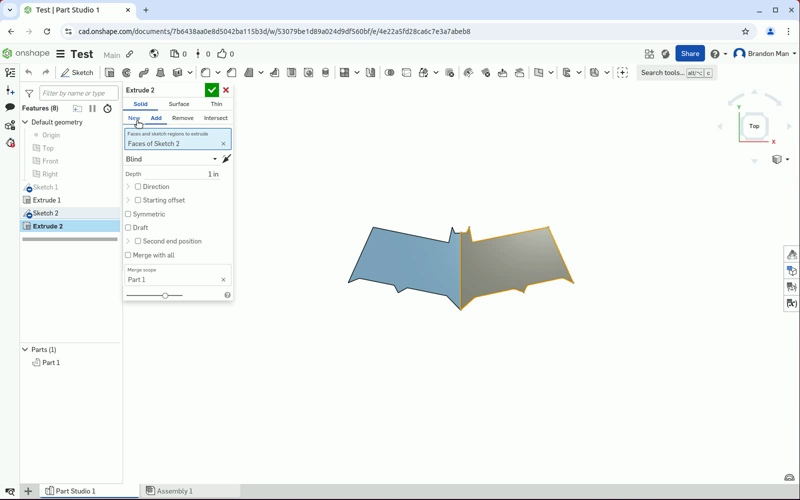
click(137, 120)
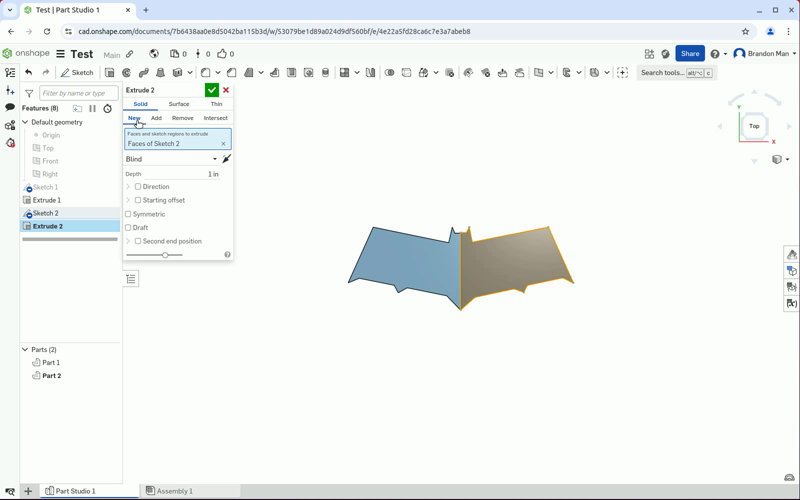
key(tab, 4)
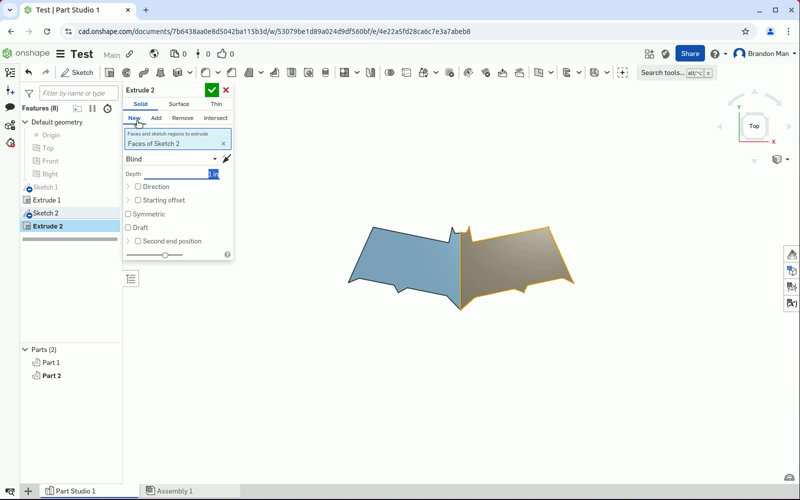
text(4.574)
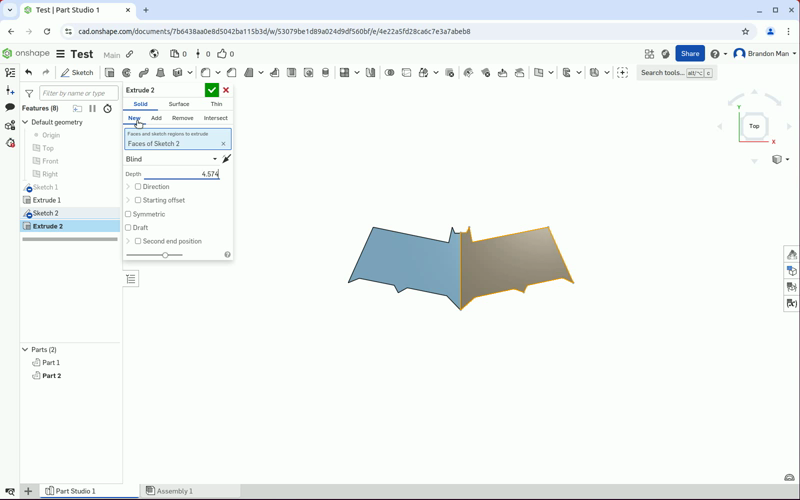
key(enter)
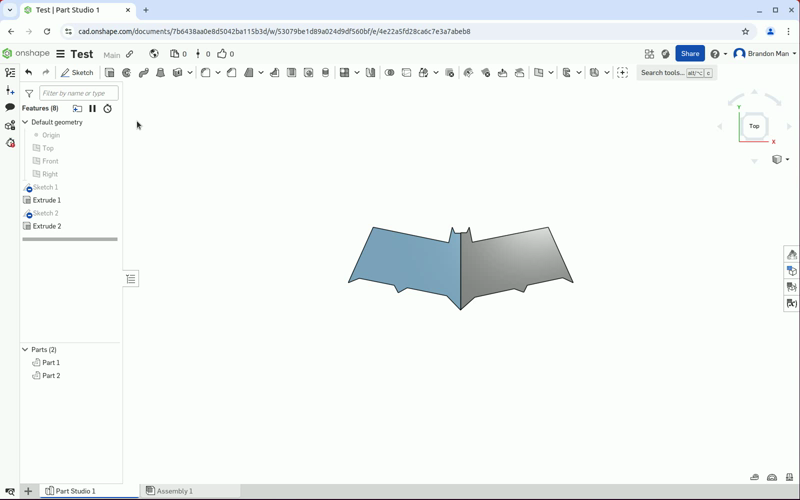
key(shift+h)
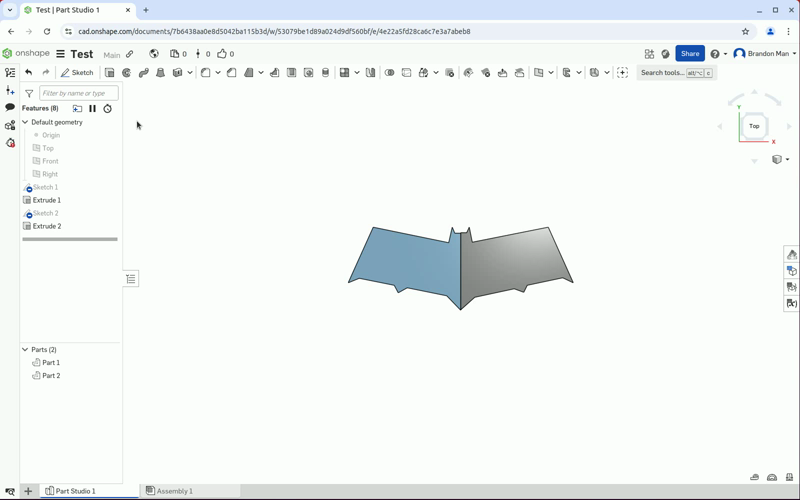
key(shift+h)
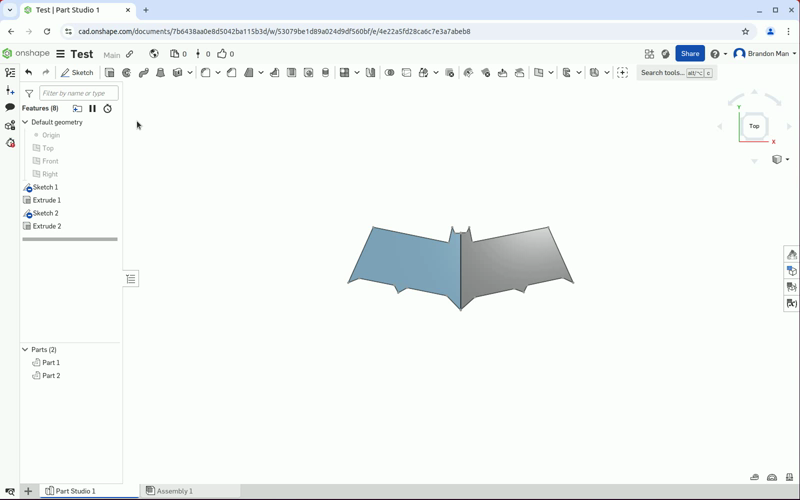
key(shift+7)
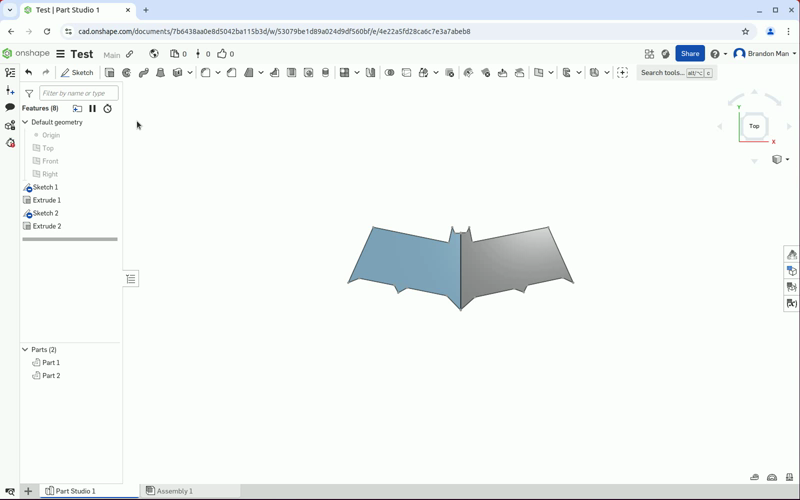
key(up, 3)
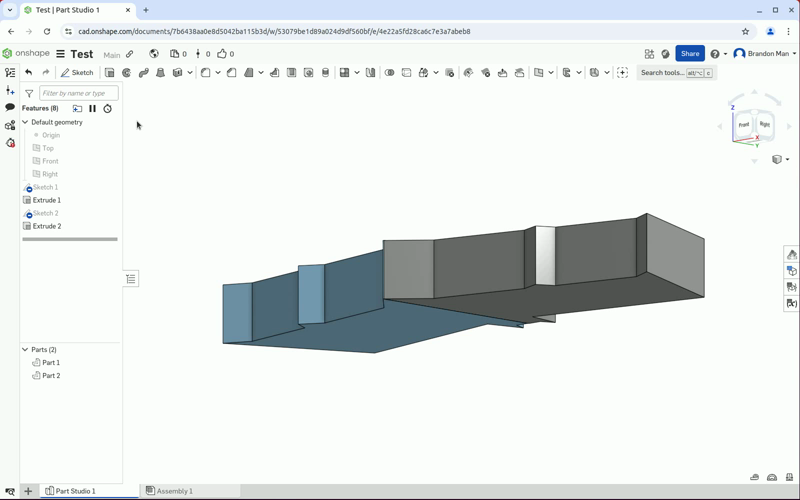
key(left, 3)
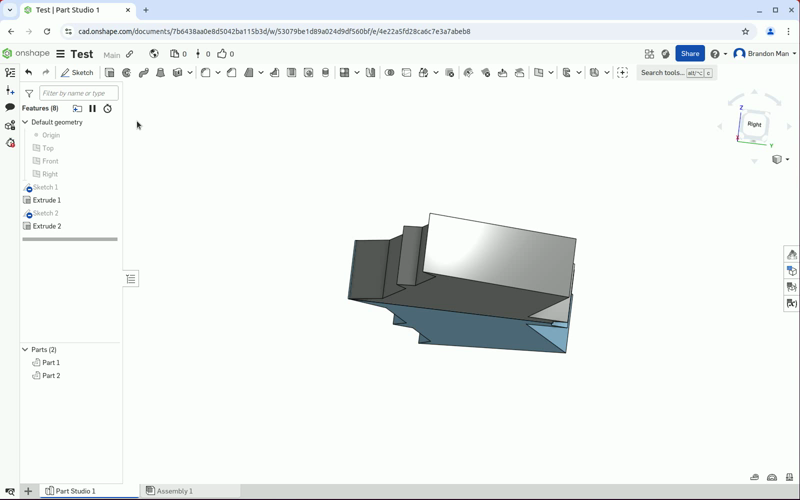
key(right, 3)
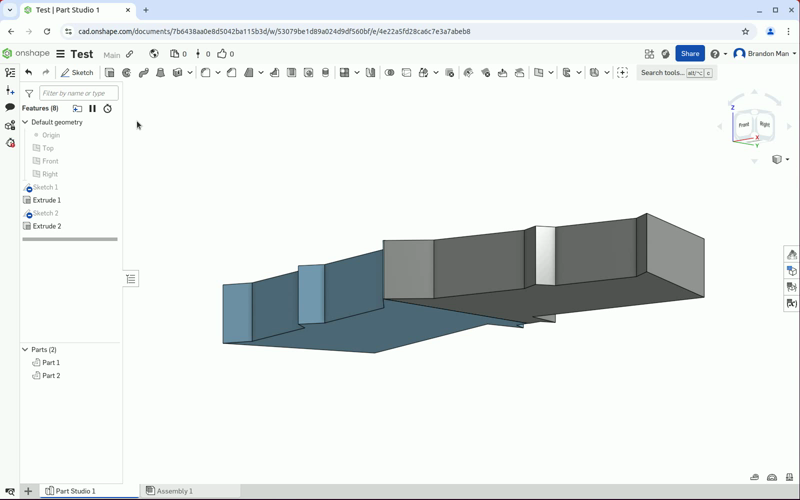
key(down, 3)
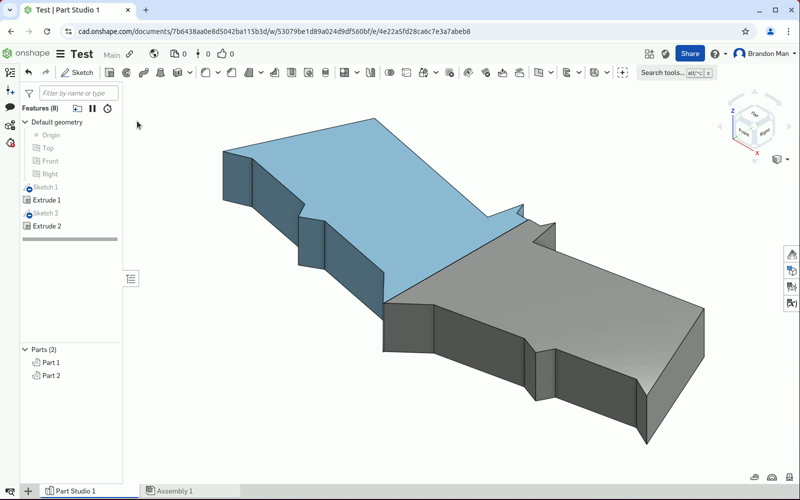
mouse_move(73, 189)
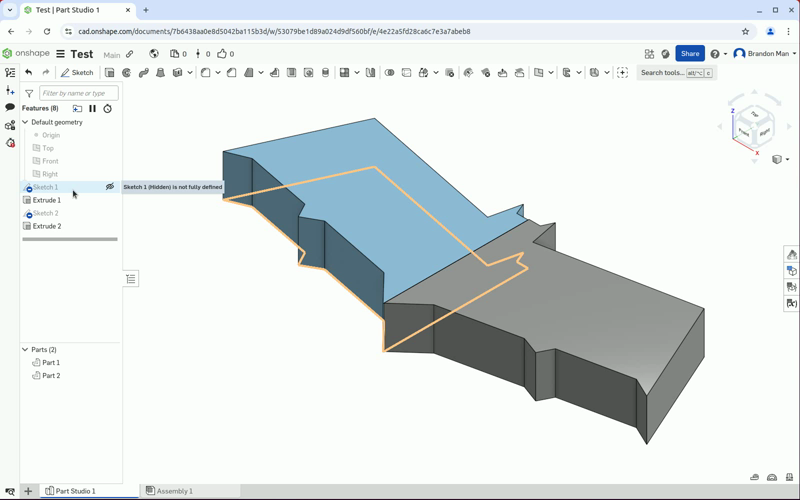
click(73, 189)